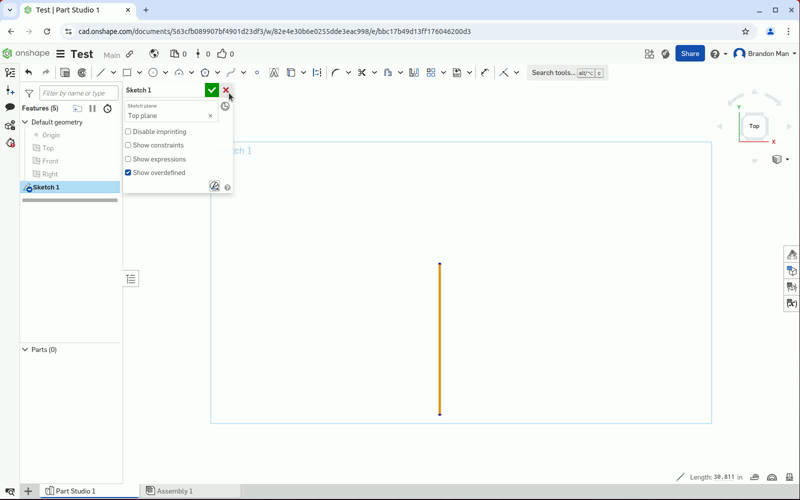
key(shift+h)
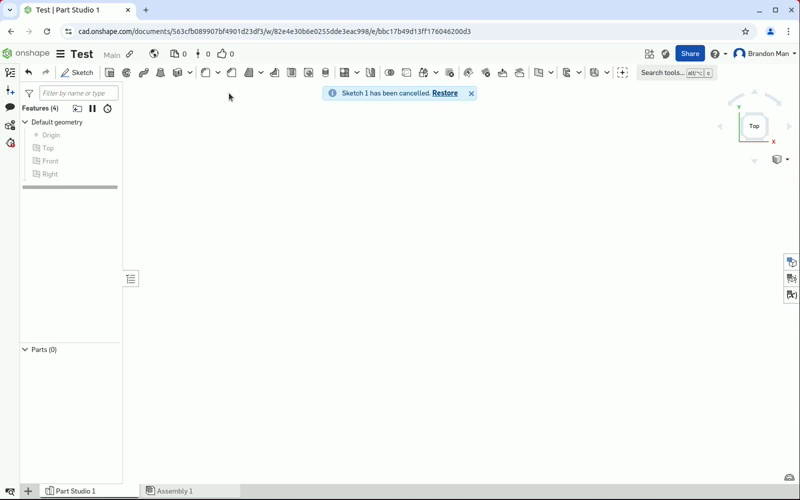
mouse_move(73, 352)
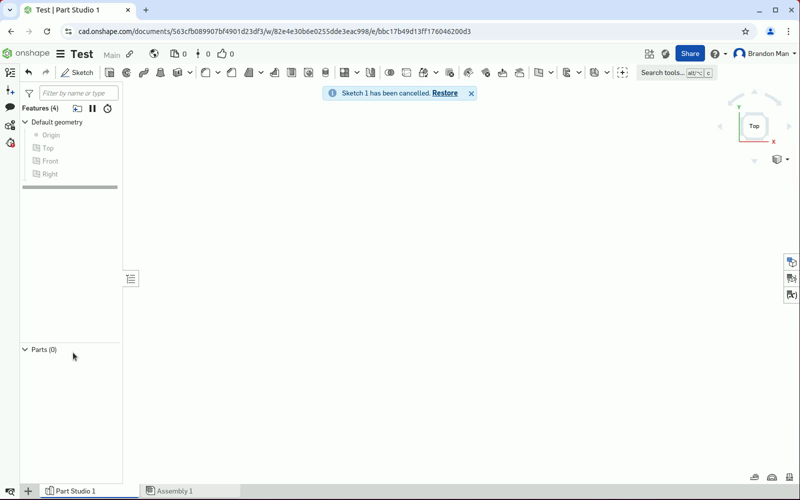
key(y)
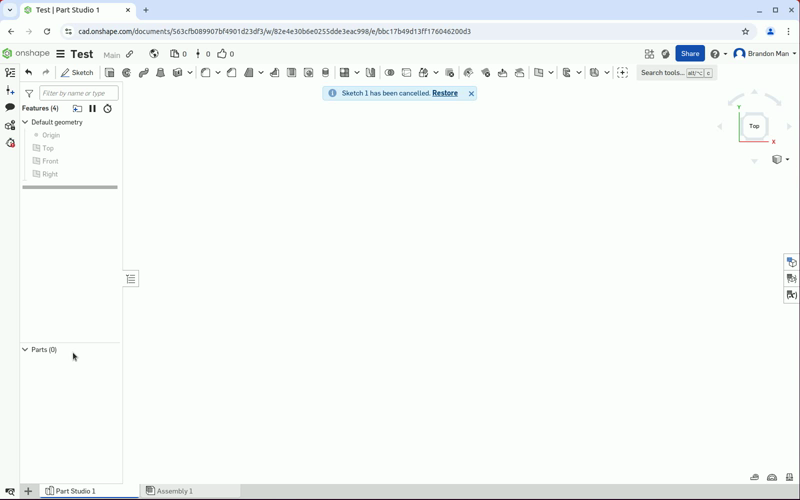
key(shift+p)
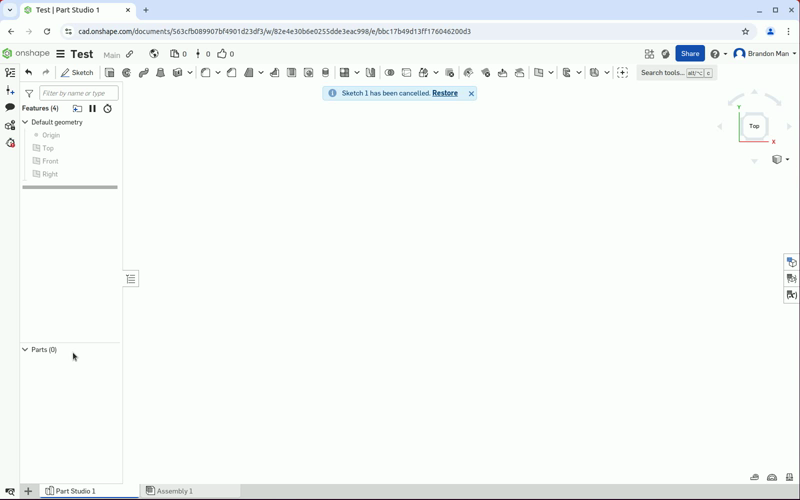
key(space)
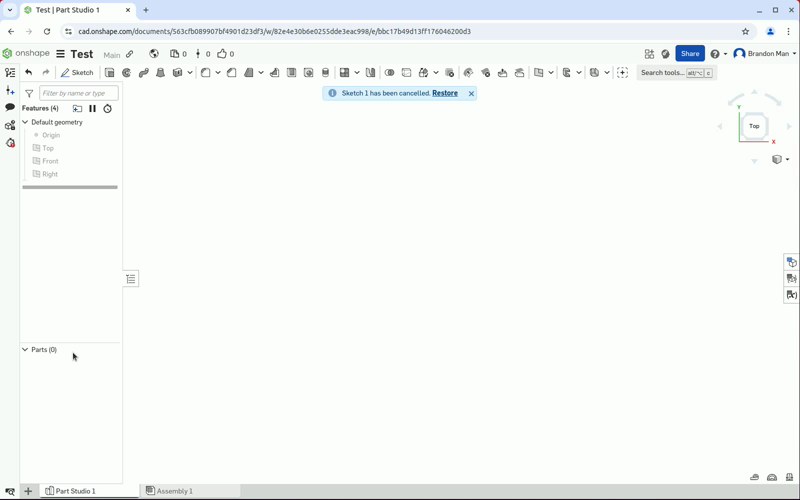
key_down(shift)
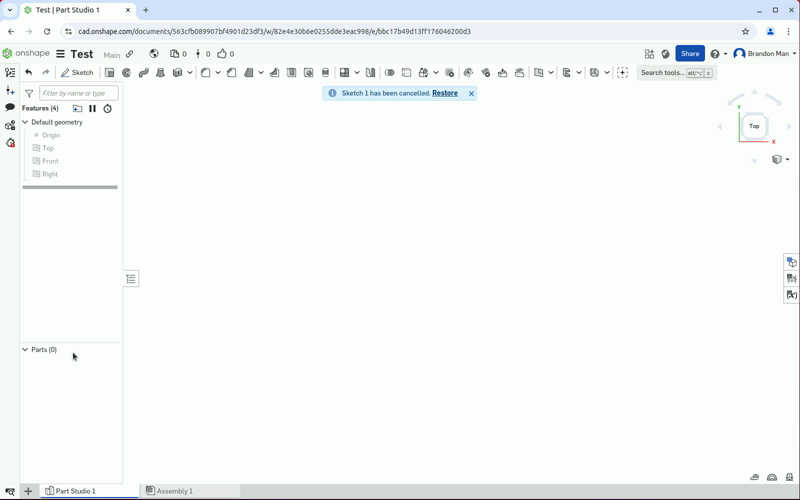
key(up)
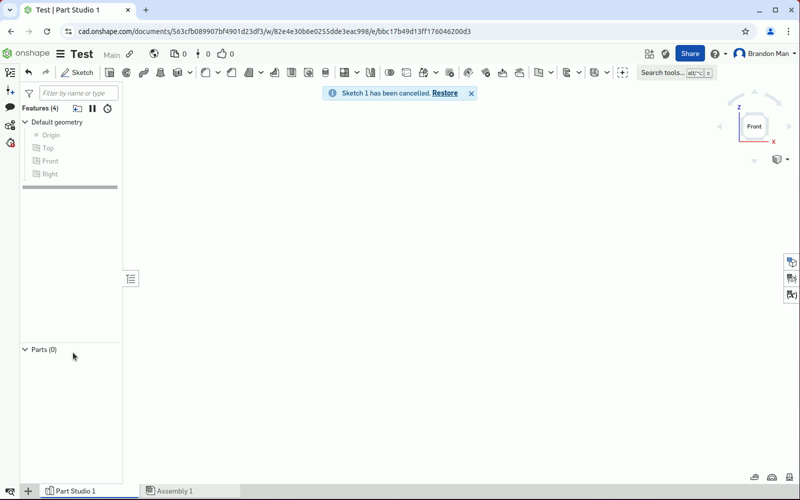
key_up(shift)
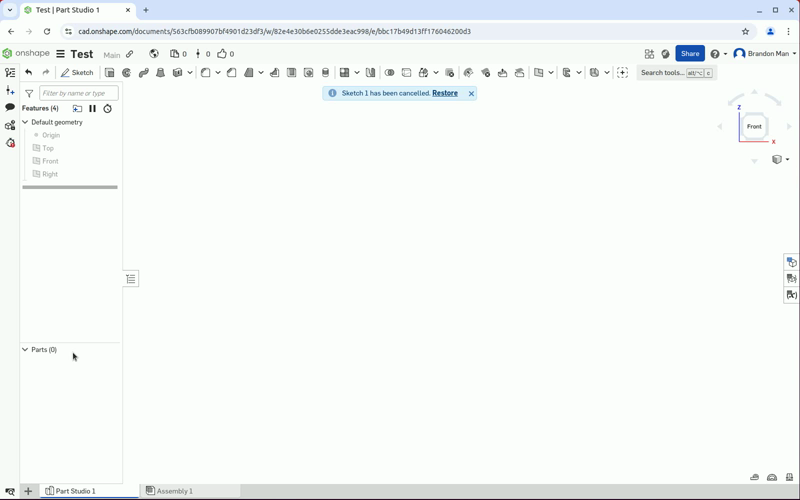
mouse_move(73, 352)
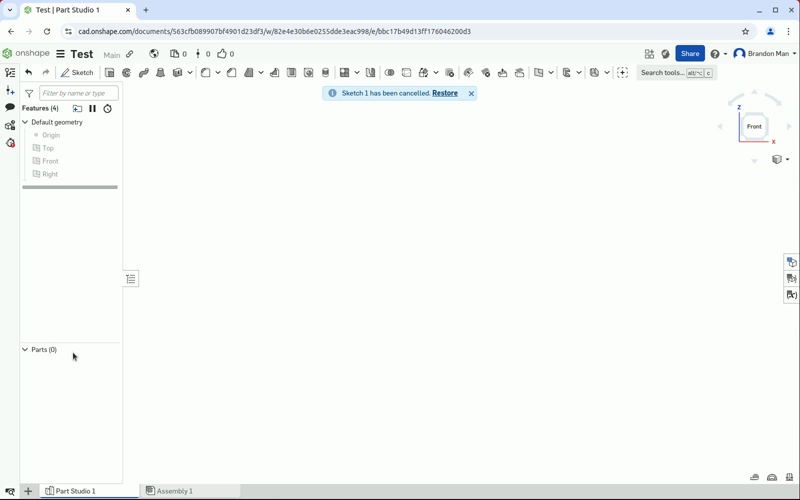
key(shift+y)
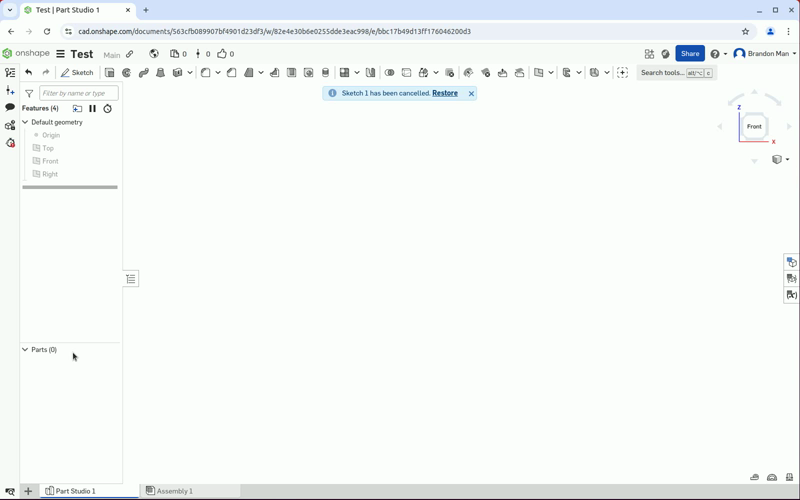
key(shift+s)
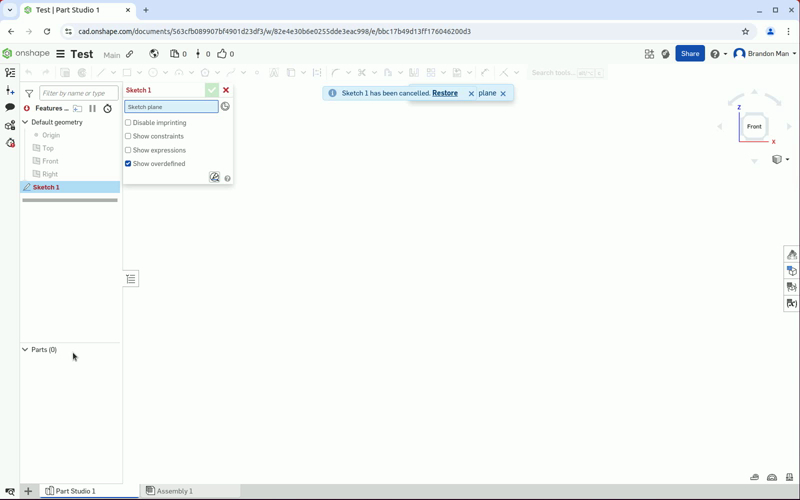
mouse_move(73, 163)
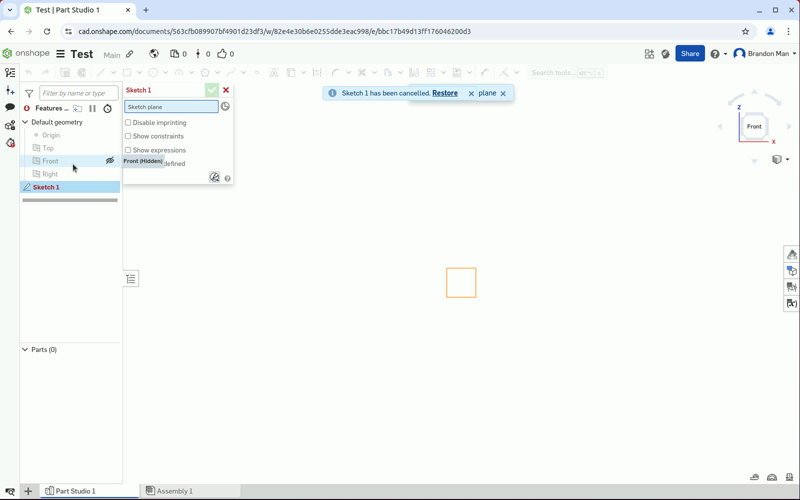
click(73, 163)
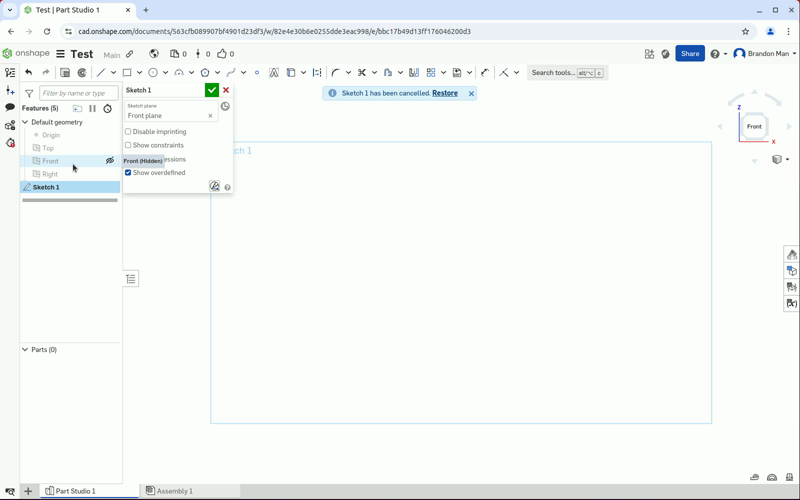
mouse_move(73, 352)
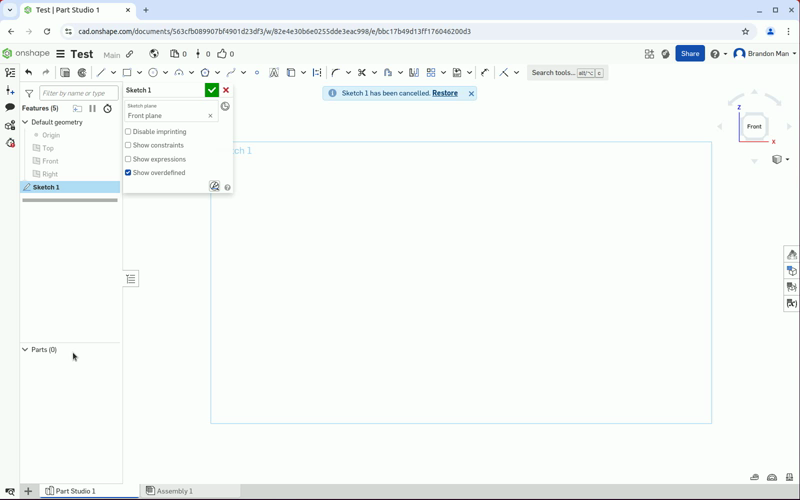
key(y)
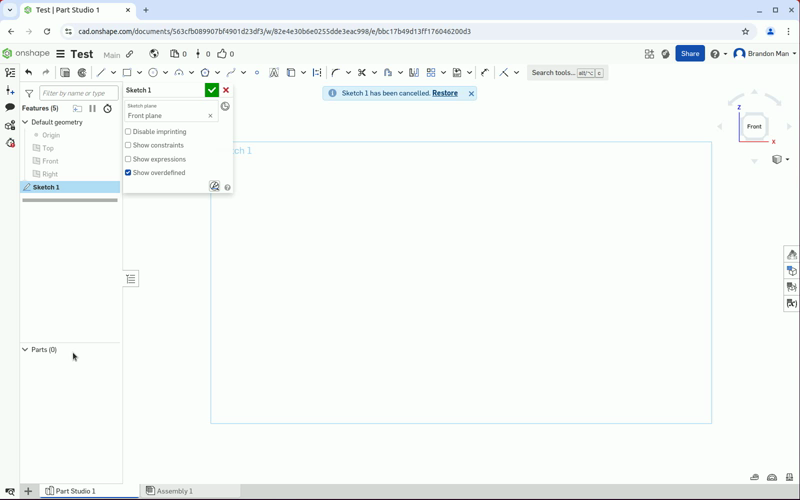
key(l)
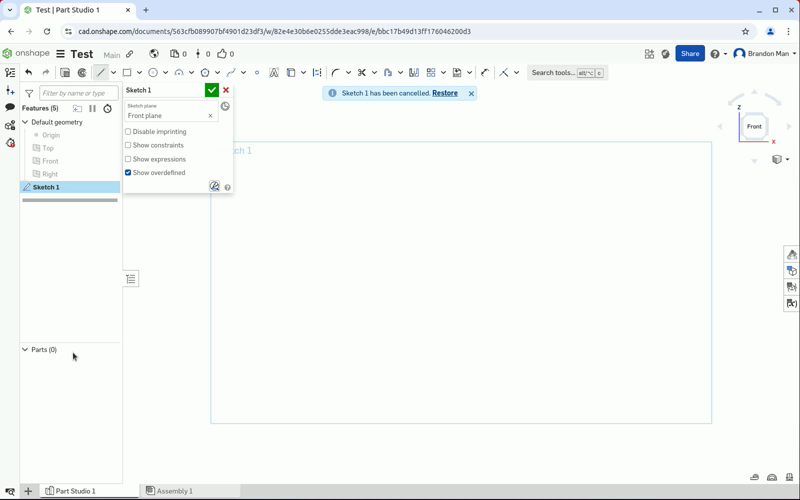
key_down(shift)
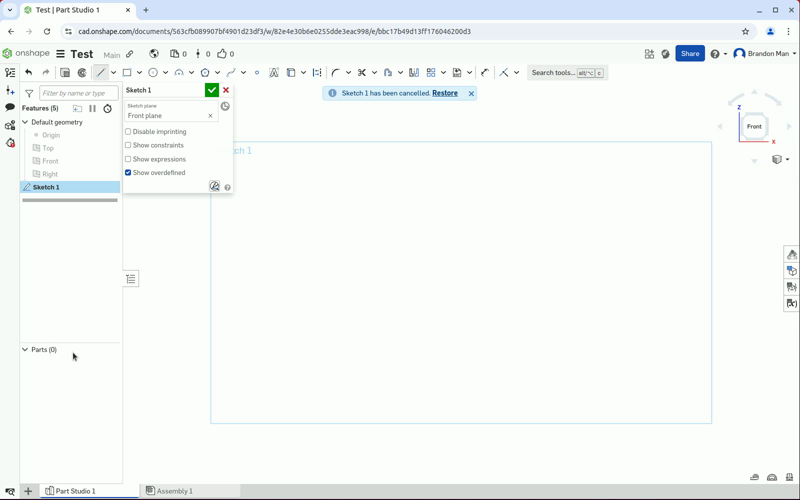
mouse_move(348, 299)
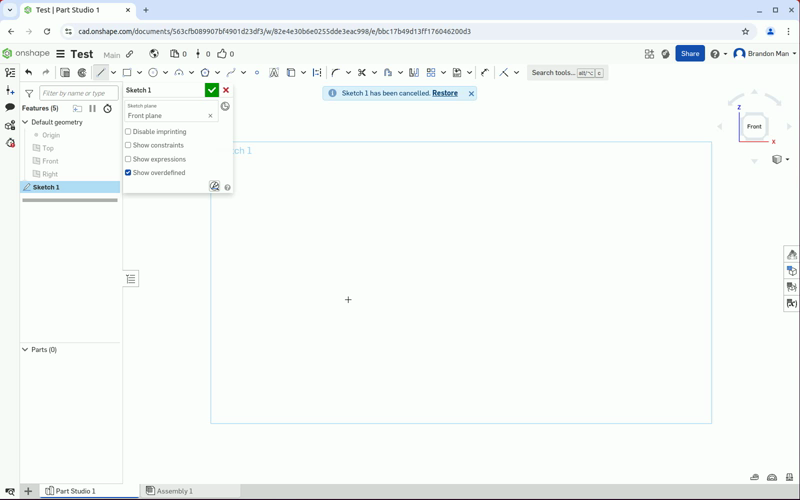
click(348, 299)
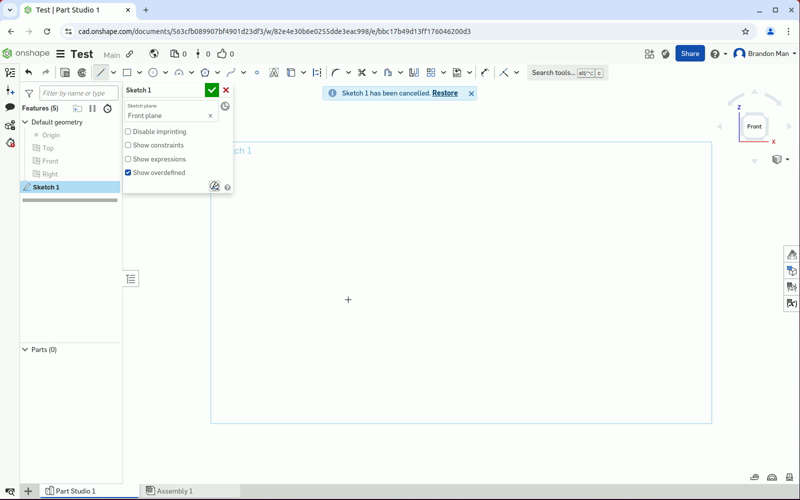
key_up(shift)
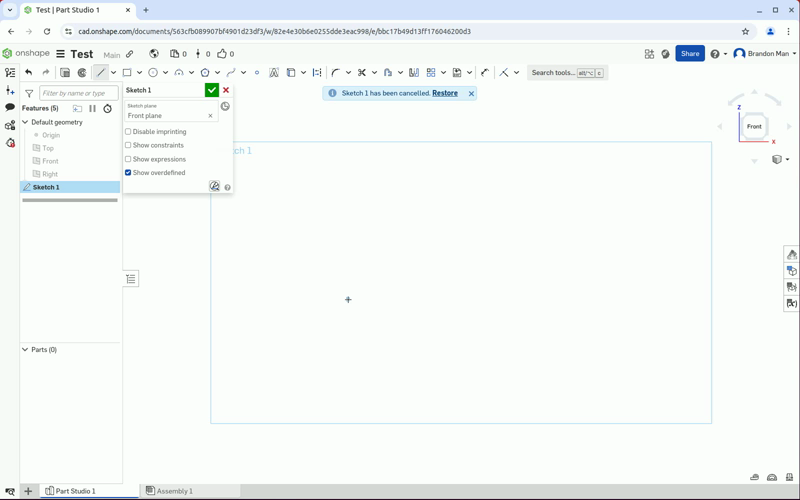
key_down(shift)
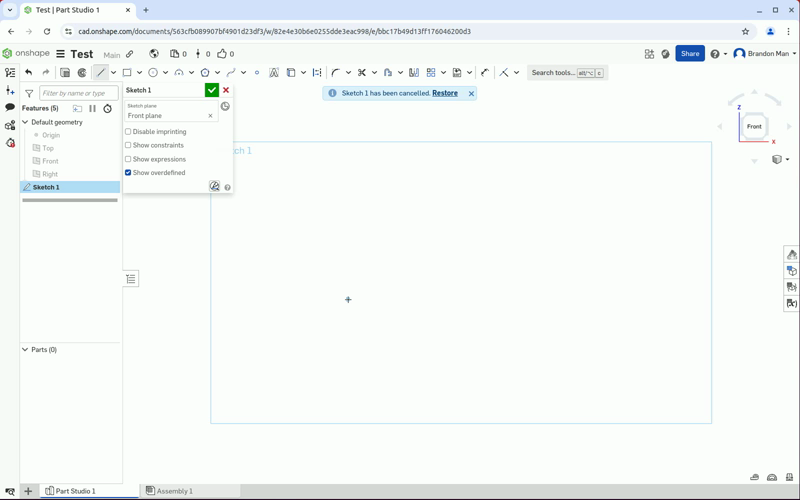
mouse_move(378, 299)
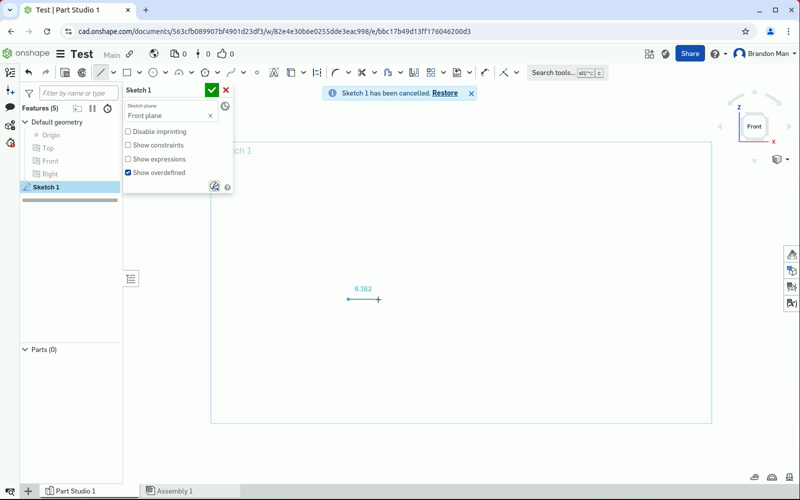
mouse_move(387, 299)
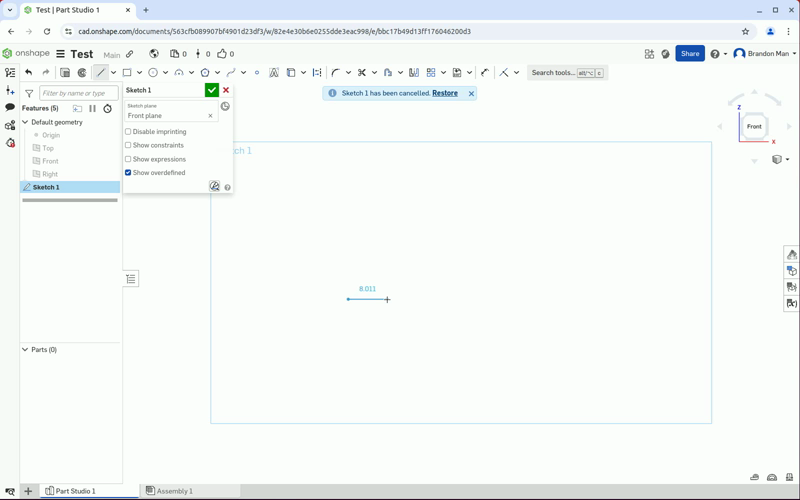
click(387, 299)
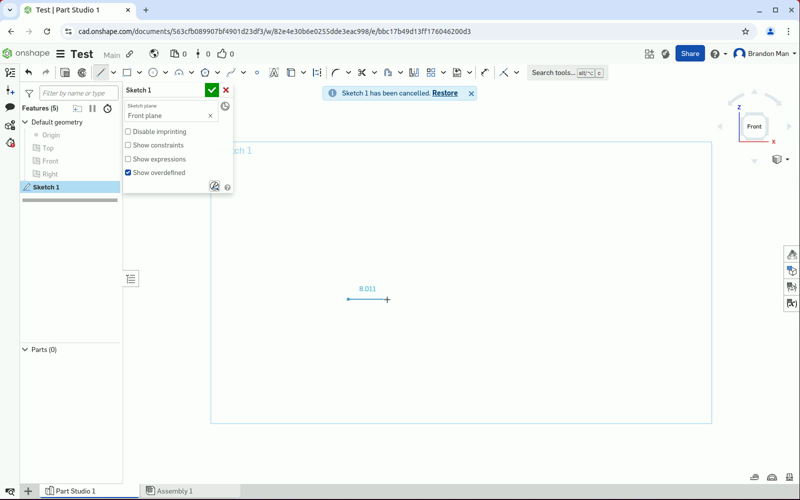
key_up(shift)
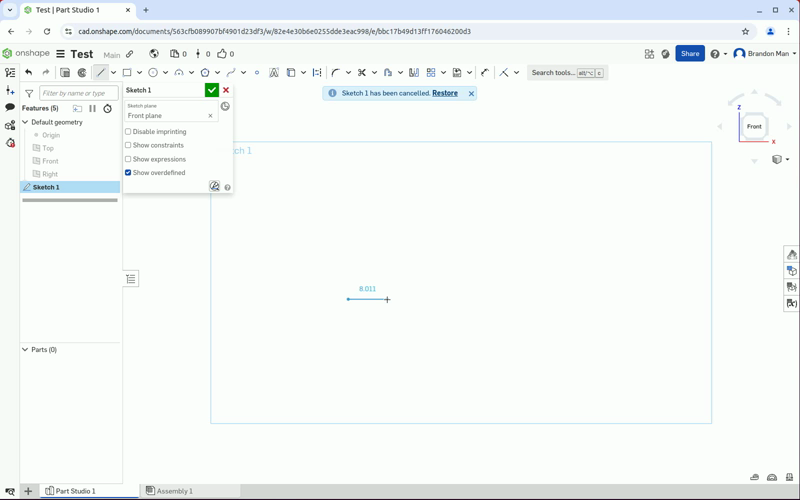
key_down(shift)
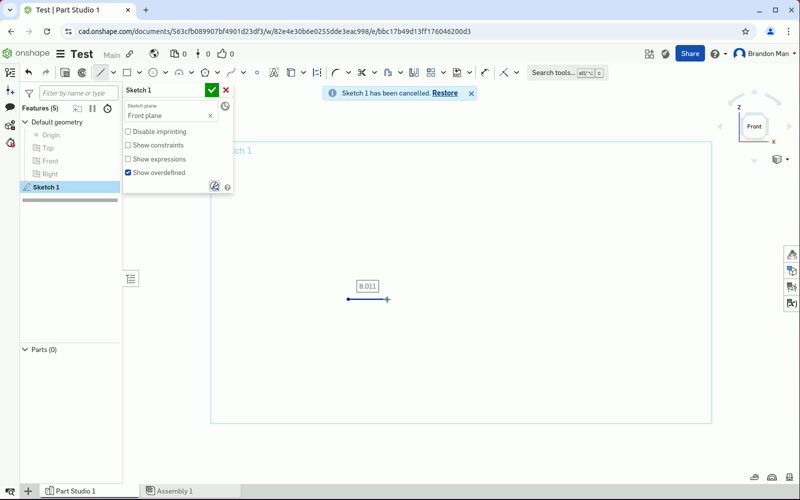
mouse_move(417, 299)
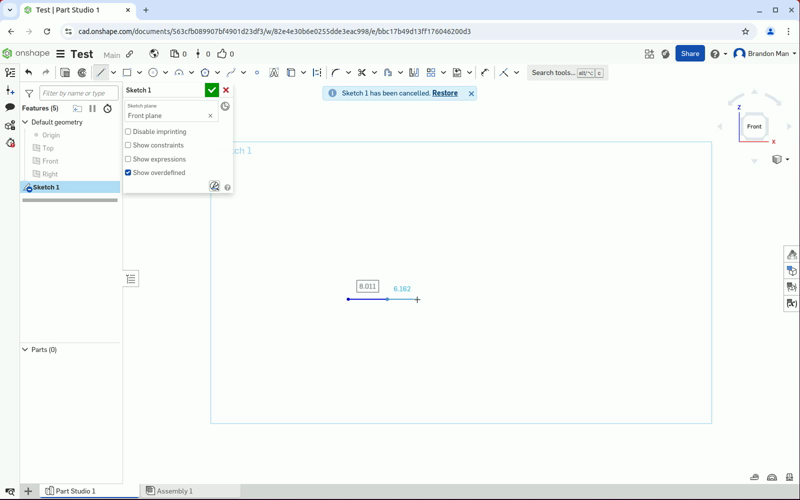
mouse_move(387, 309)
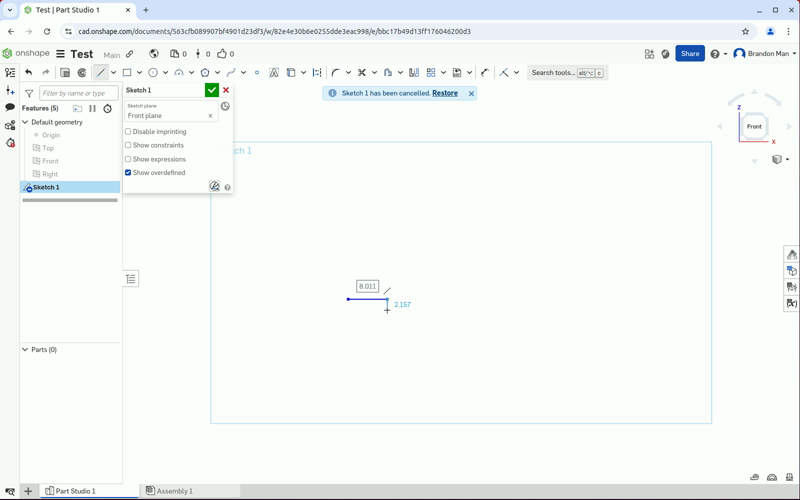
click(387, 309)
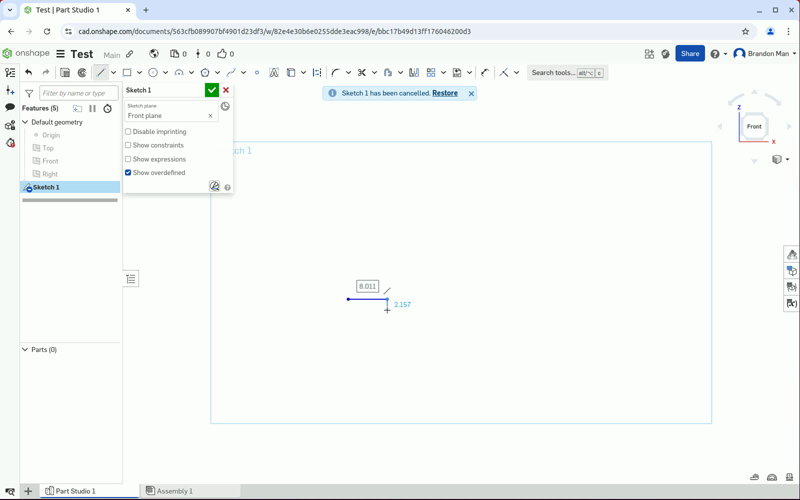
key_up(shift)
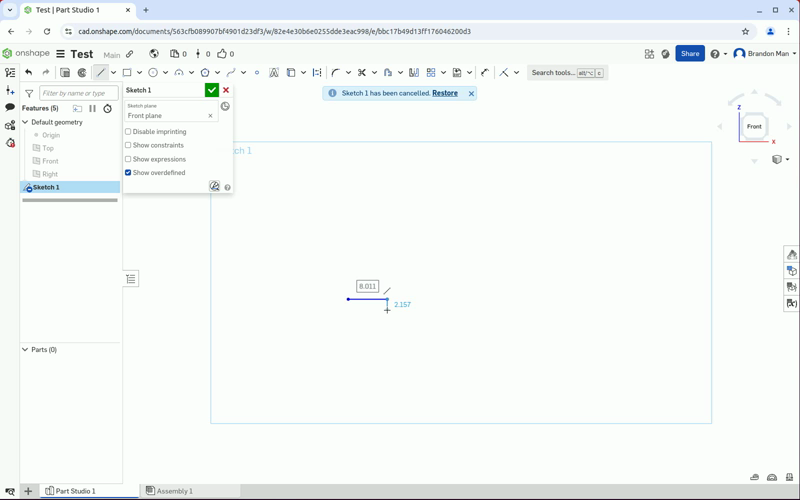
key_down(shift)
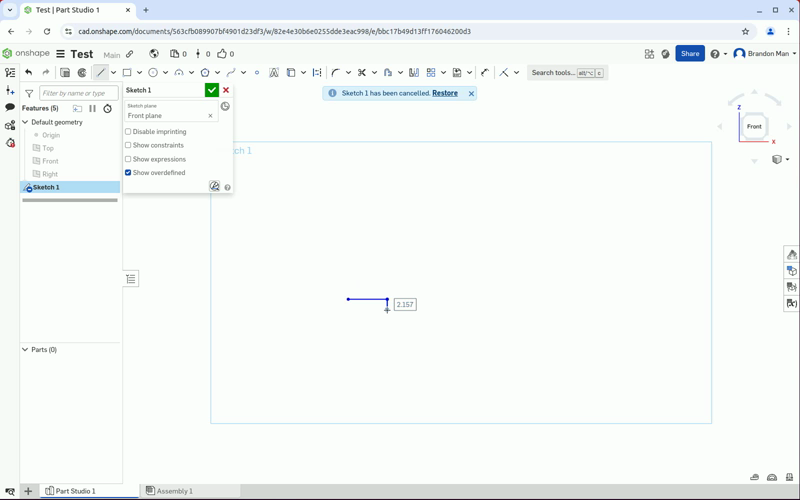
mouse_move(460, 309)
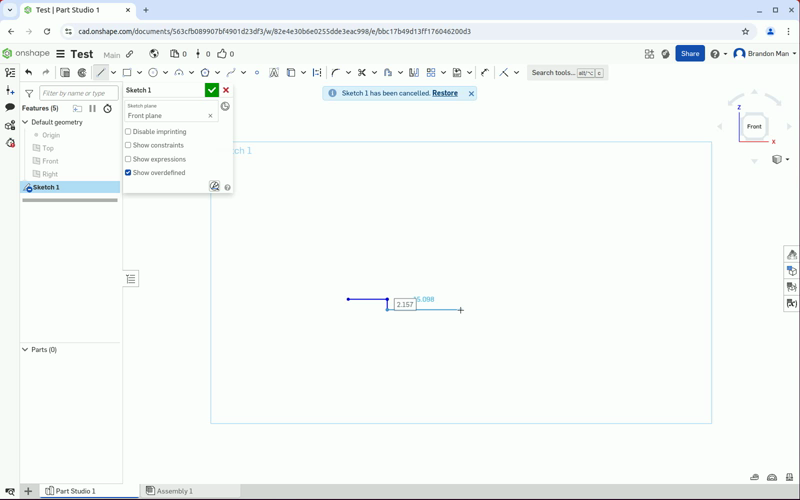
click(460, 309)
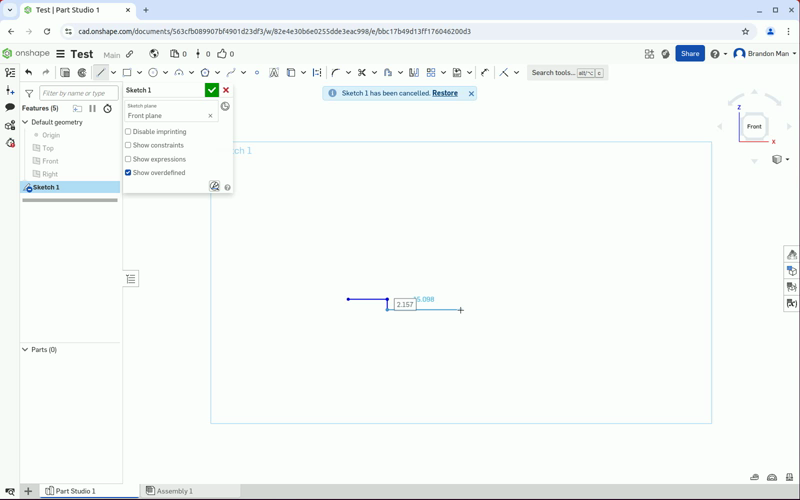
key_up(shift)
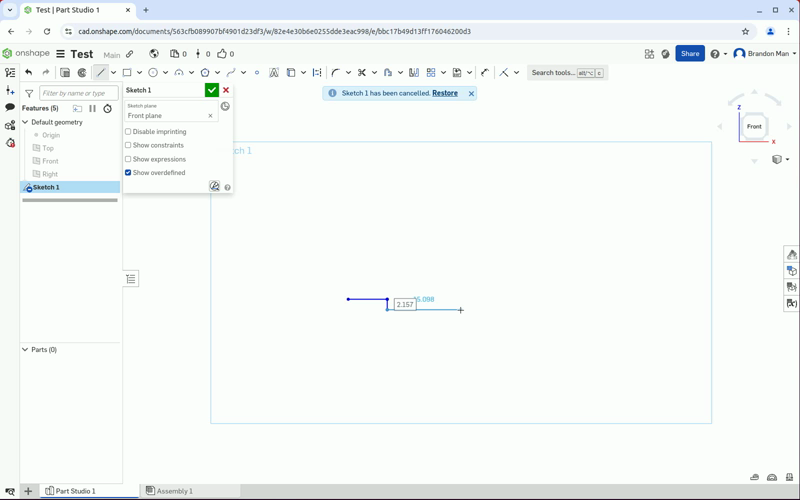
key(esc)
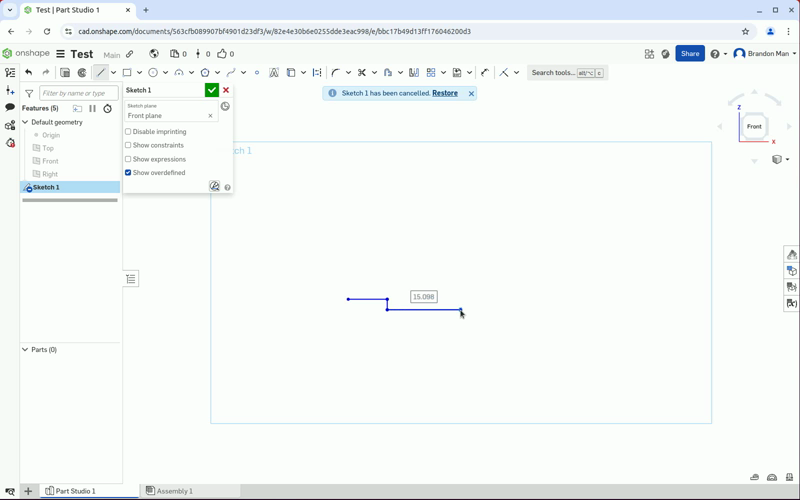
key(a)
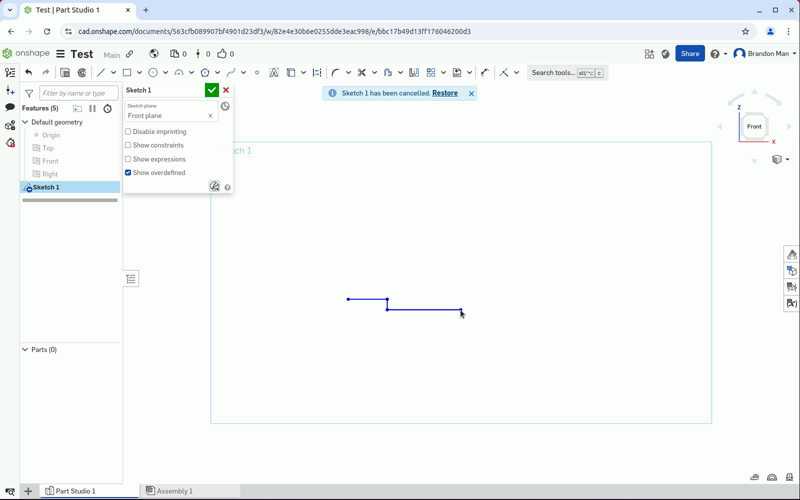
mouse_move(460, 309)
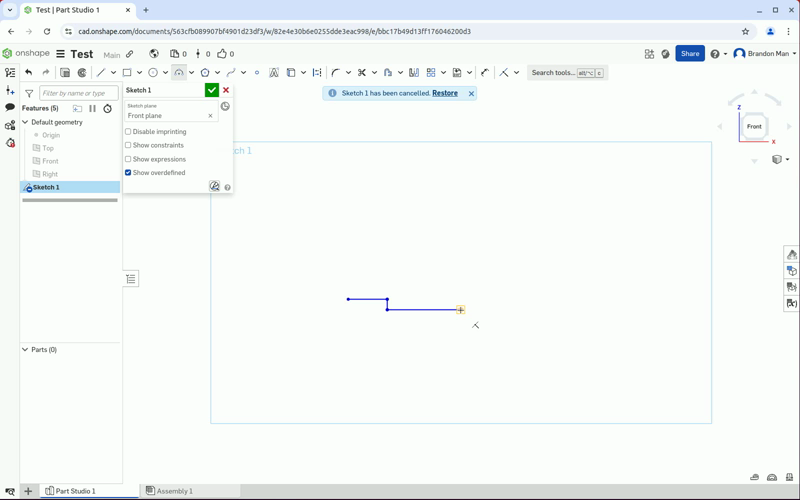
click(460, 309)
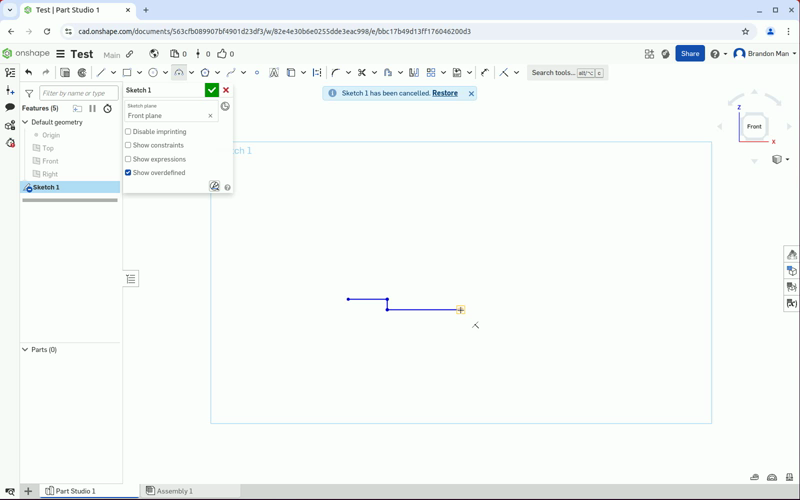
key_down(shift)
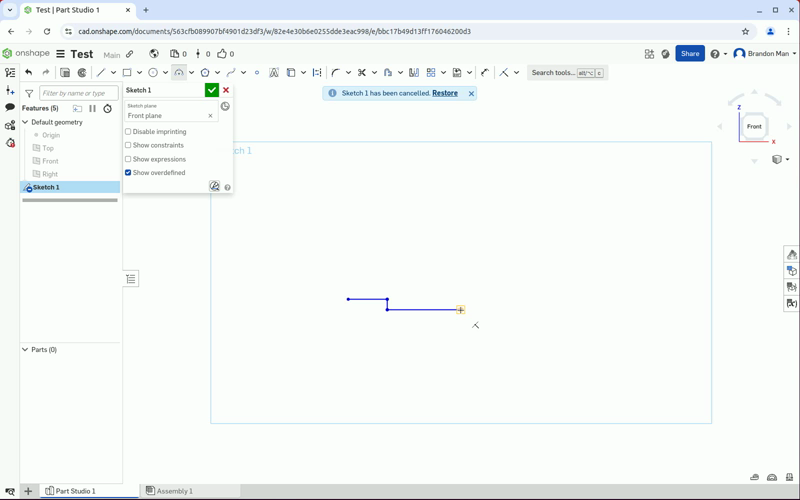
mouse_move(460, 255)
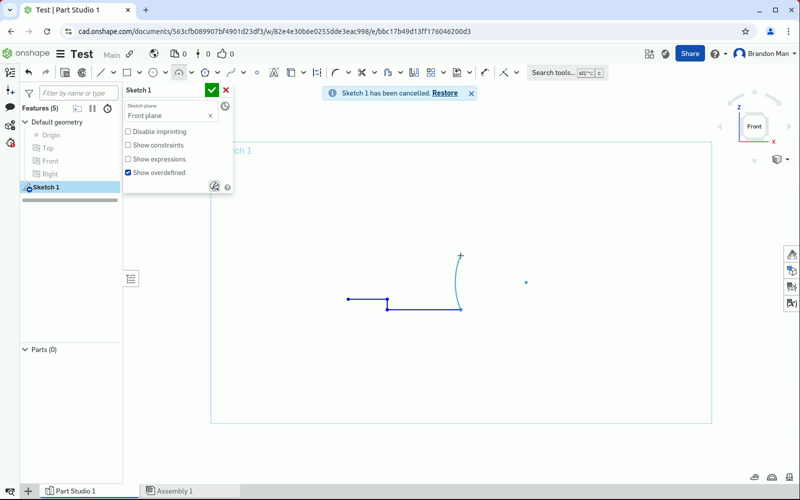
click(460, 255)
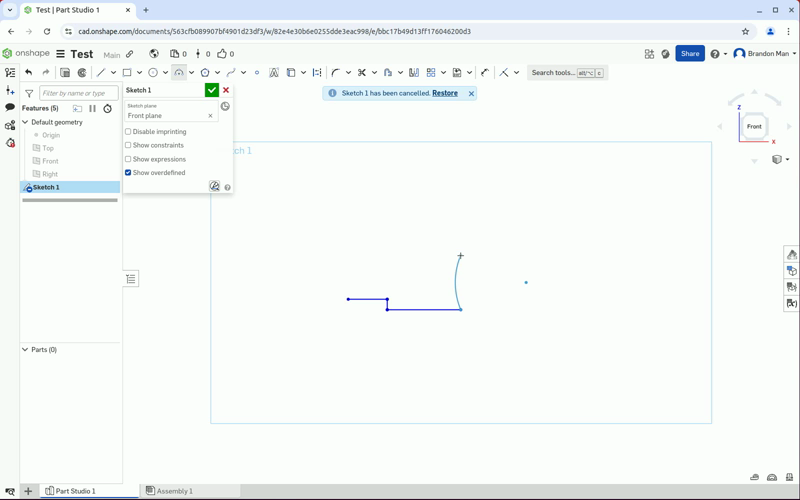
mouse_move(433, 282)
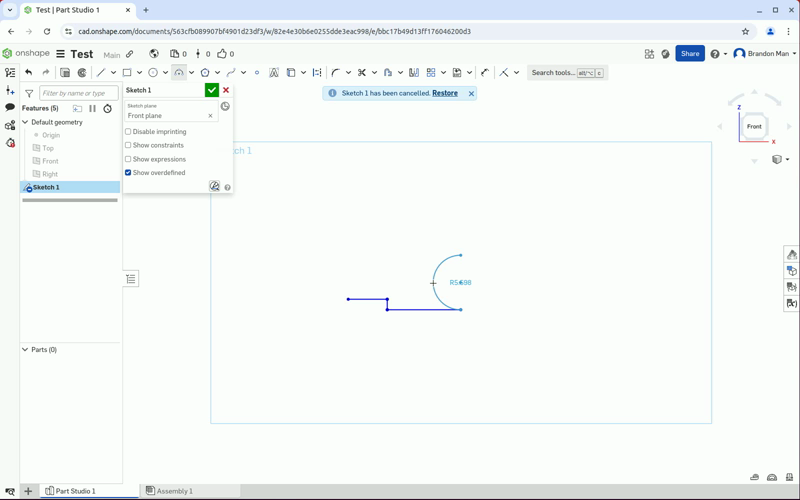
click(433, 282)
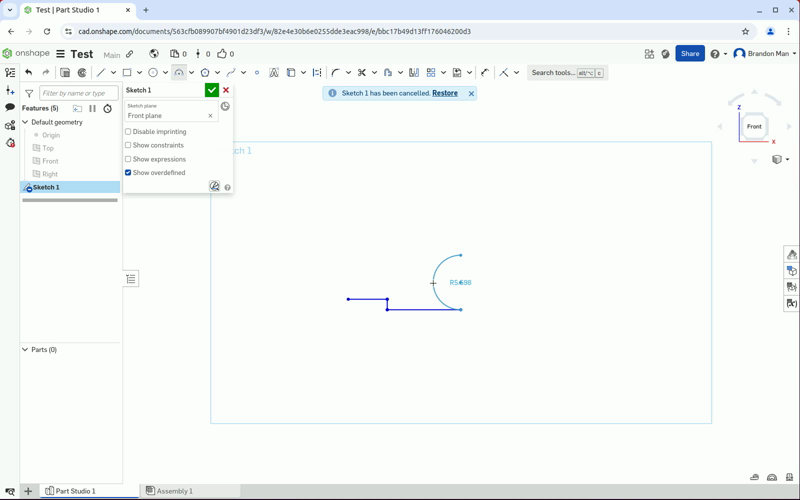
key_up(shift)
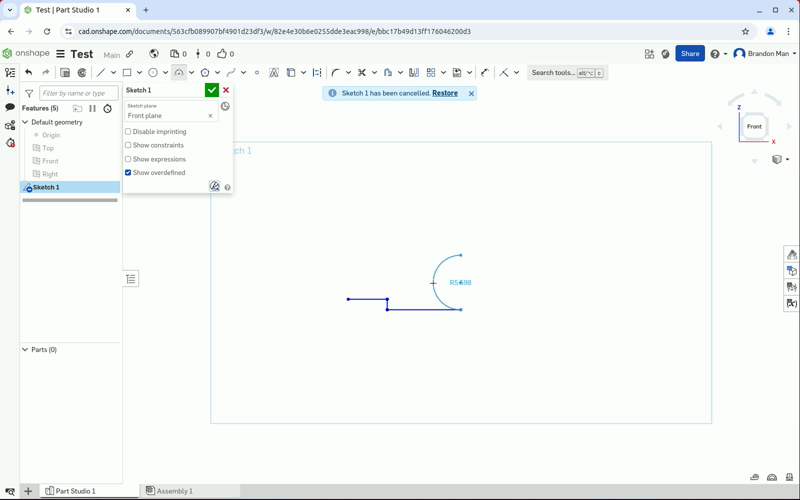
key(esc)
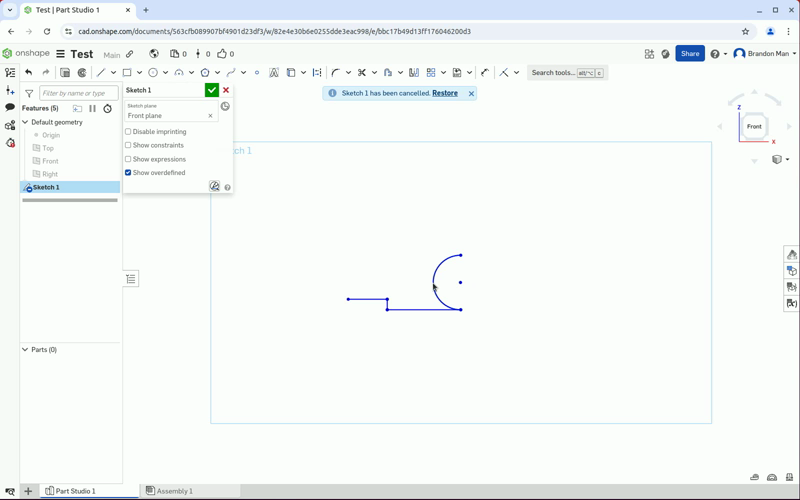
key(l)
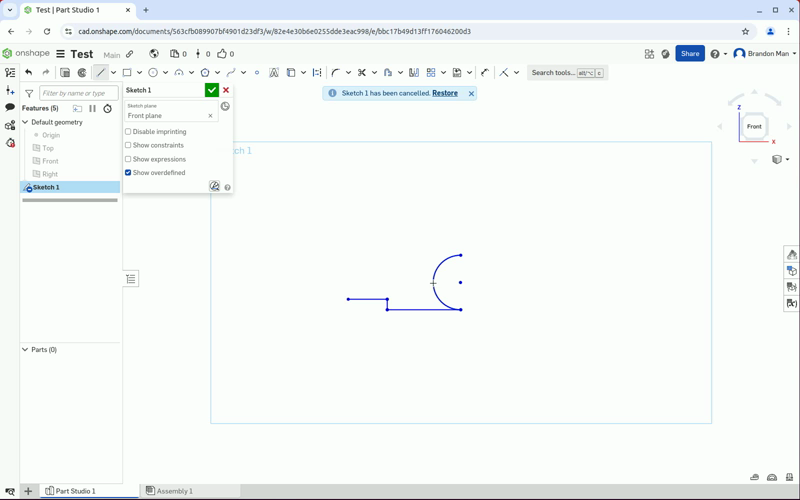
mouse_move(460, 255)
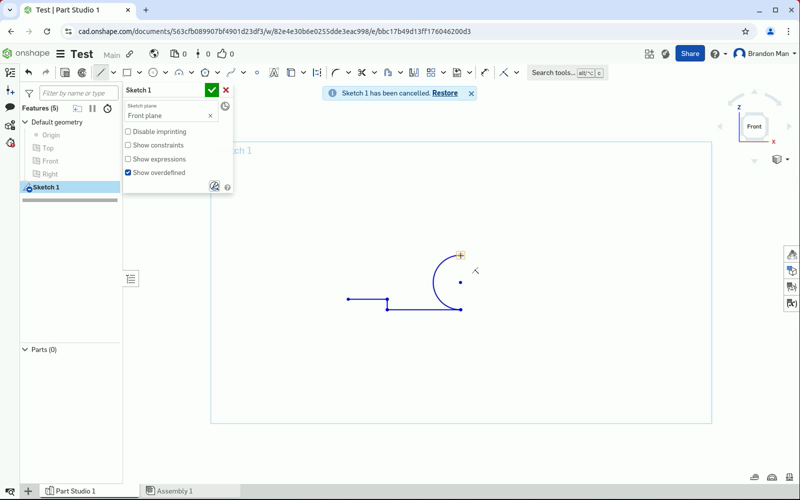
click(460, 255)
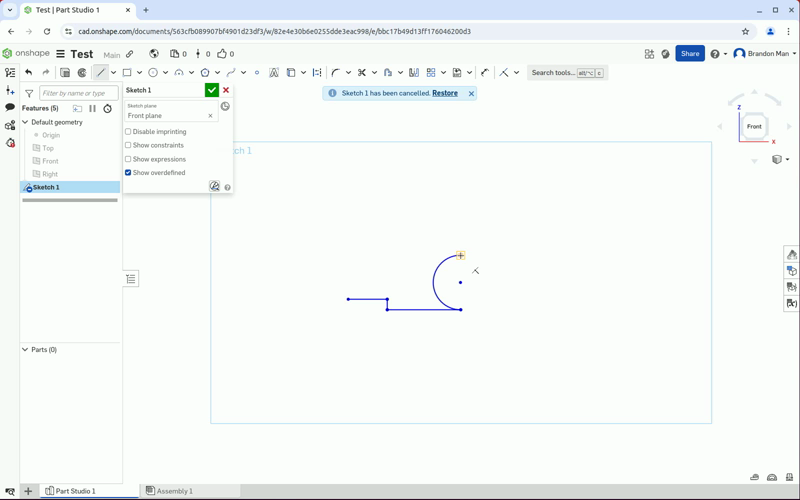
key_down(shift)
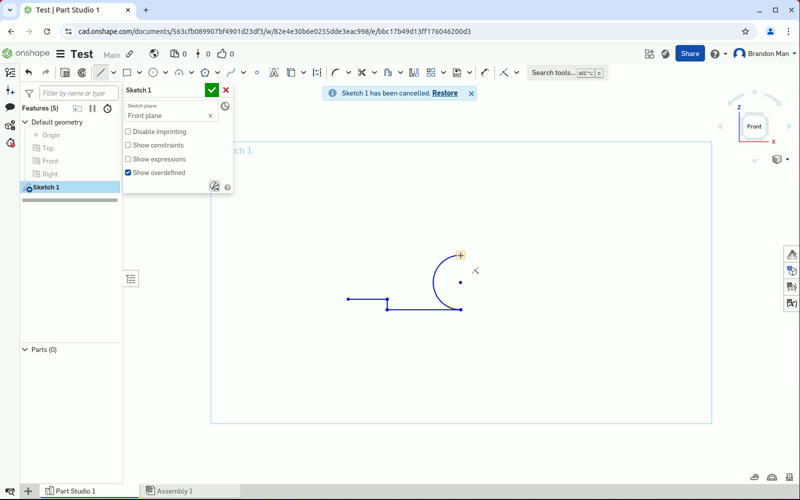
mouse_move(387, 255)
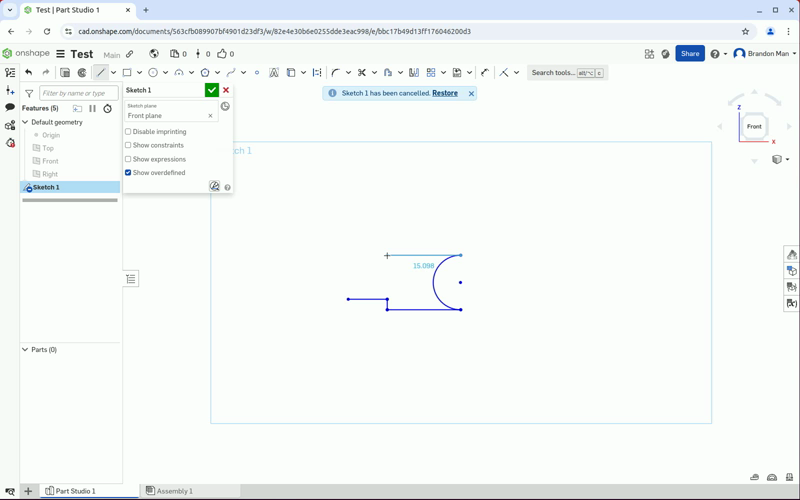
click(387, 255)
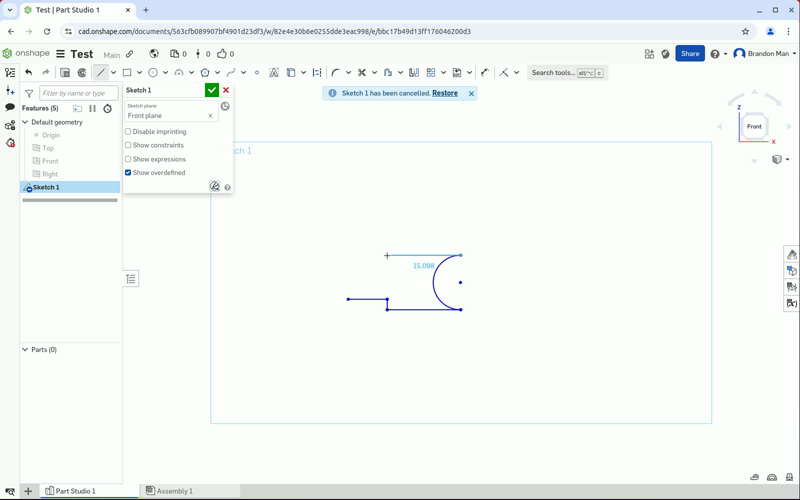
key_up(shift)
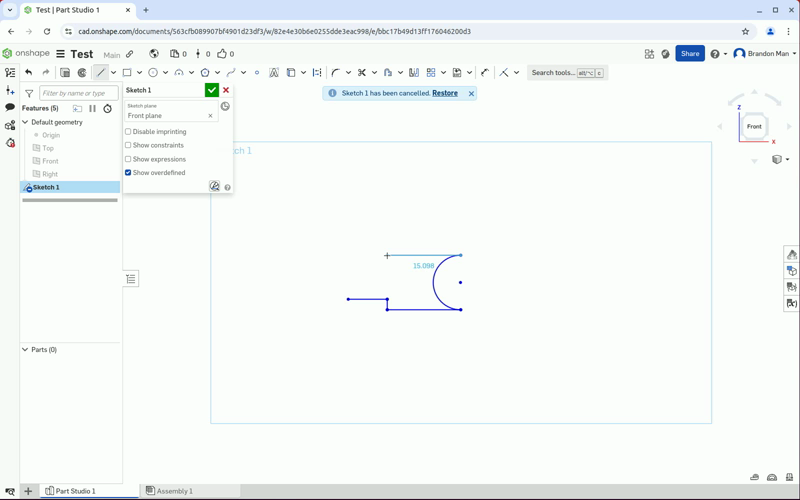
key_down(shift)
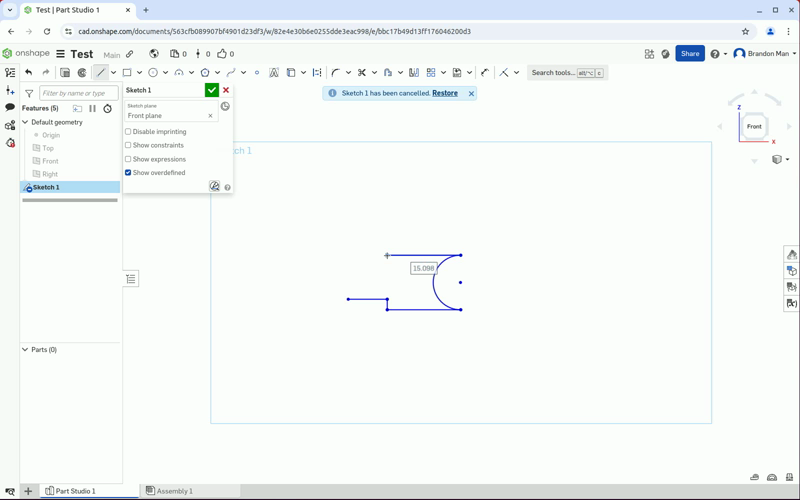
mouse_move(417, 255)
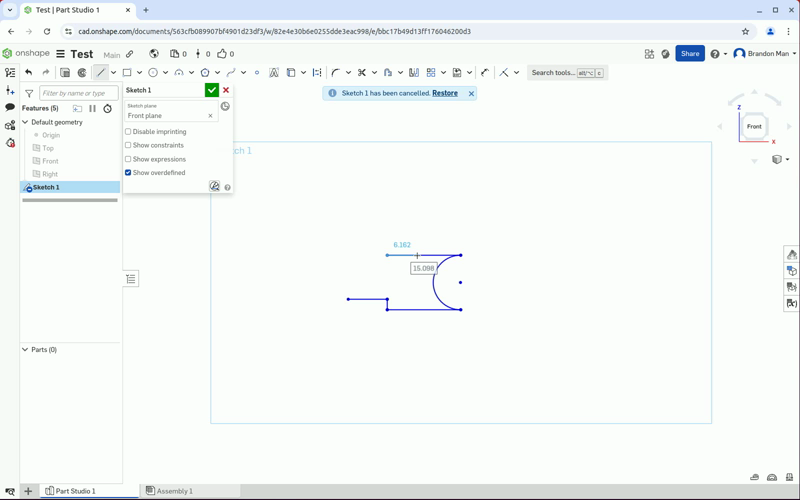
mouse_move(387, 264)
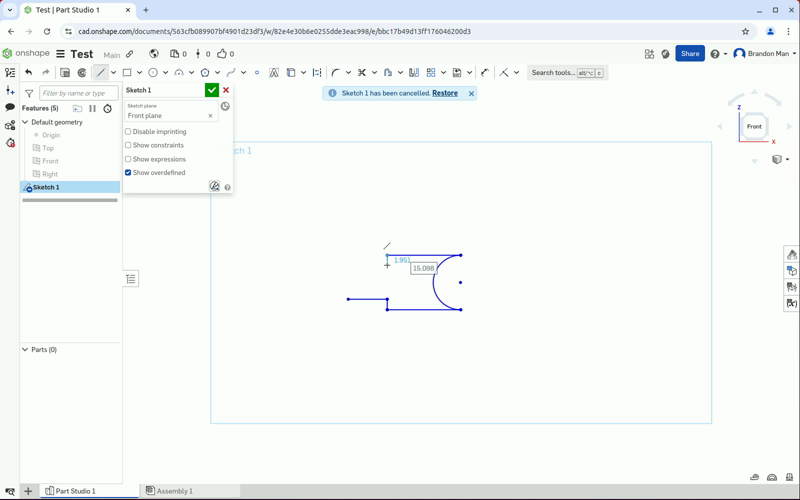
click(387, 264)
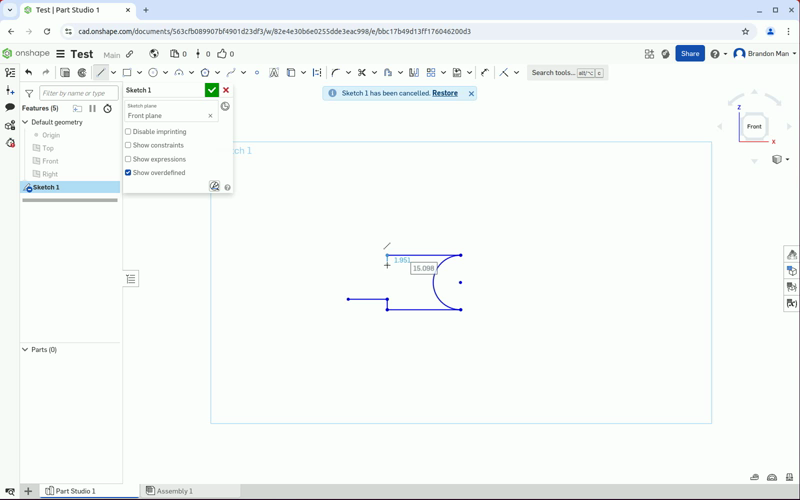
key_up(shift)
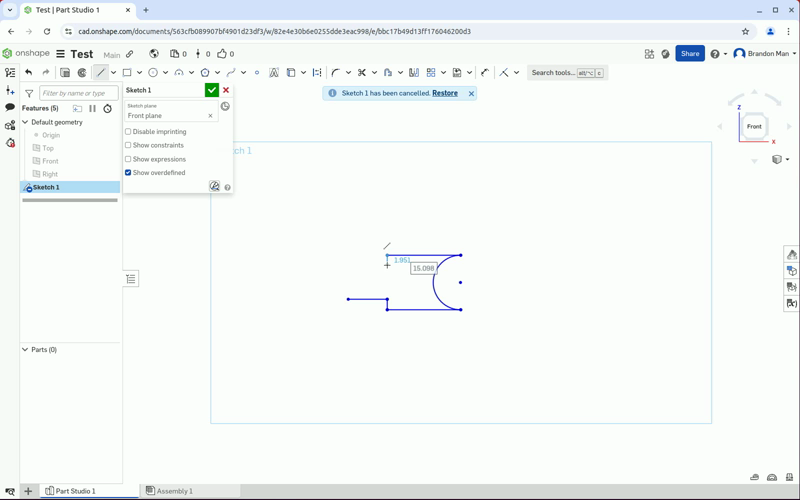
key_down(shift)
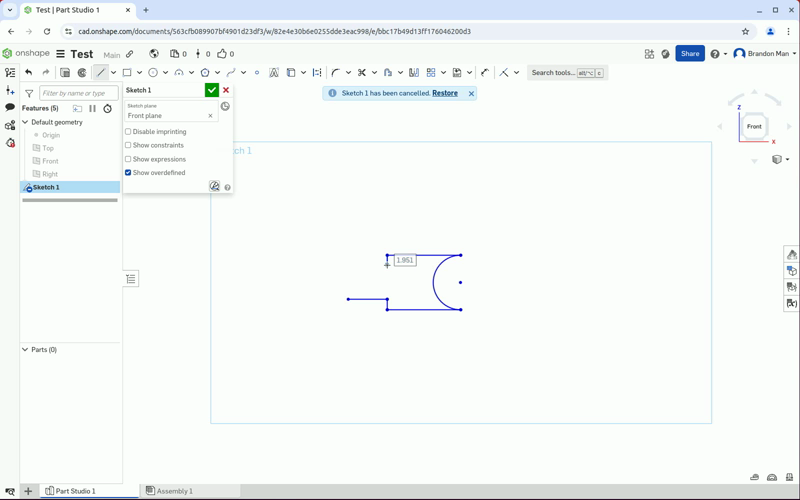
mouse_move(417, 264)
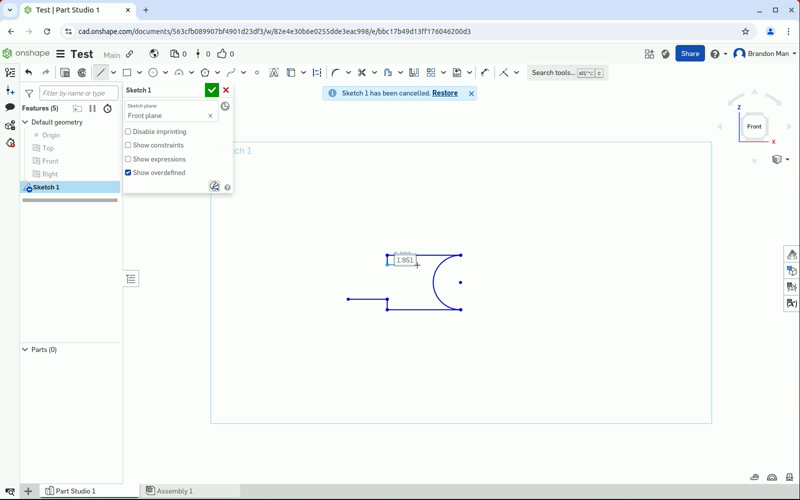
mouse_move(348, 264)
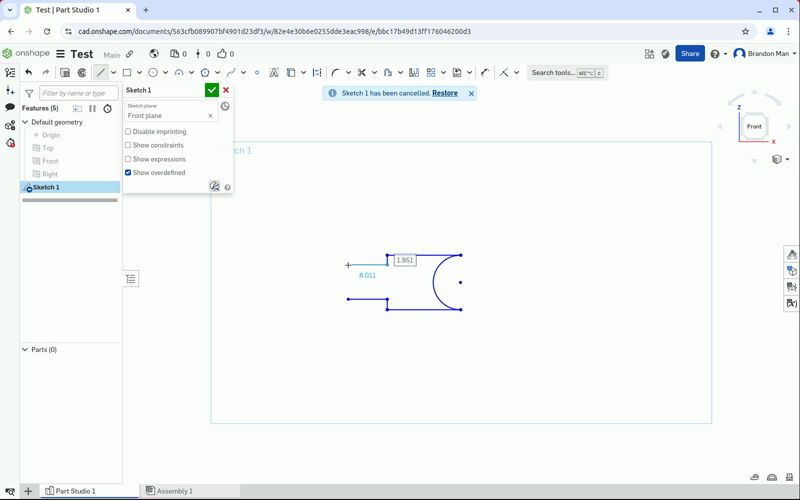
click(348, 264)
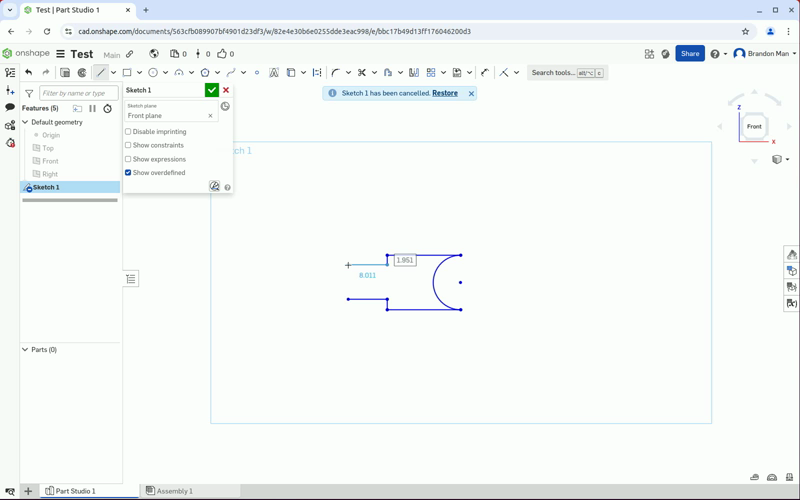
key_up(shift)
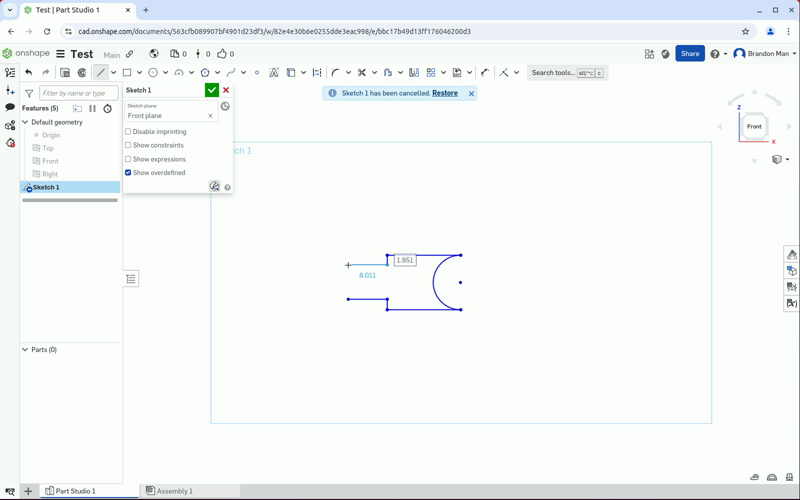
key_down(shift)
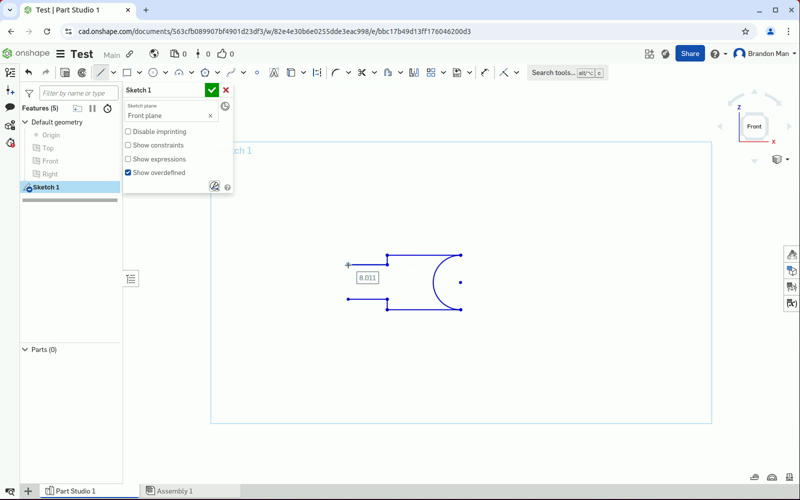
mouse_move(378, 264)
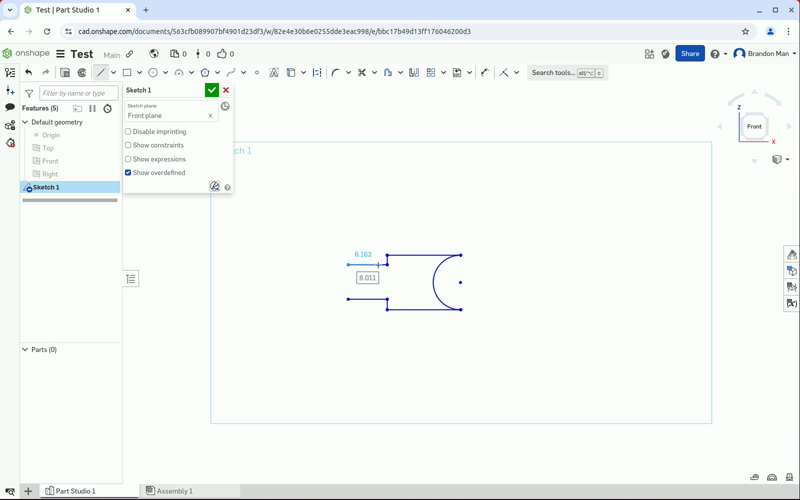
mouse_move(348, 272)
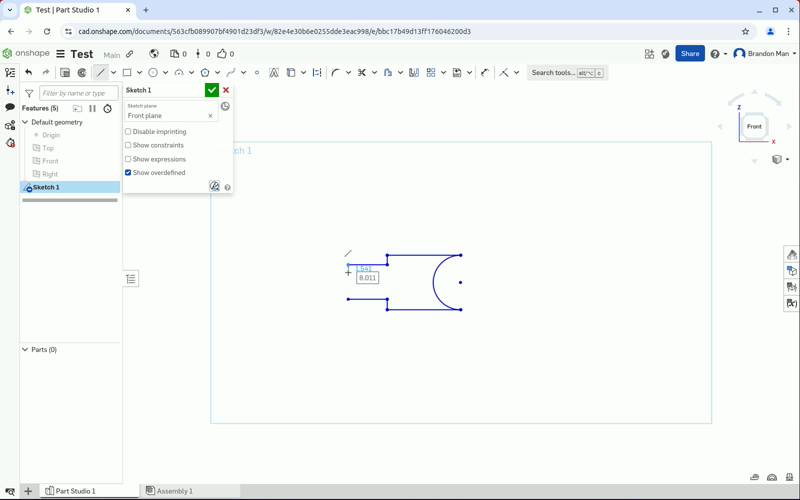
scroll(6)
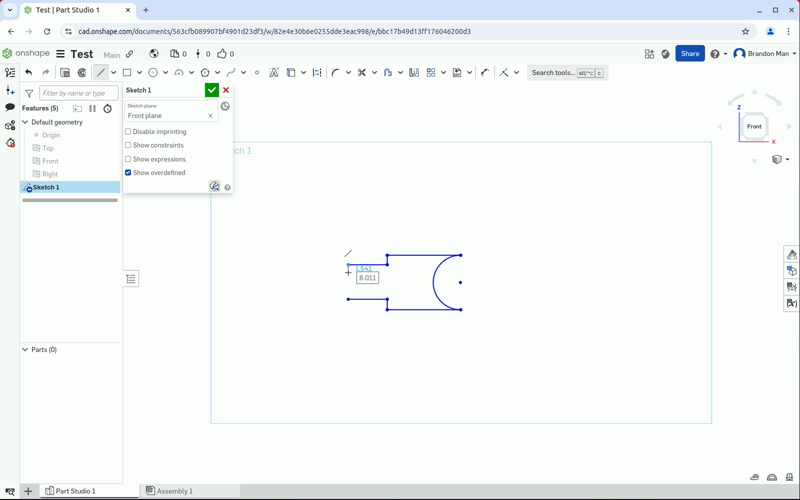
scroll(6)
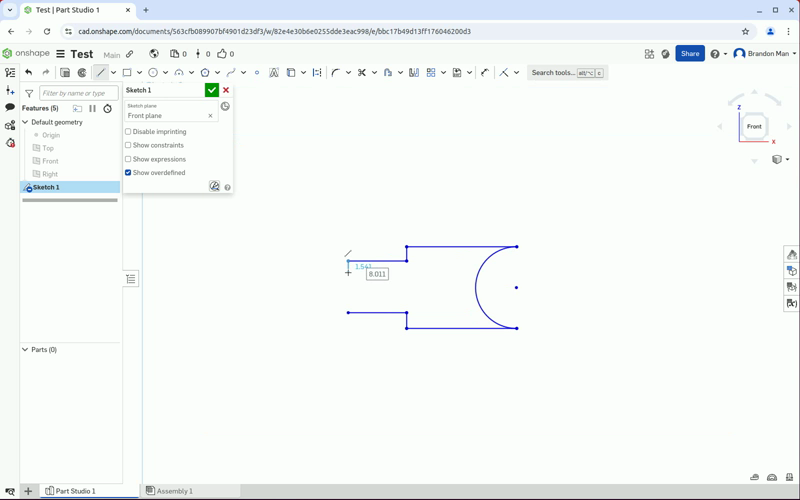
scroll(6)
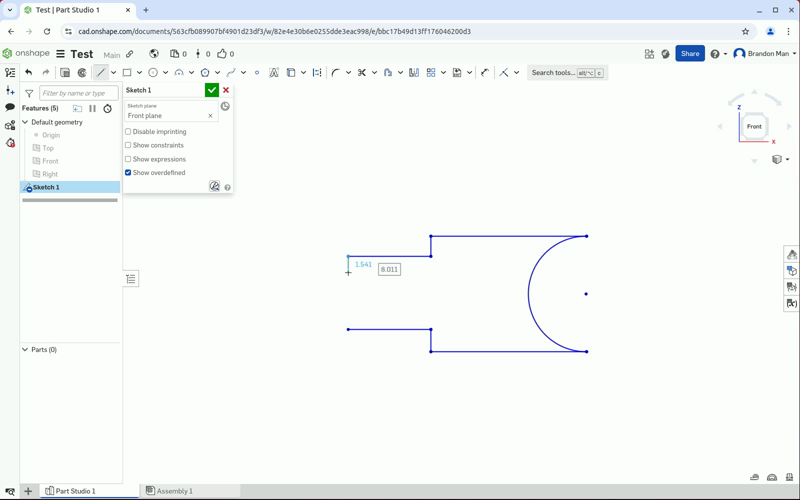
scroll(6)
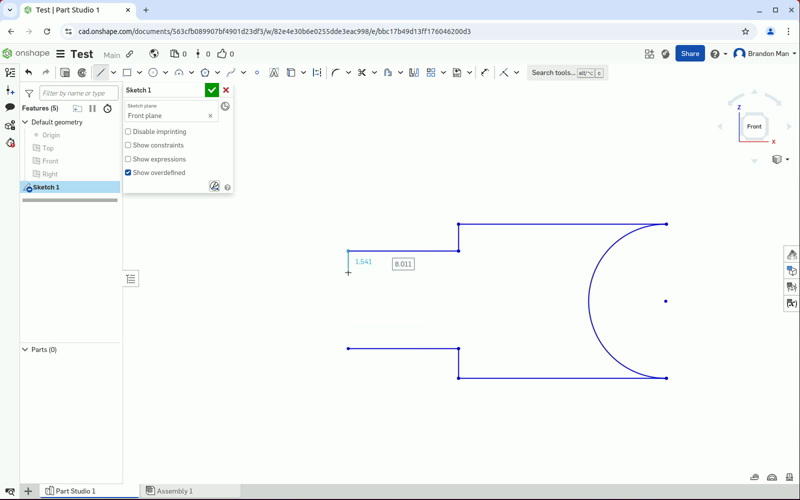
scroll(6)
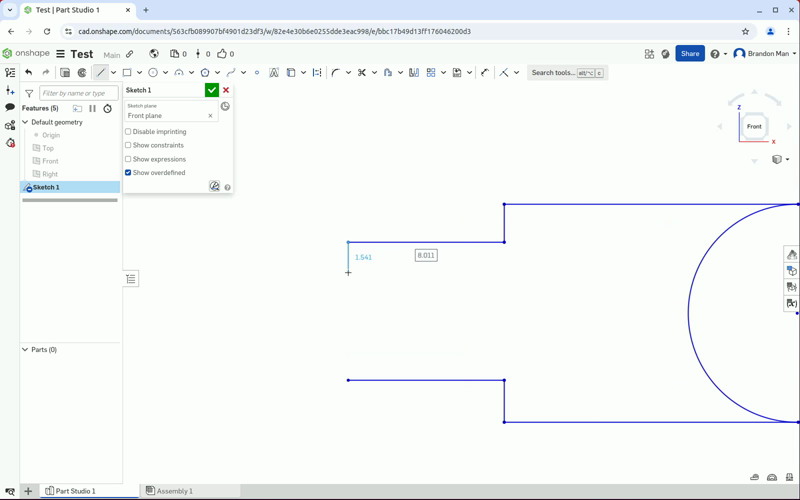
scroll(6)
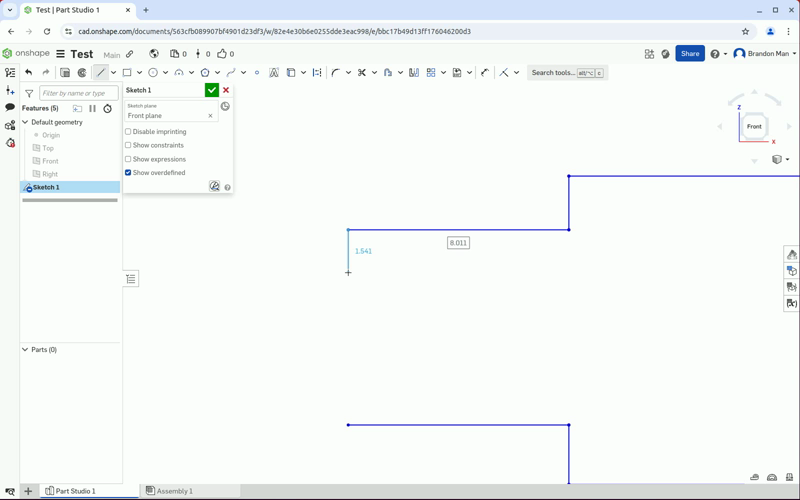
scroll(6)
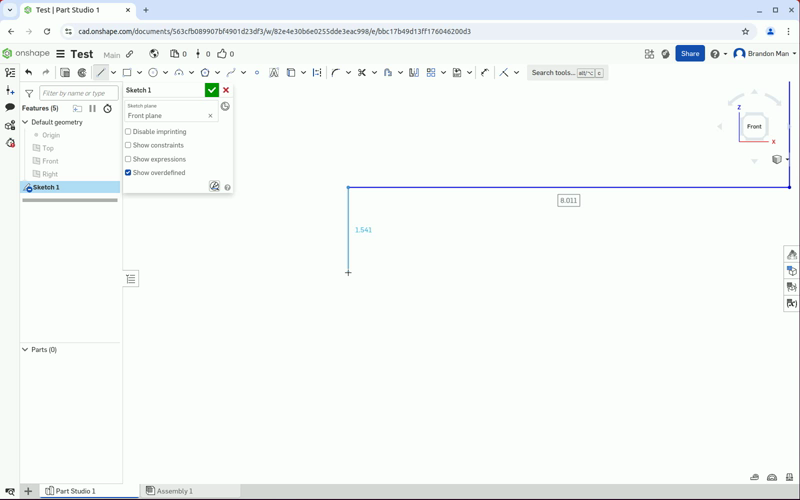
click(348, 272)
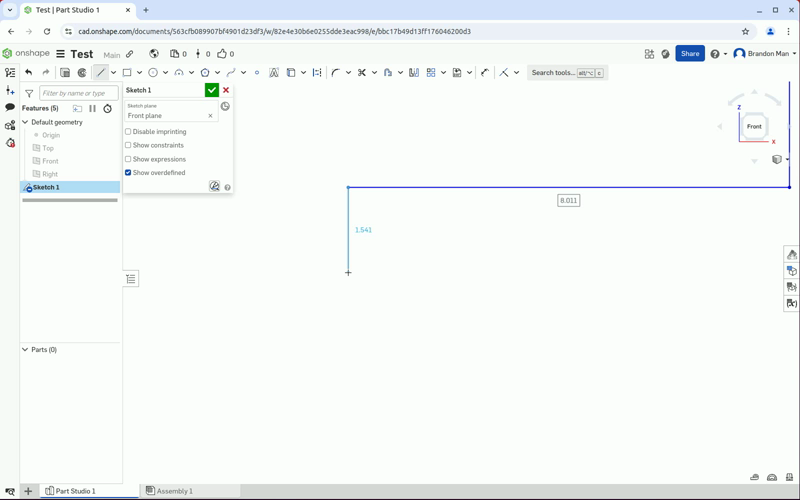
scroll(-6)
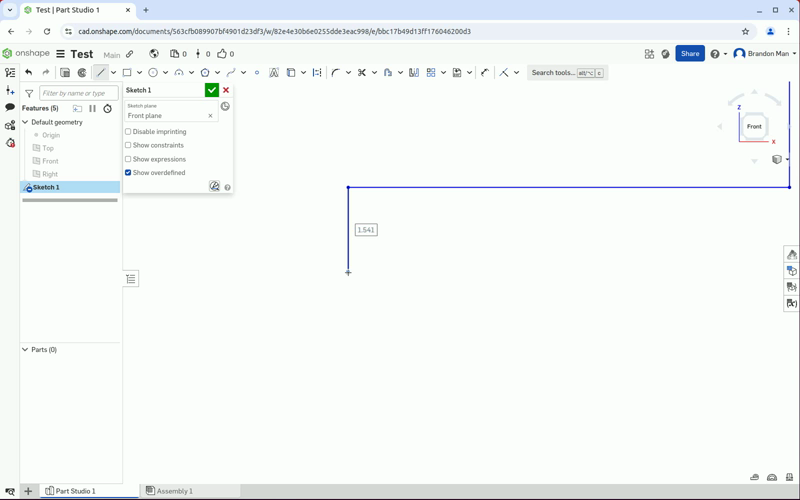
scroll(-6)
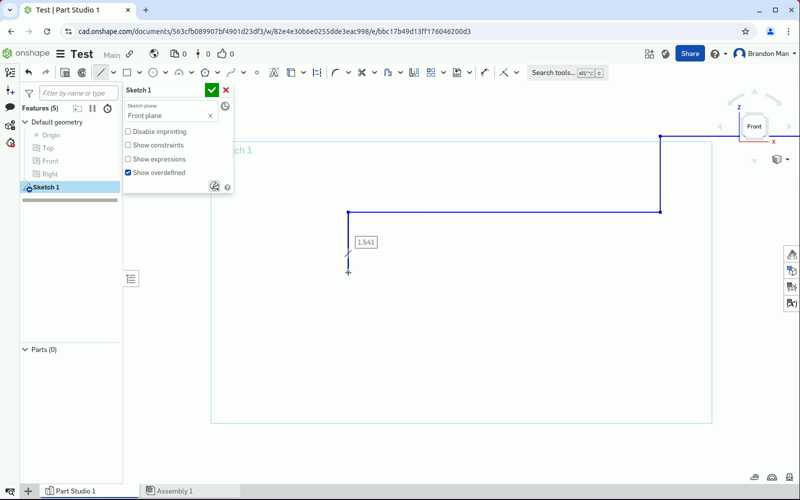
scroll(-6)
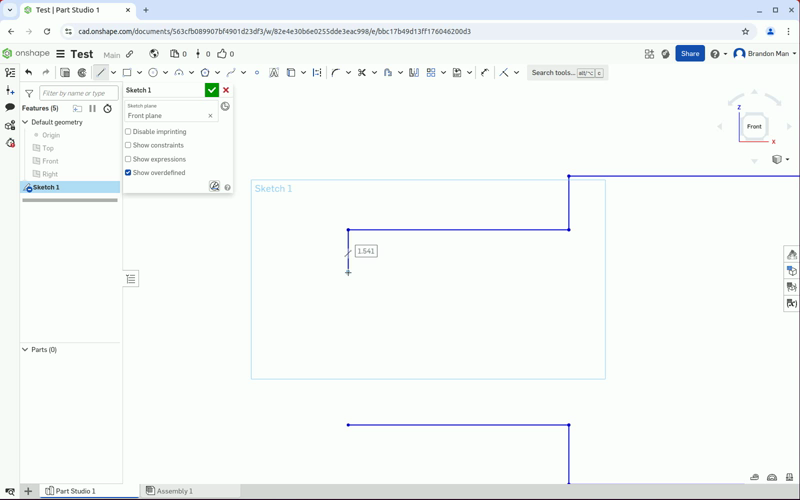
scroll(-6)
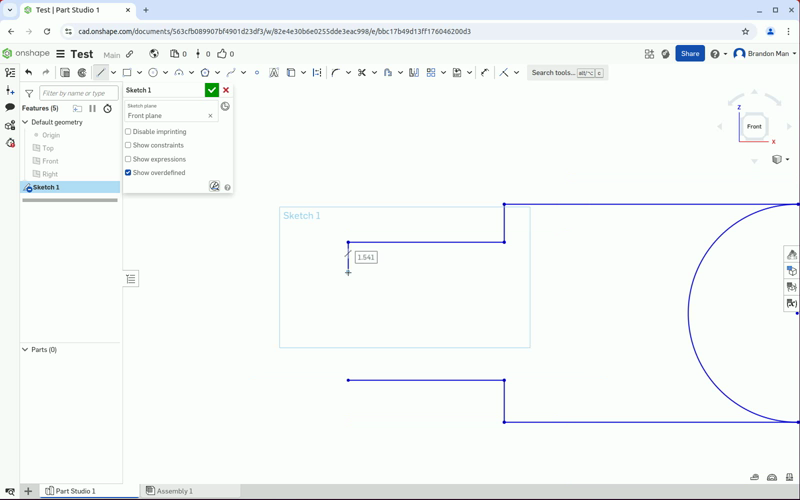
scroll(-6)
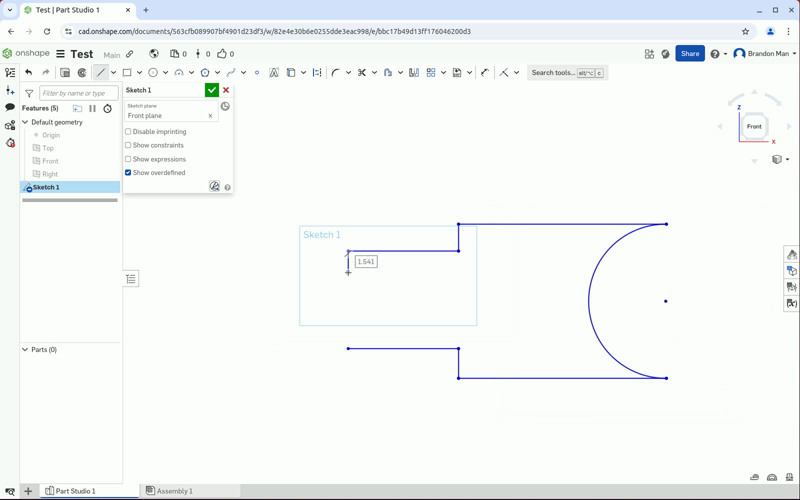
scroll(-6)
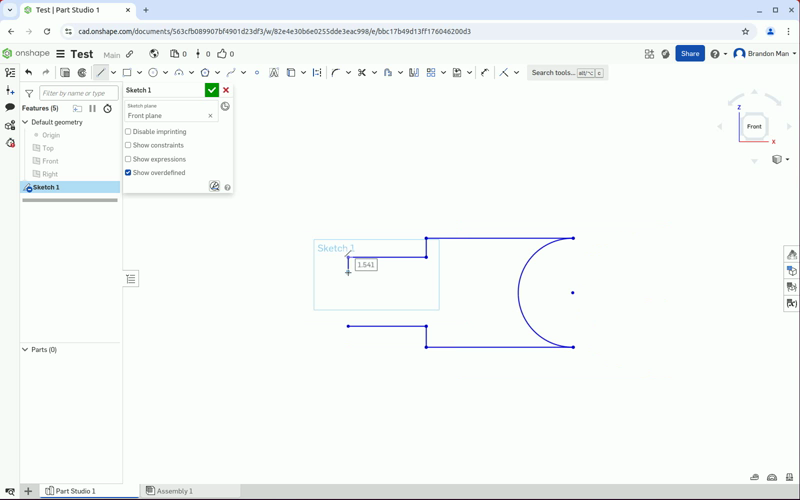
scroll(-6)
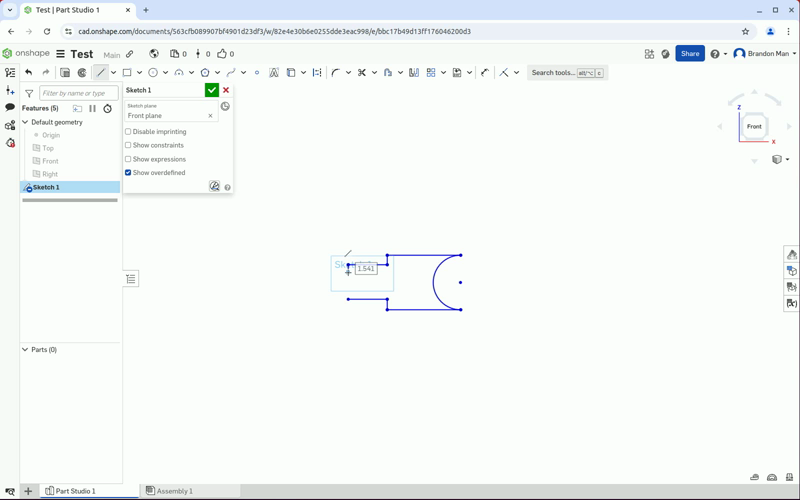
key_up(shift)
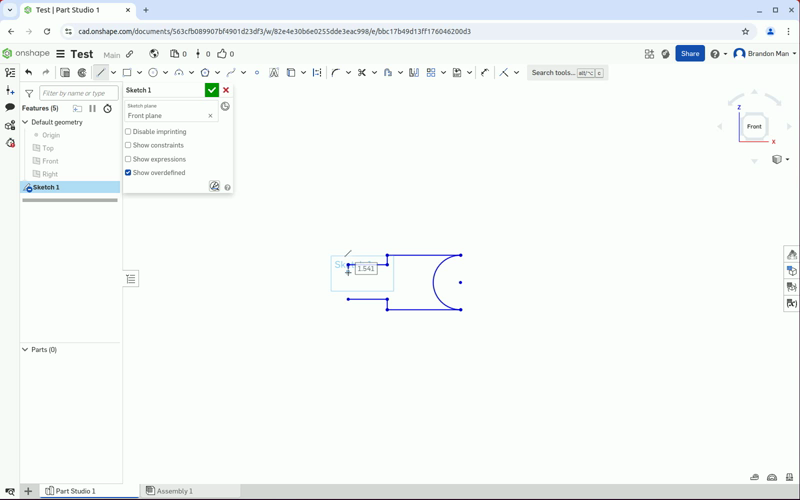
key_down(shift)
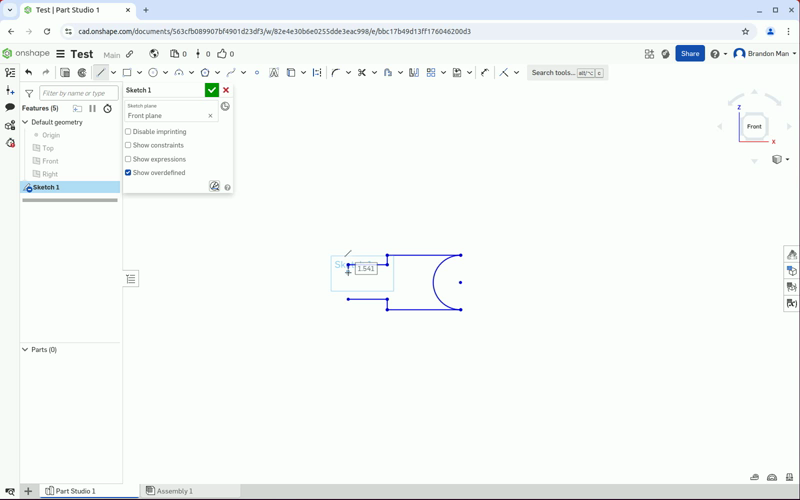
mouse_move(378, 272)
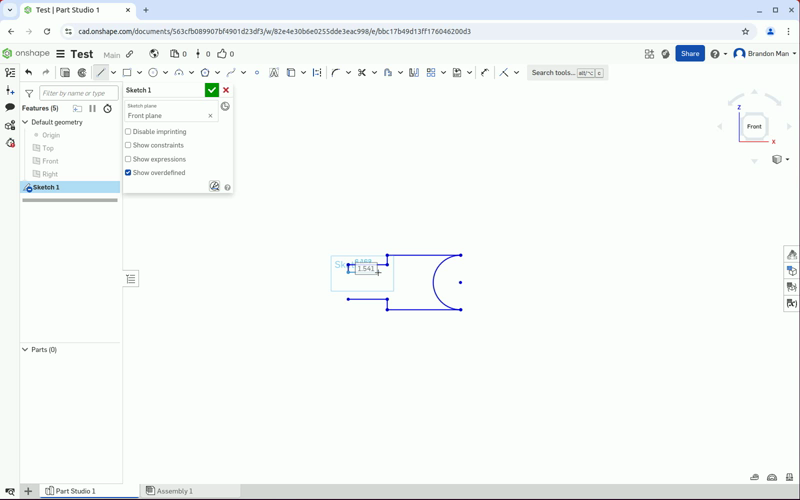
mouse_move(381, 272)
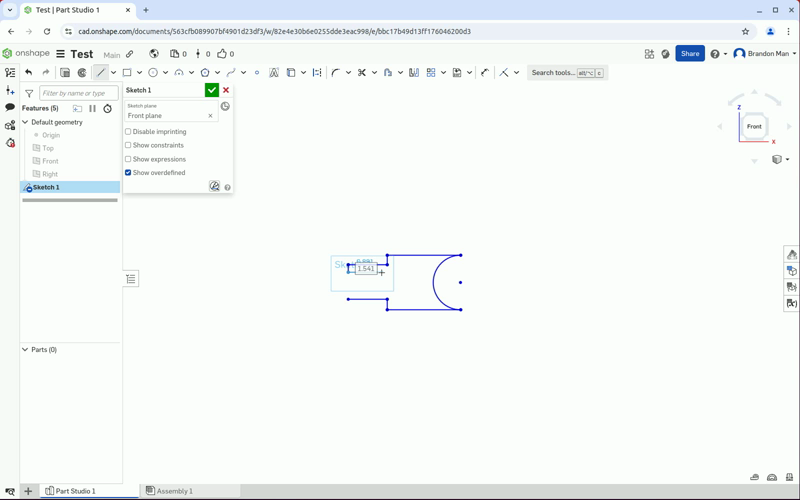
click(381, 272)
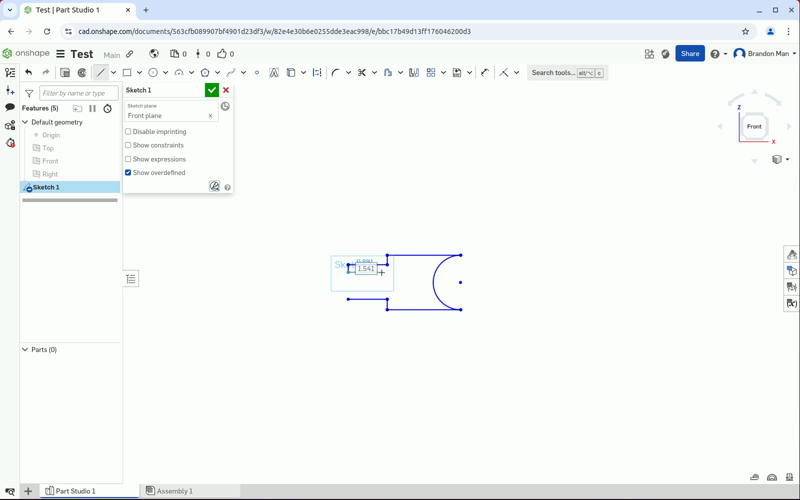
key_up(shift)
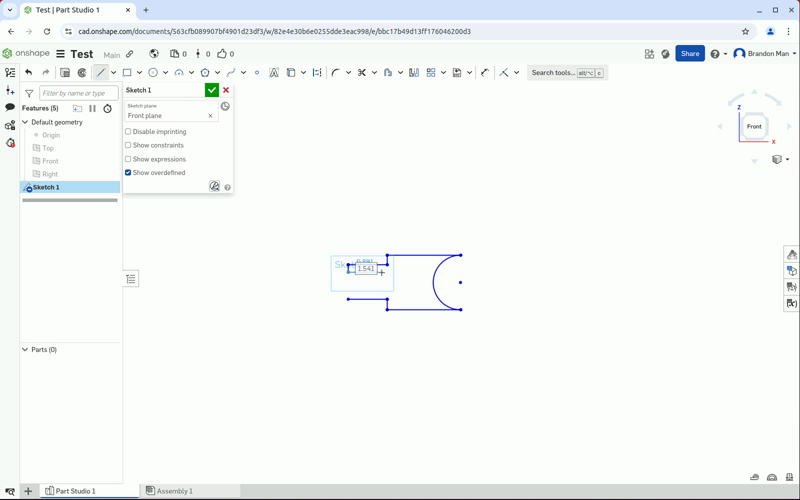
key_down(shift)
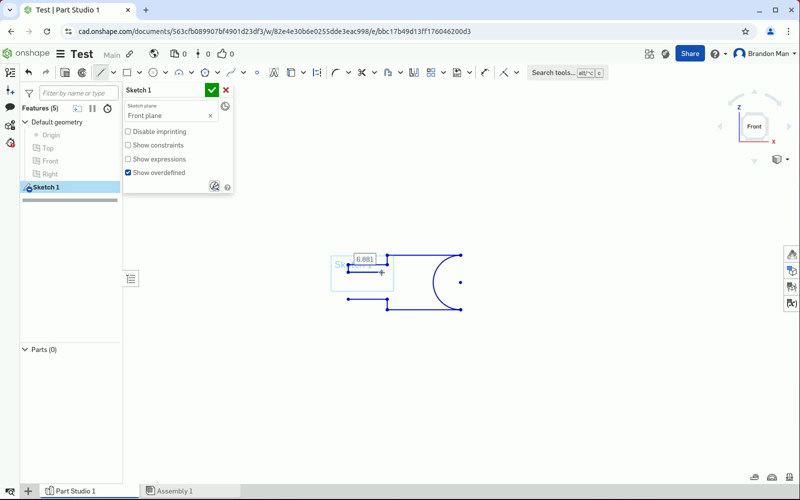
mouse_move(411, 272)
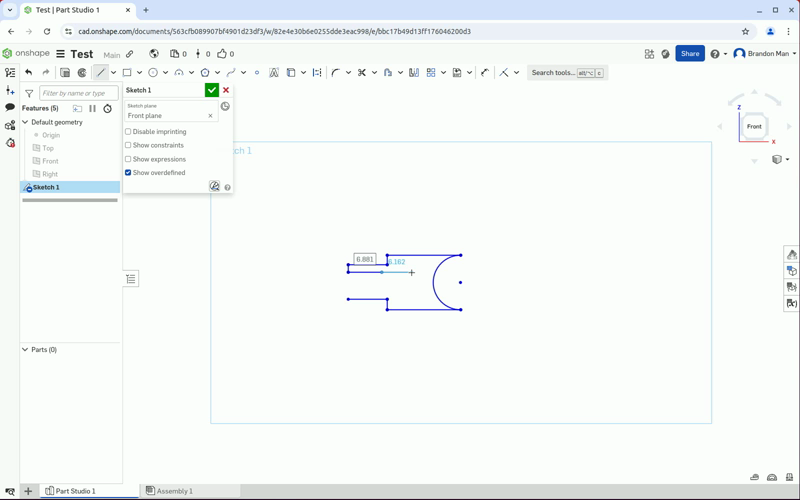
mouse_move(381, 282)
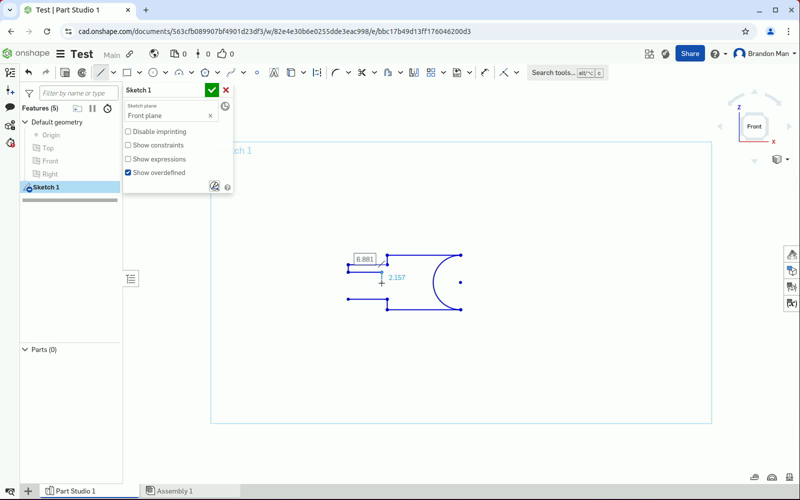
click(381, 282)
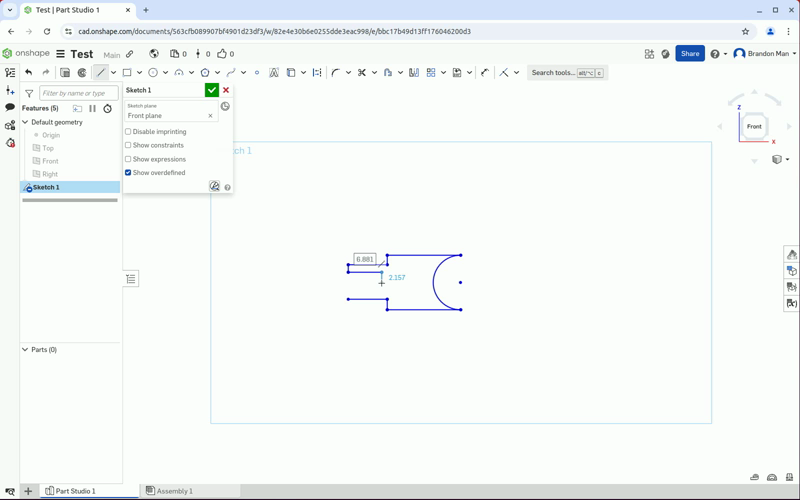
key_up(shift)
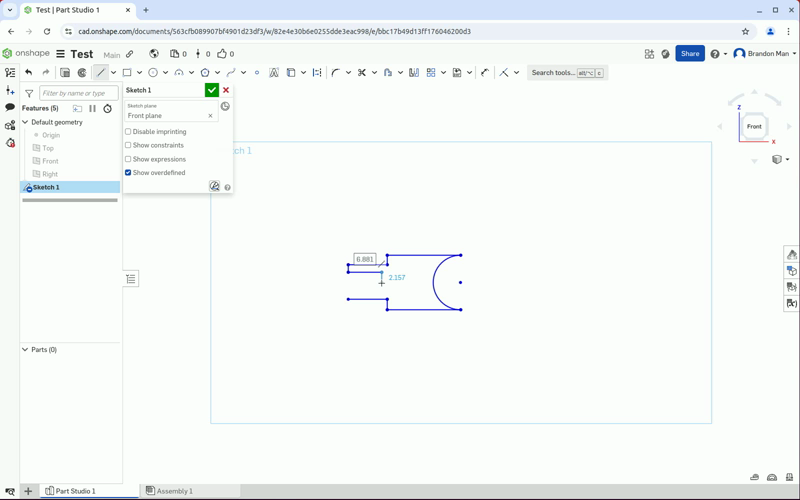
key_down(shift)
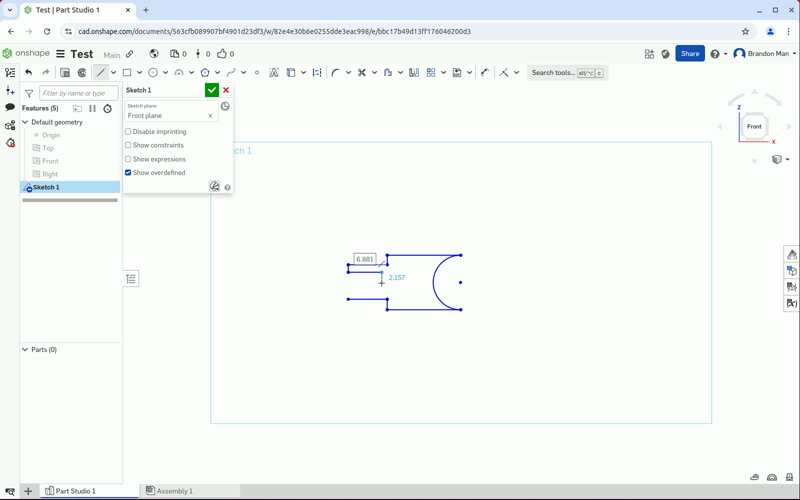
mouse_move(411, 282)
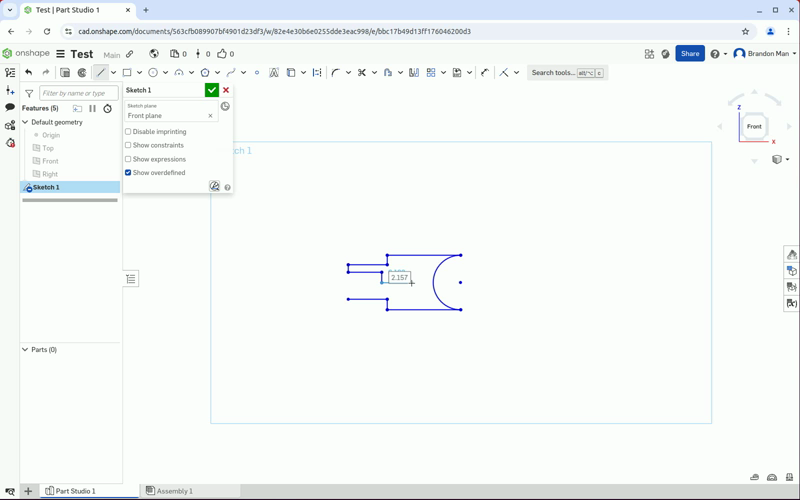
mouse_move(381, 293)
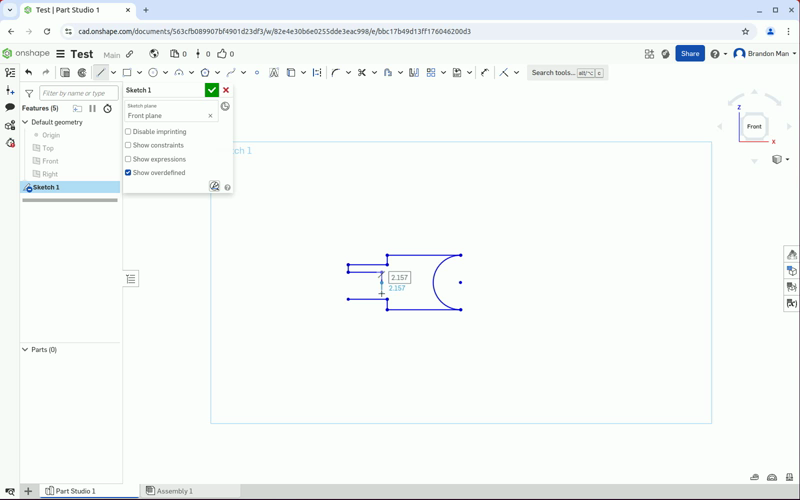
click(381, 293)
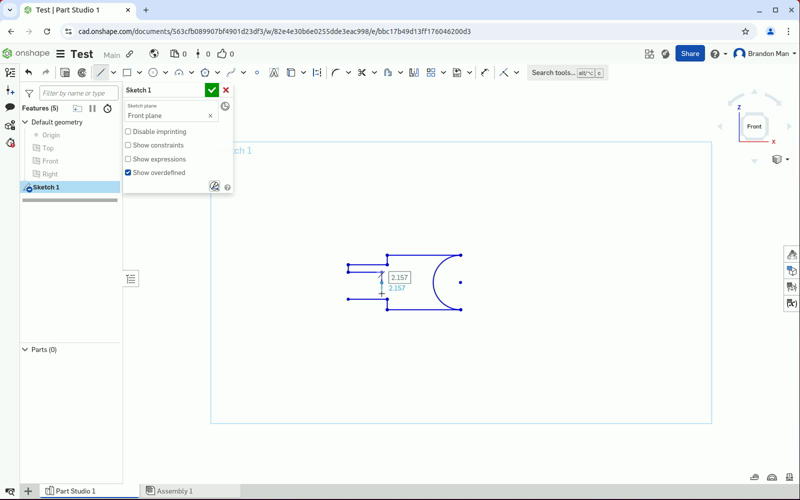
key_up(shift)
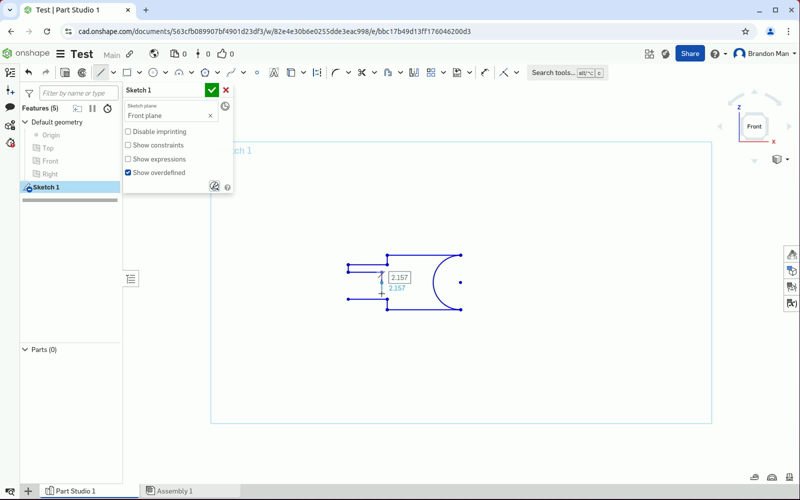
key_down(shift)
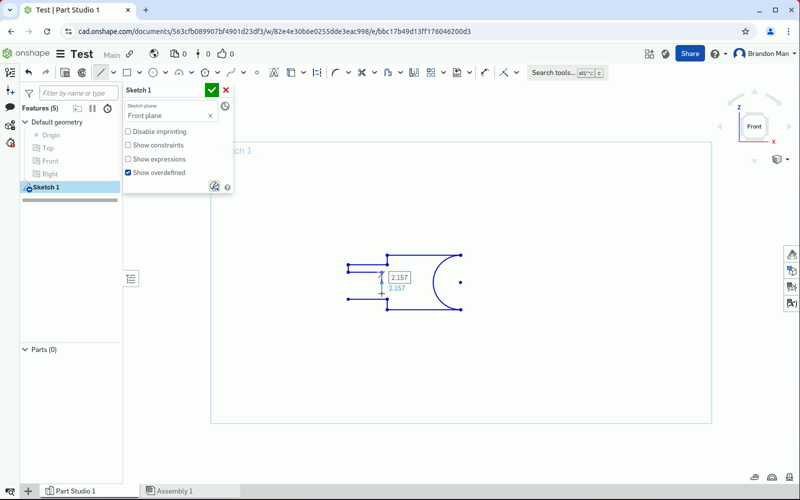
mouse_move(411, 293)
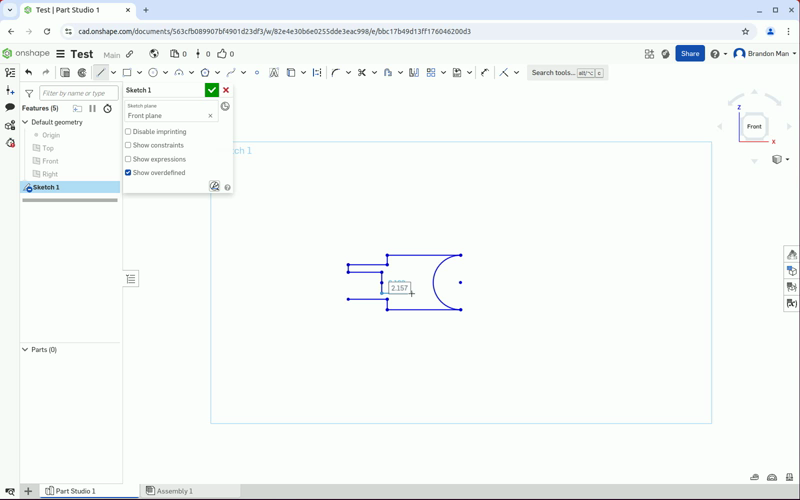
mouse_move(348, 293)
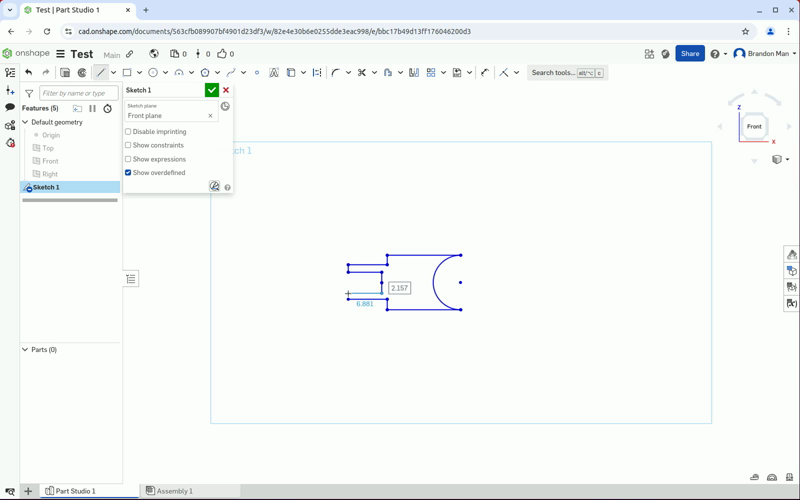
click(348, 293)
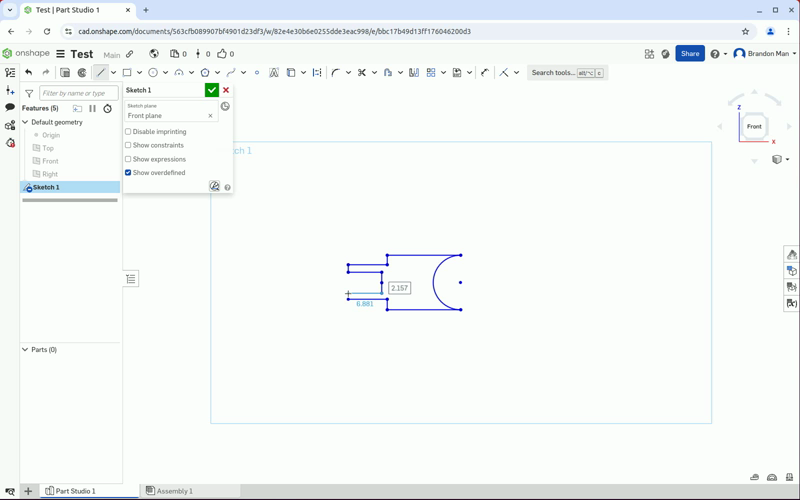
key_up(shift)
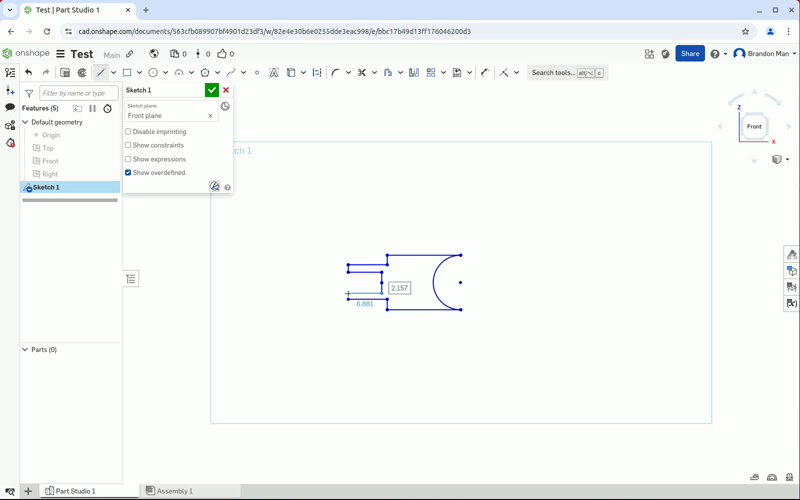
mouse_move(378, 293)
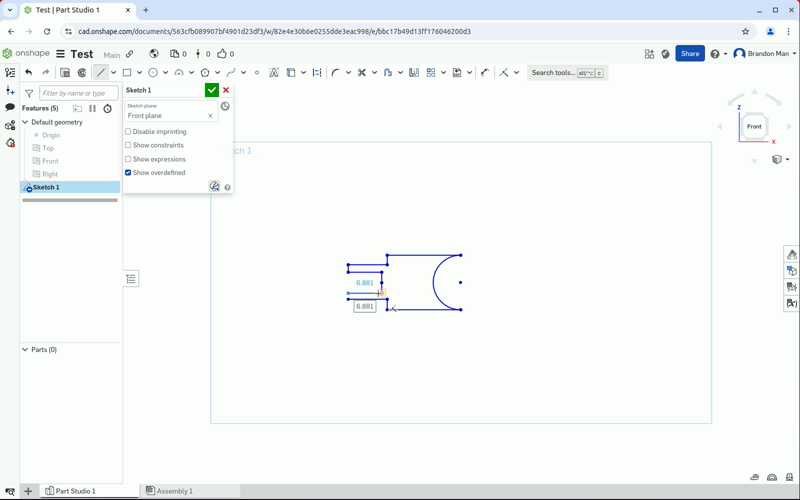
key_down(shift)
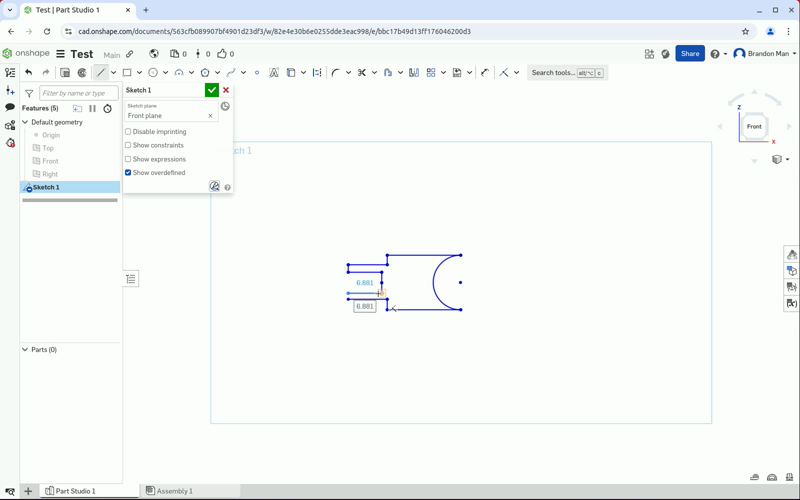
mouse_move(348, 299)
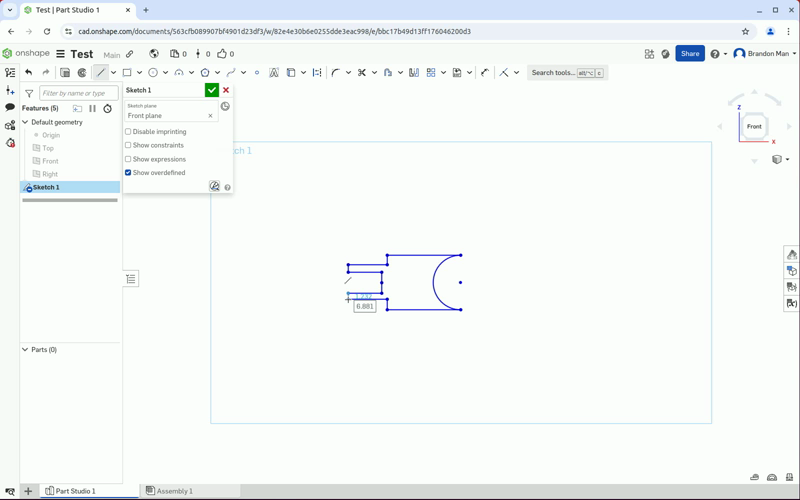
scroll(6)
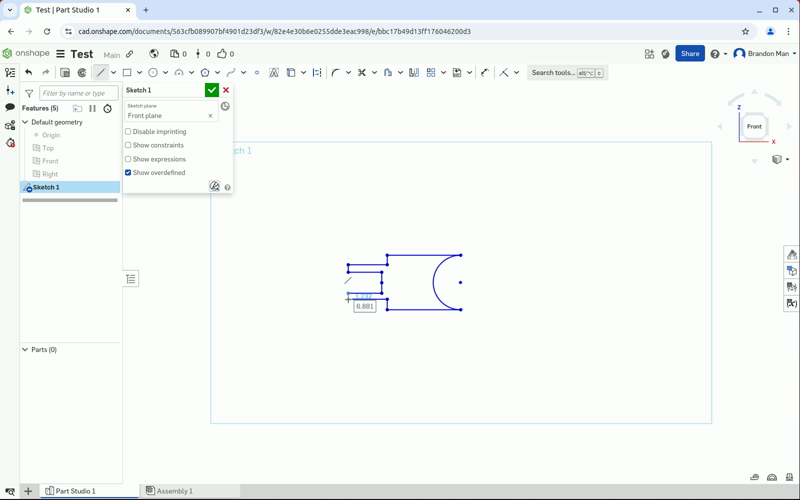
scroll(6)
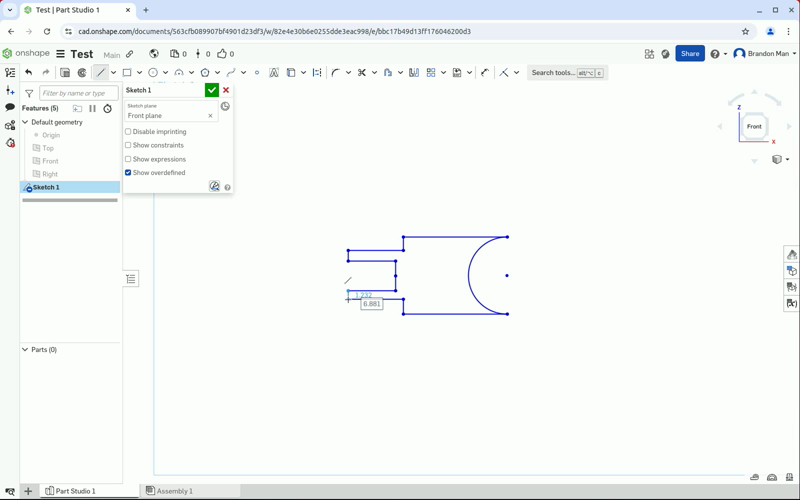
scroll(6)
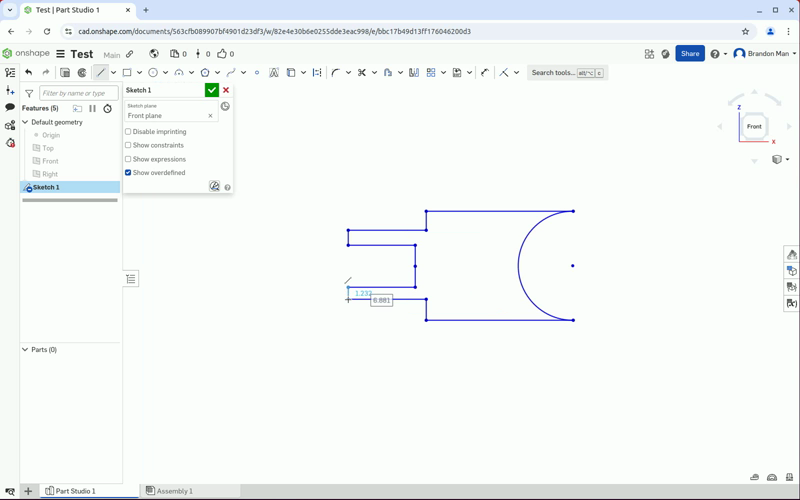
scroll(6)
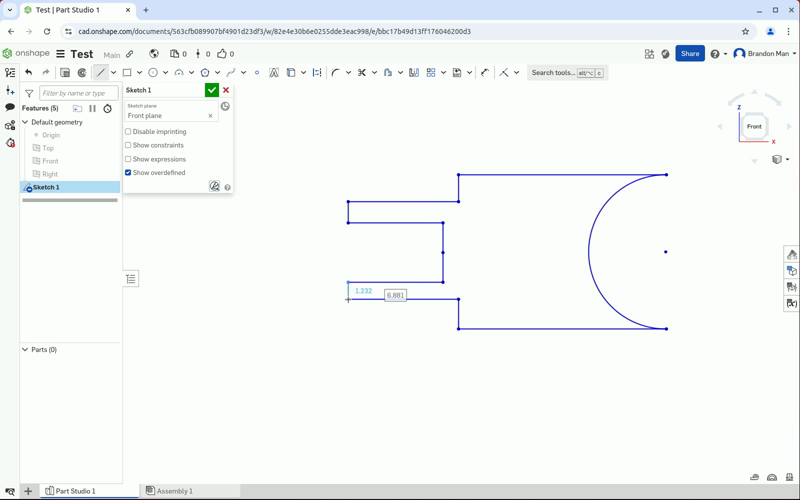
scroll(6)
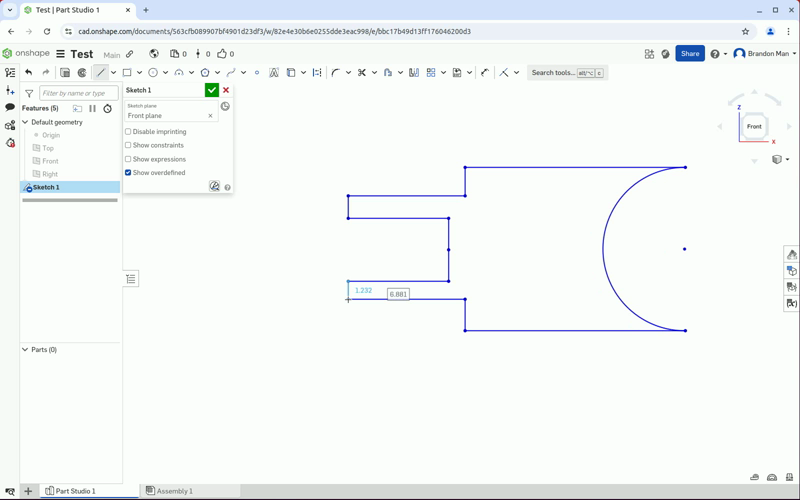
scroll(6)
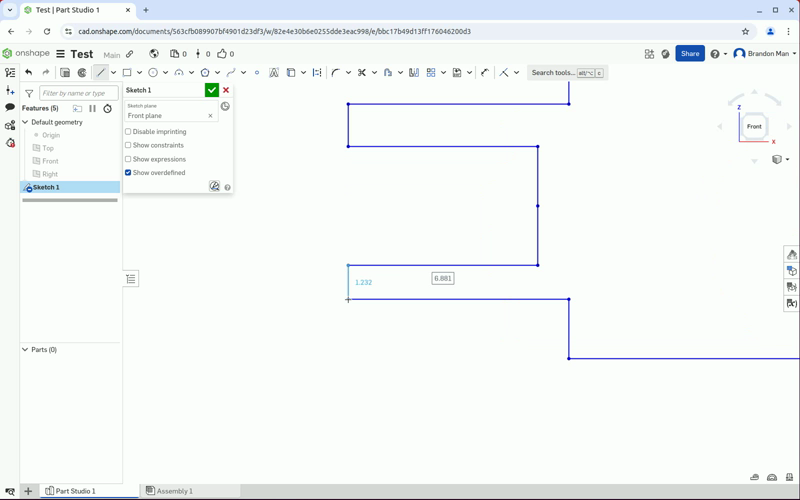
scroll(6)
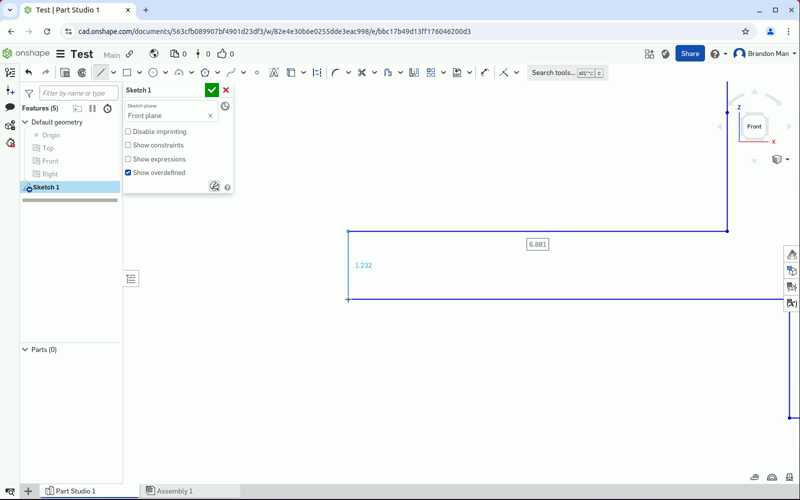
key_up(shift)
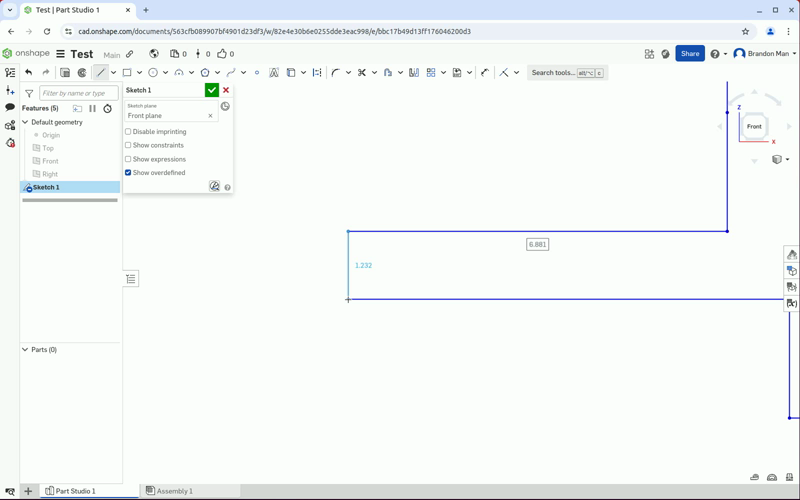
click(348, 299)
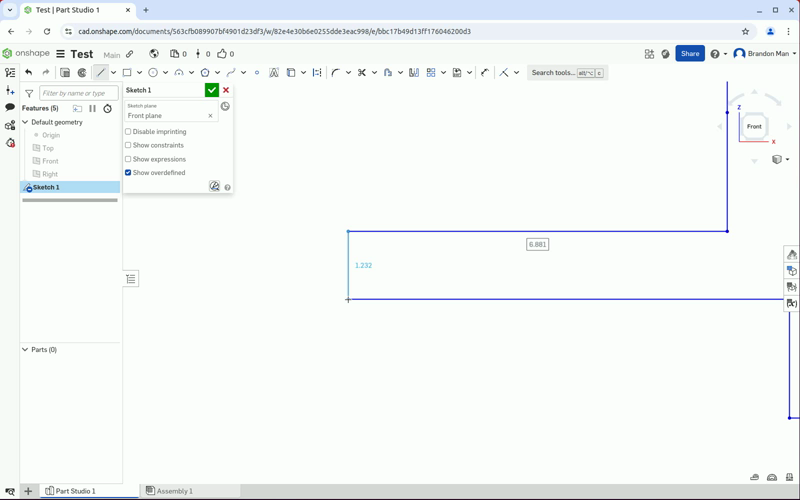
scroll(-6)
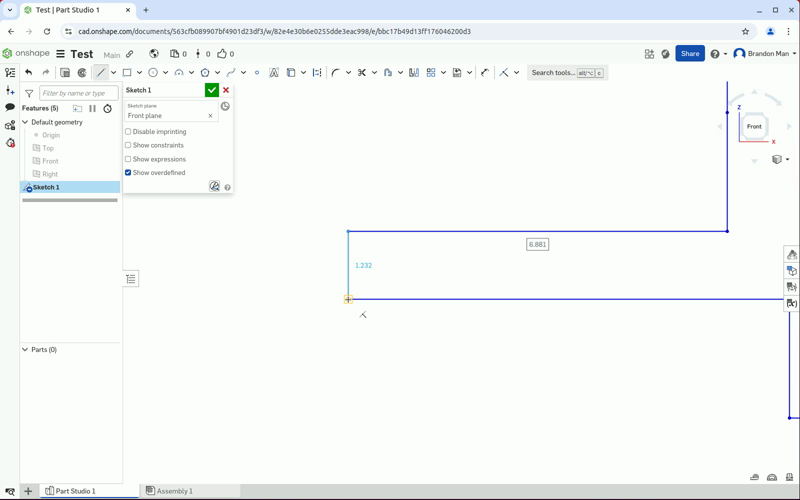
scroll(-6)
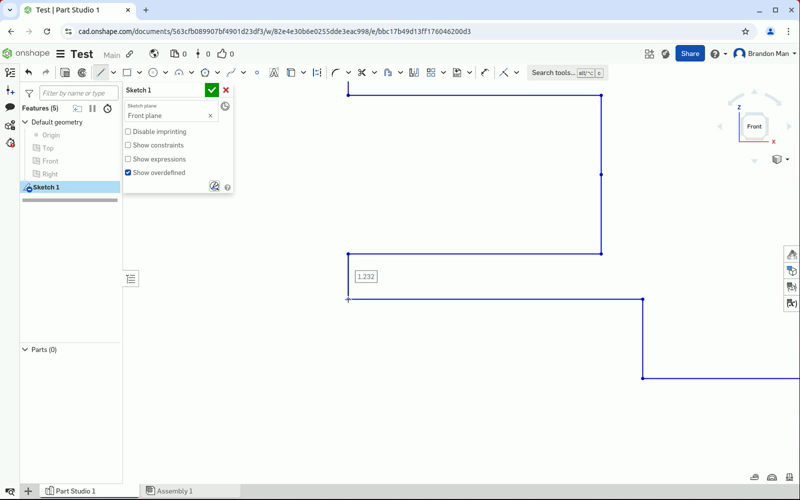
scroll(-6)
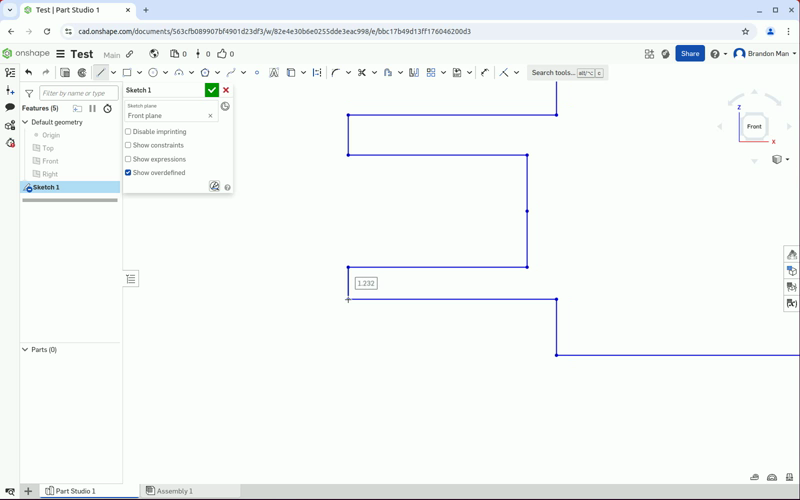
scroll(-6)
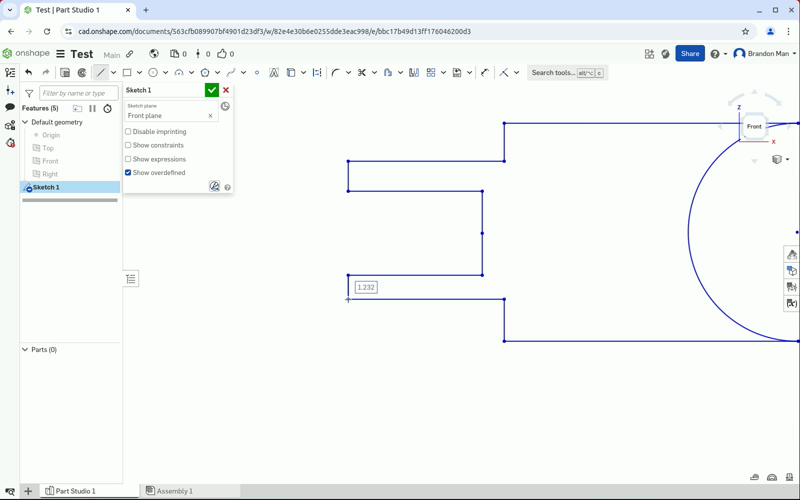
scroll(-6)
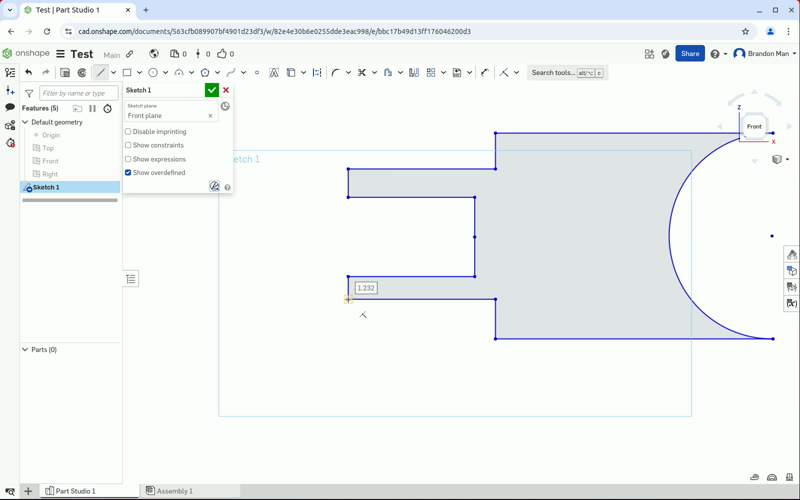
scroll(-6)
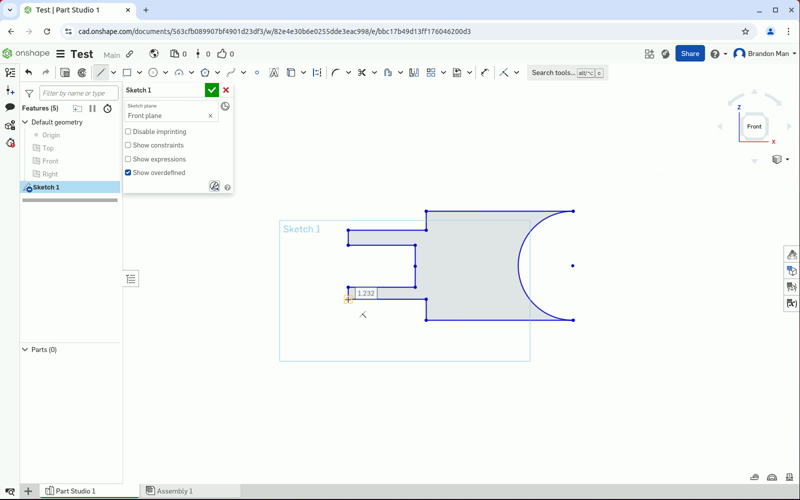
scroll(-6)
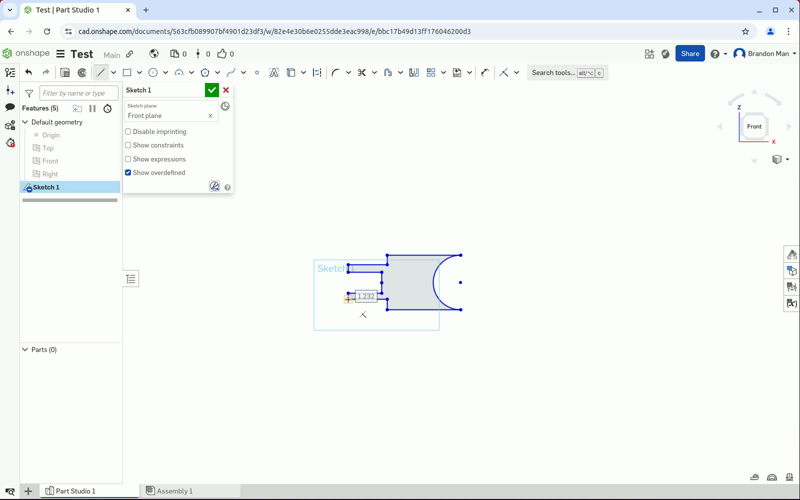
key(esc)
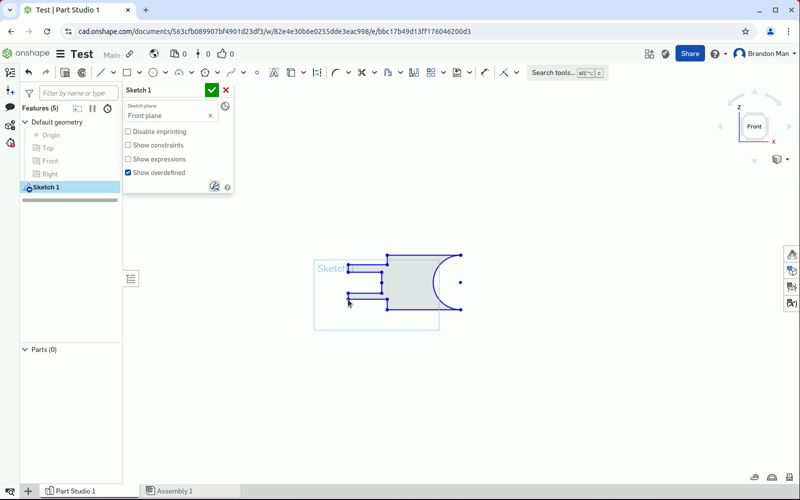
mouse_move(404, 265)
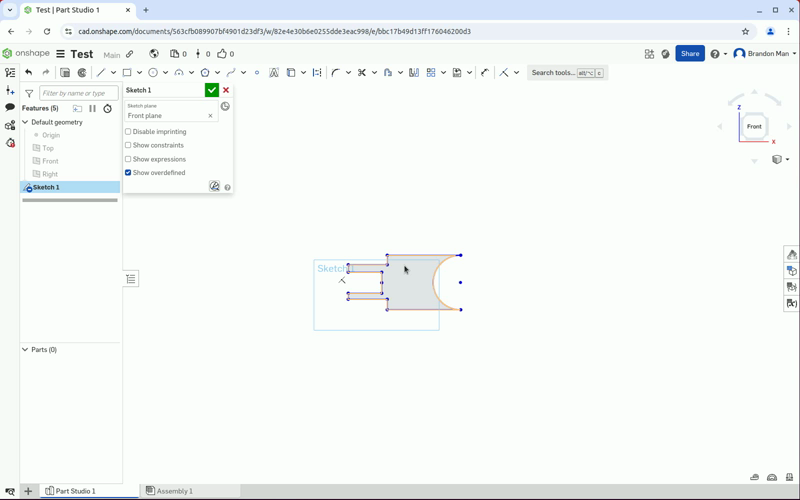
scroll(6)
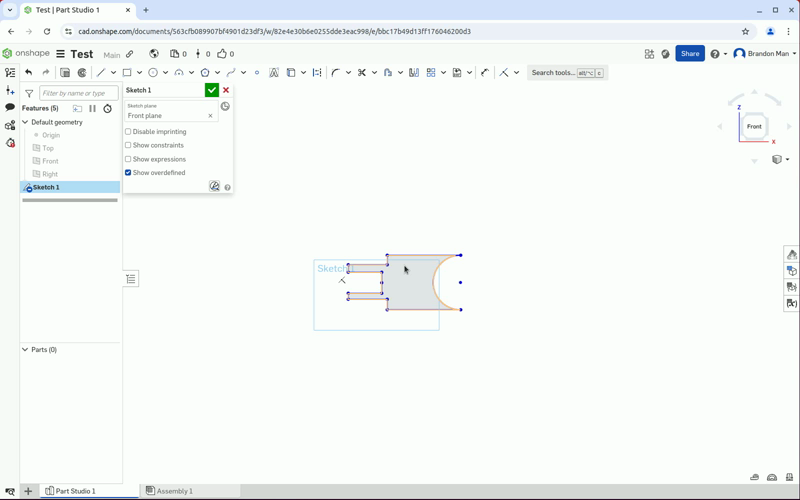
scroll(6)
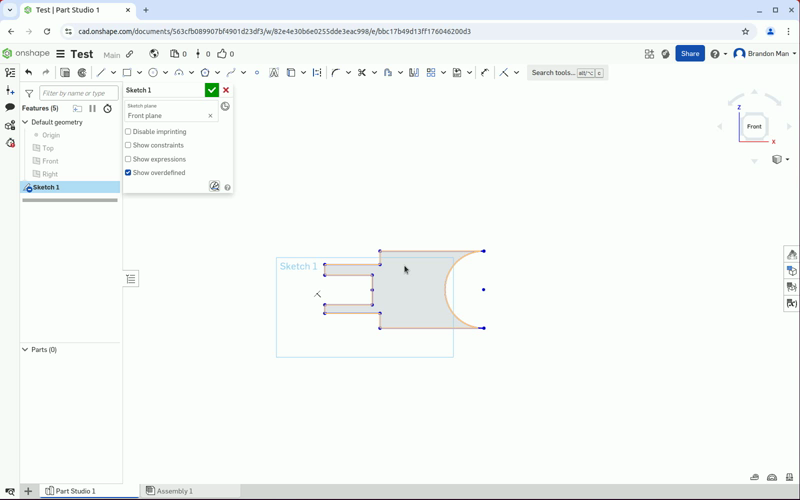
scroll(6)
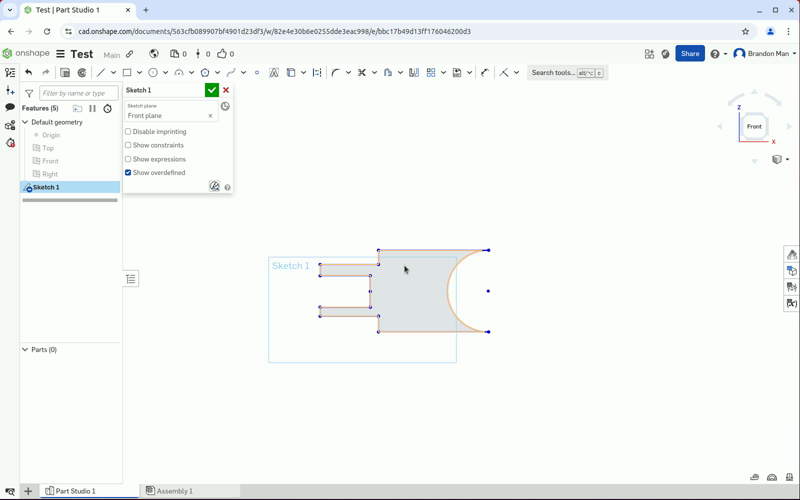
scroll(6)
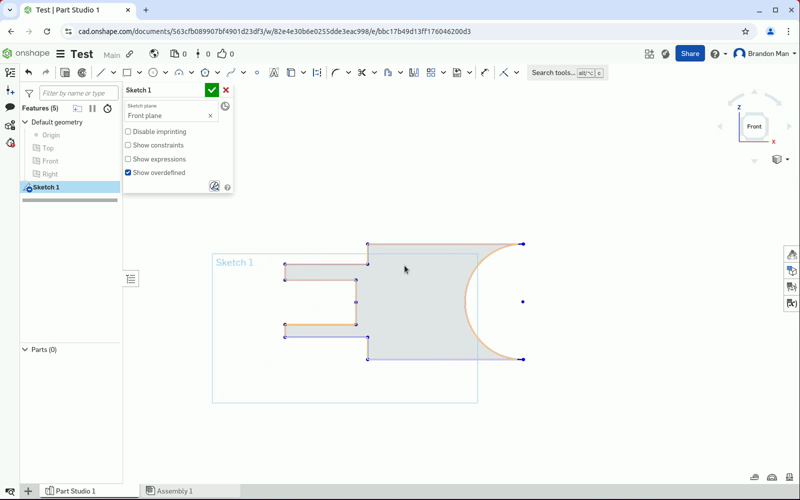
scroll(6)
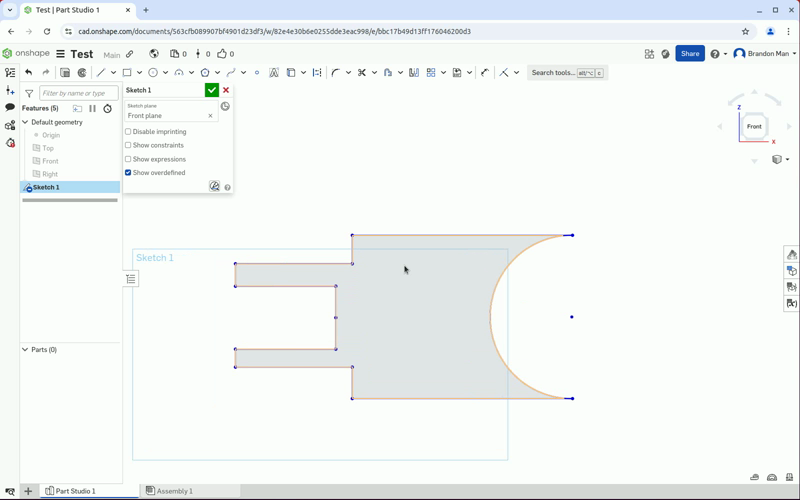
scroll(6)
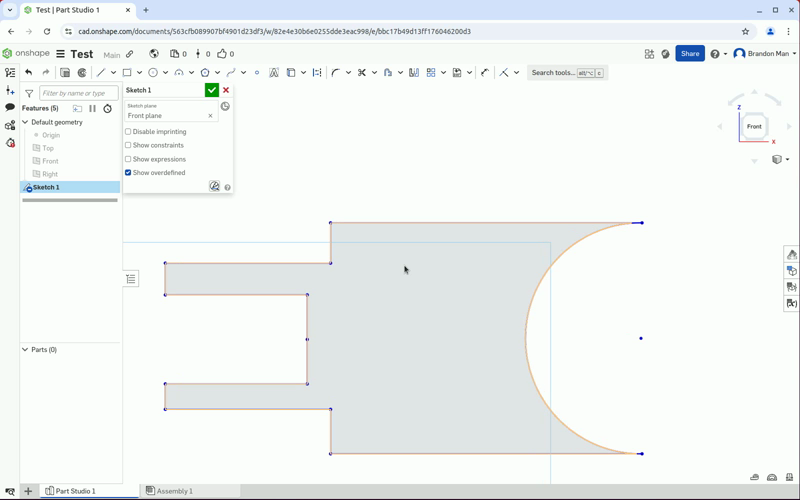
scroll(6)
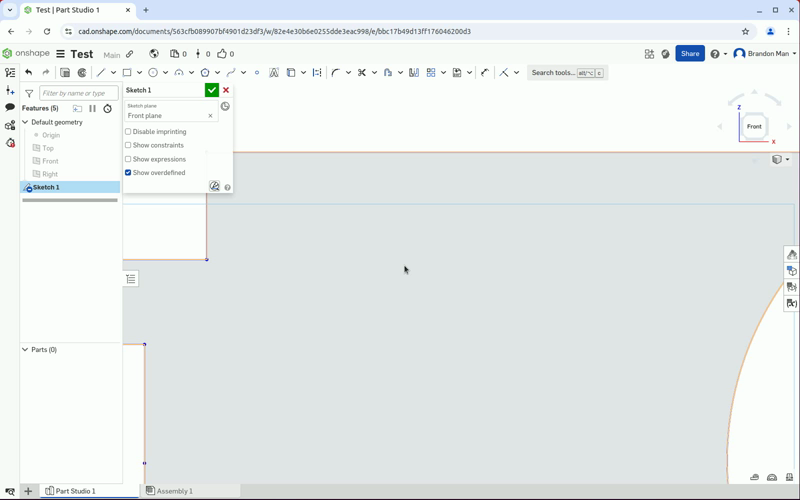
click(404, 265)
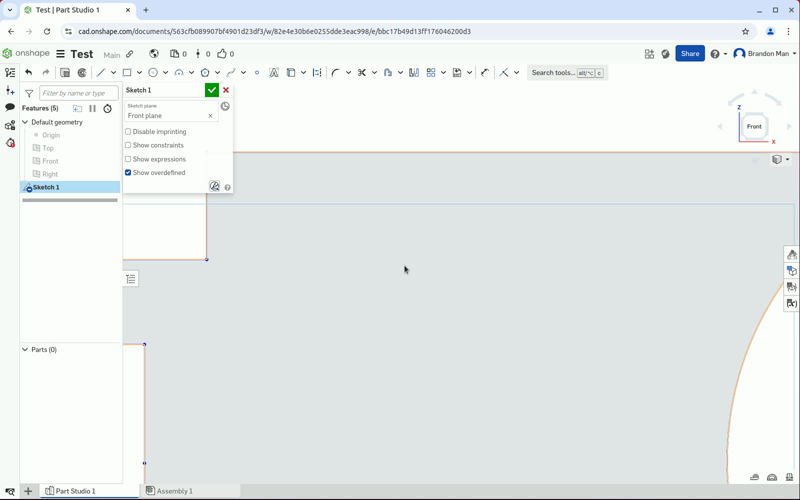
scroll(-6)
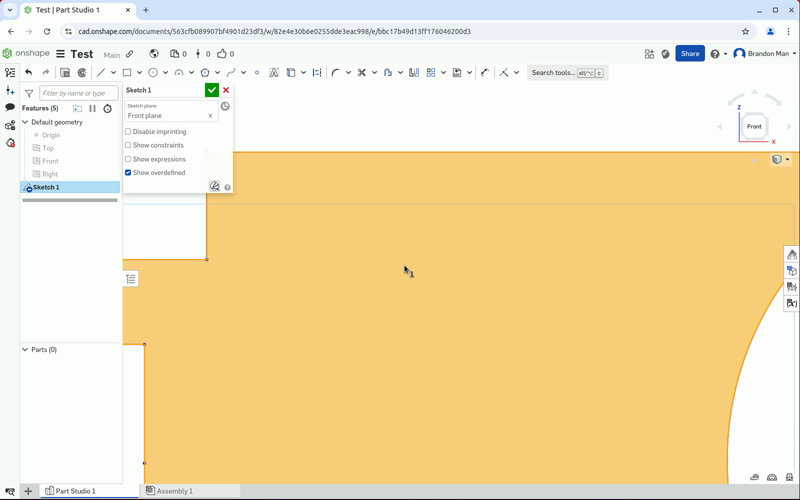
scroll(-6)
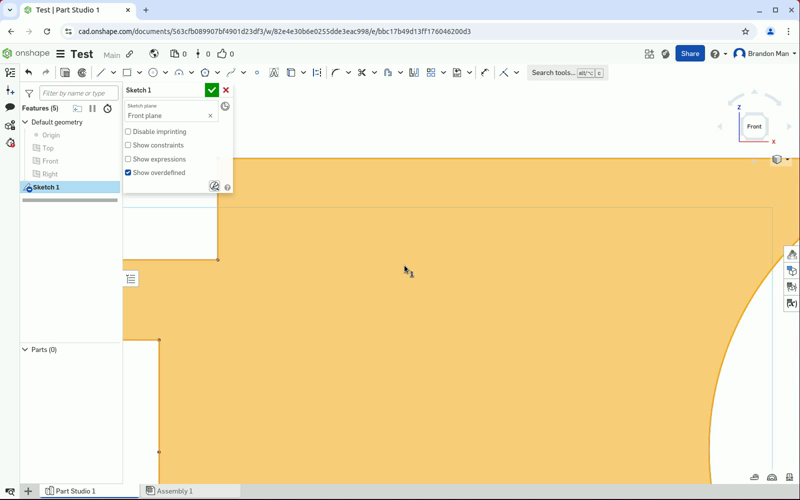
scroll(-6)
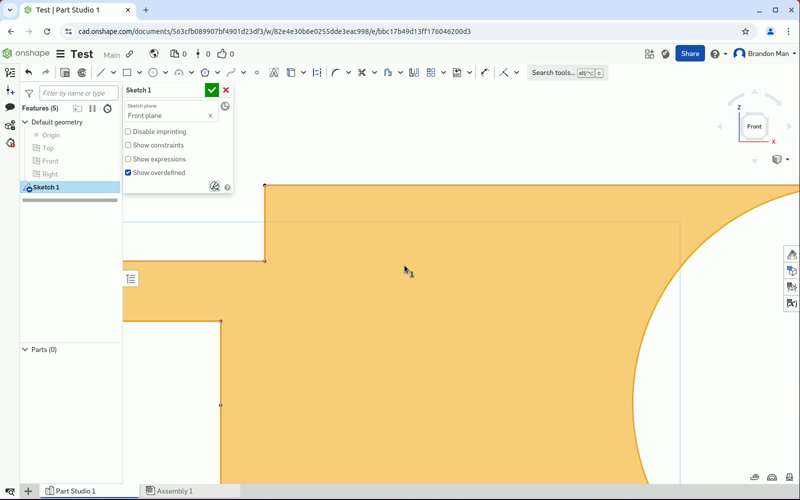
scroll(-6)
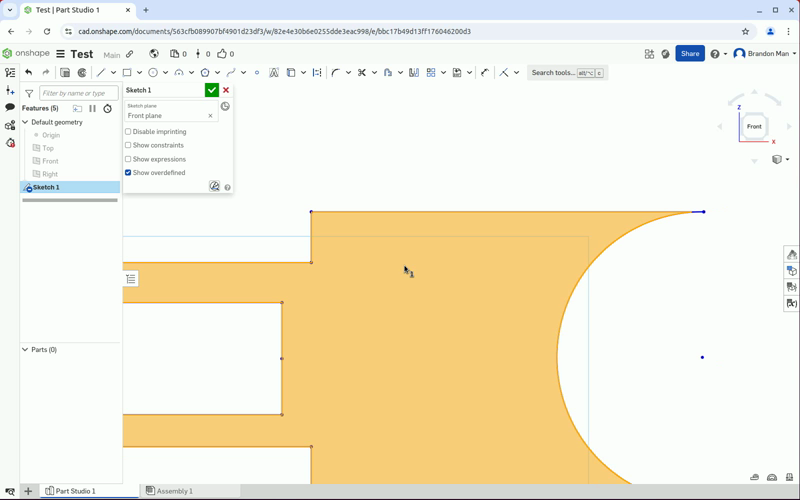
scroll(-6)
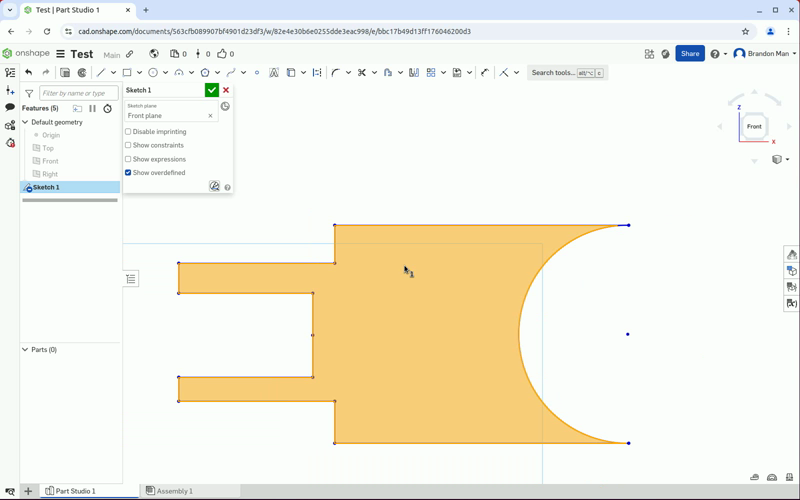
scroll(-6)
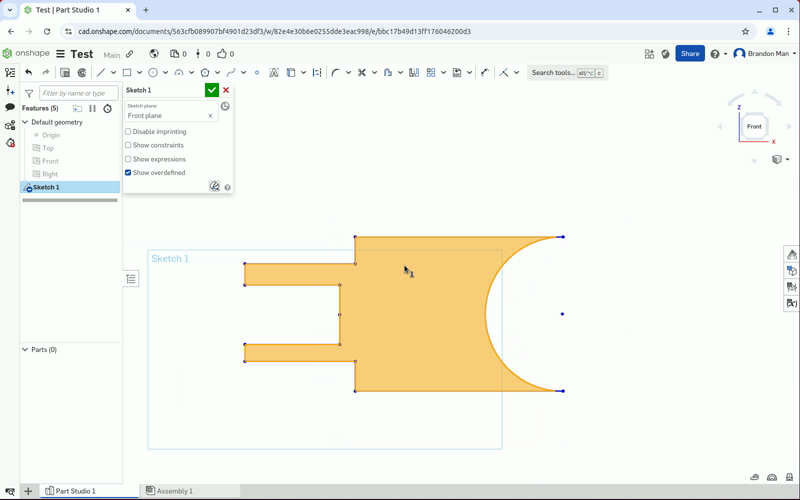
scroll(-6)
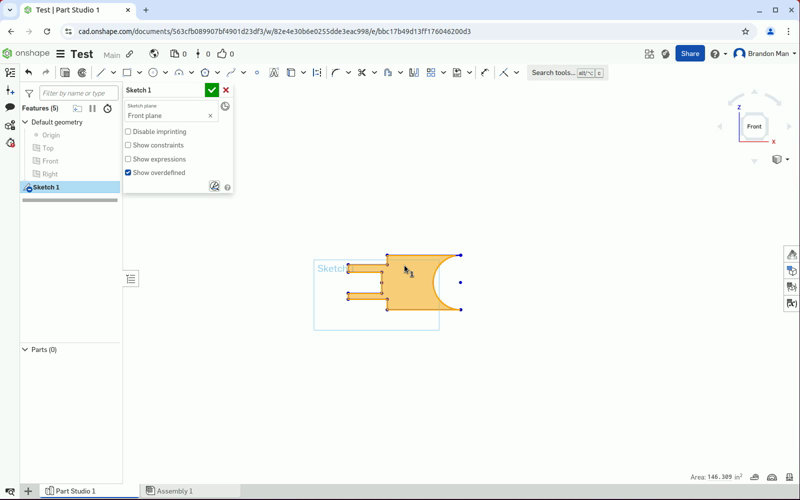
mouse_move(73, 352)
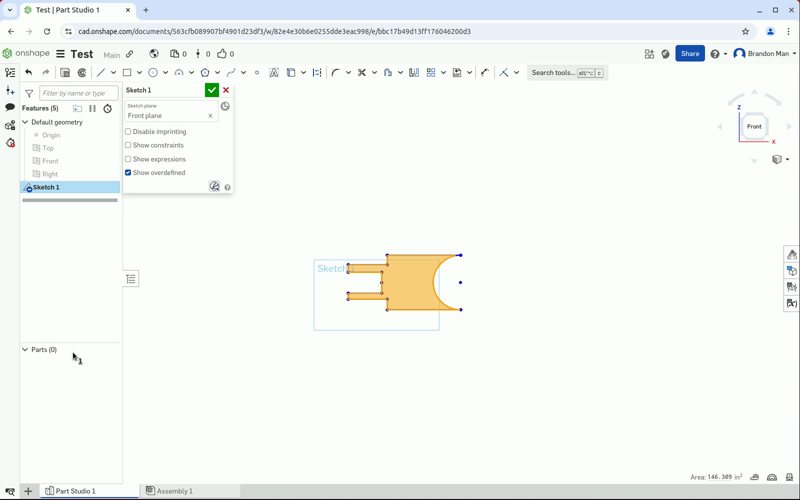
key(shift+y)
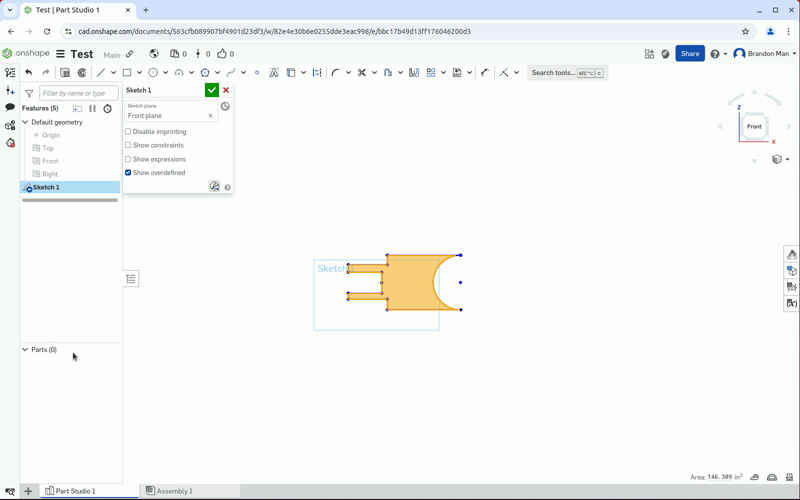
key(shift+e)
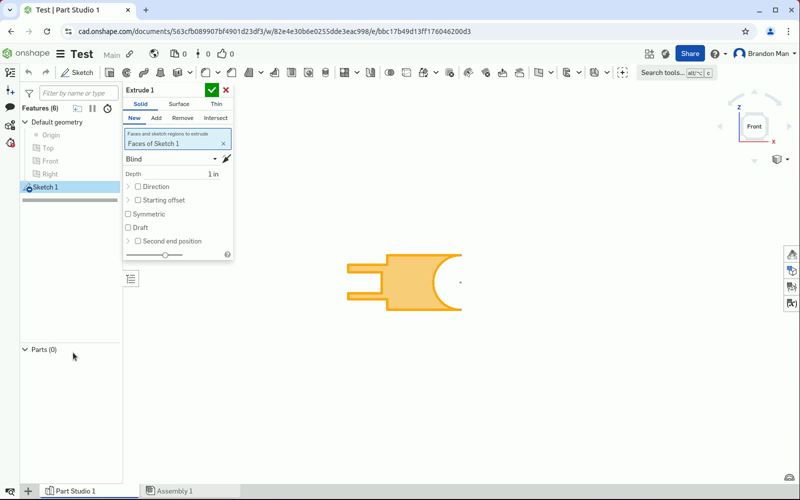
mouse_move(143, 106)
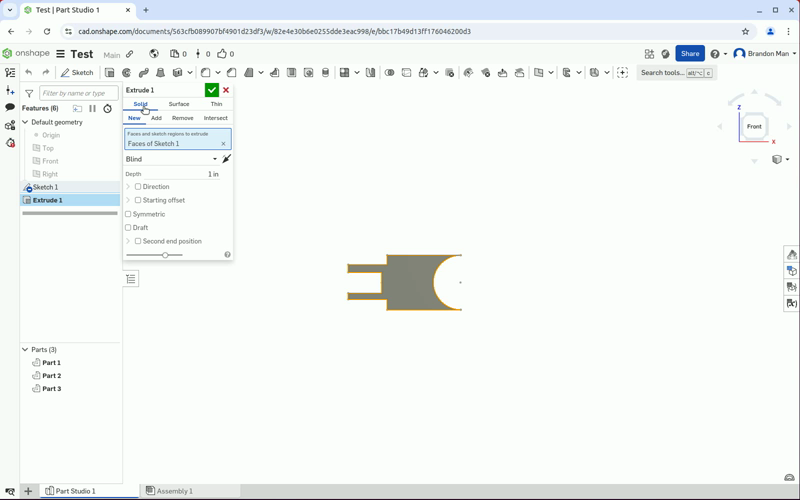
click(143, 106)
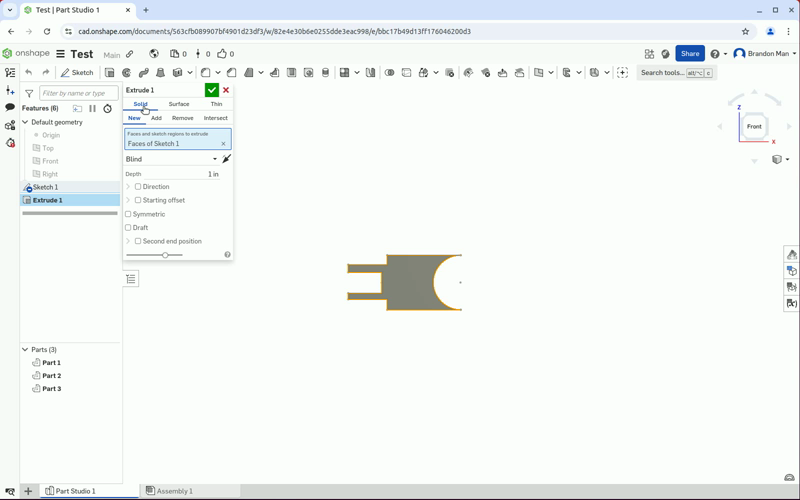
mouse_move(137, 120)
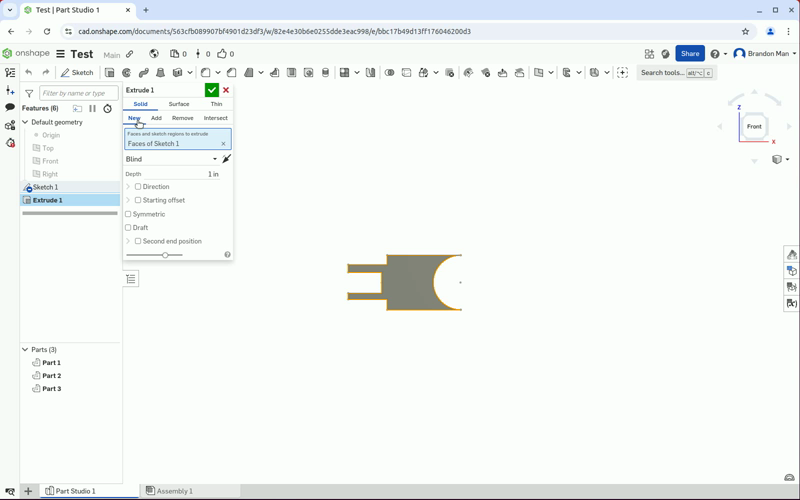
click(137, 120)
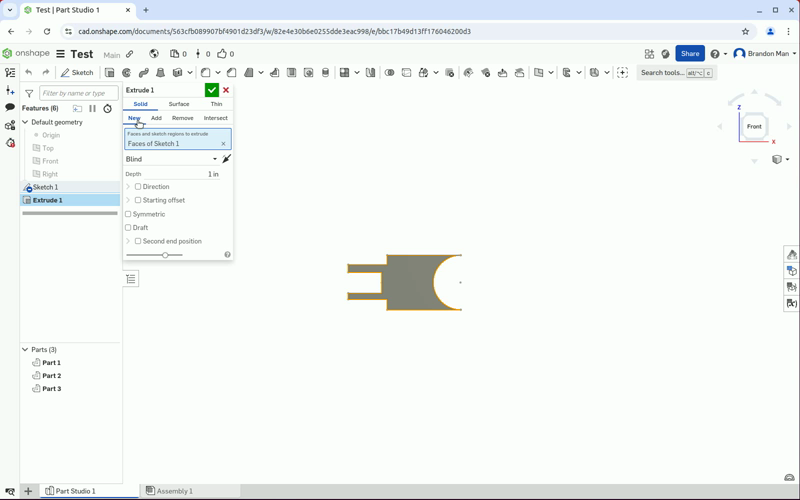
key(tab, 4)
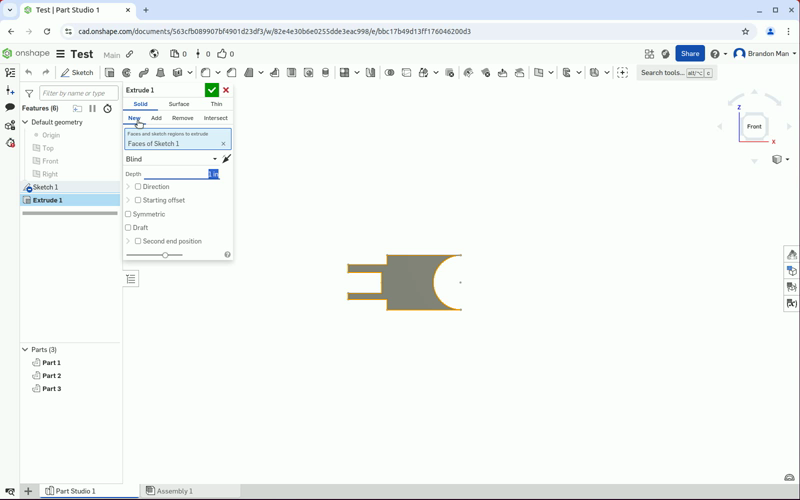
text(1.204)
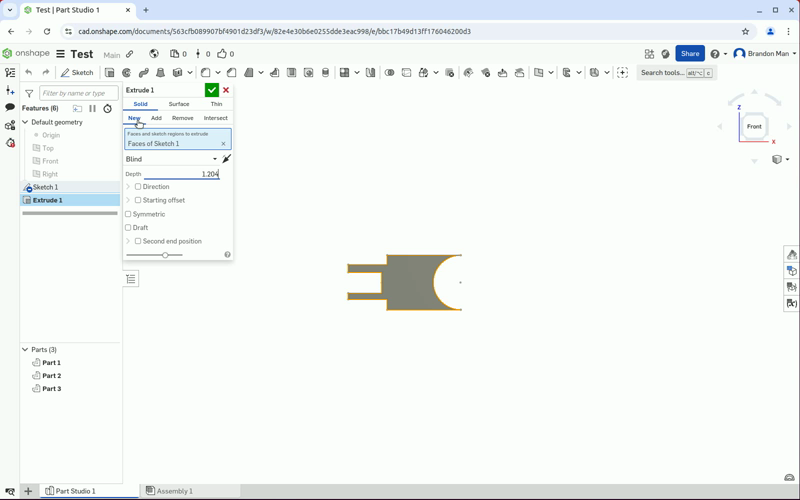
key(enter)
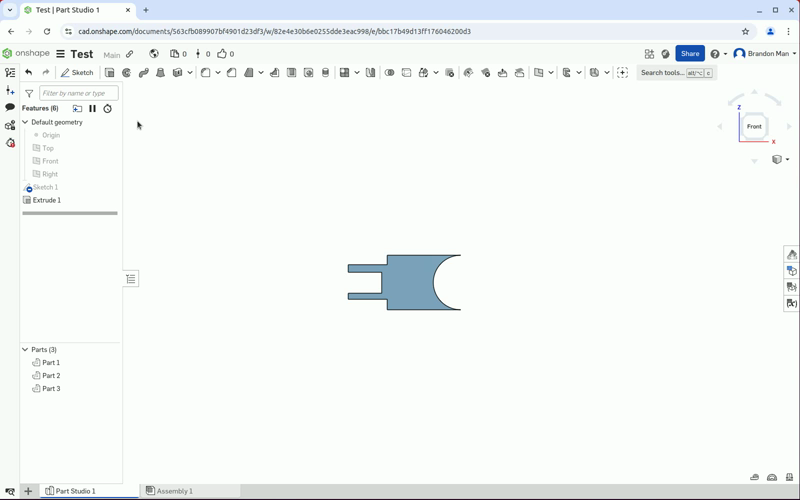
key(shift+h)
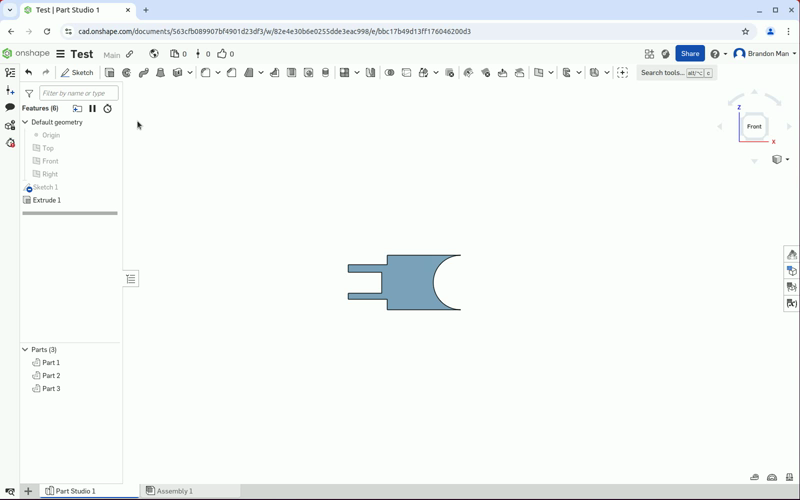
key(shift+h)
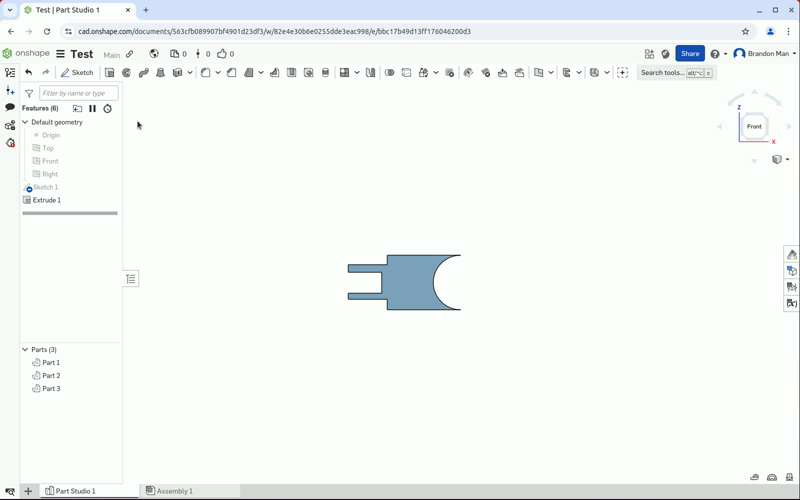
mouse_move(73, 189)
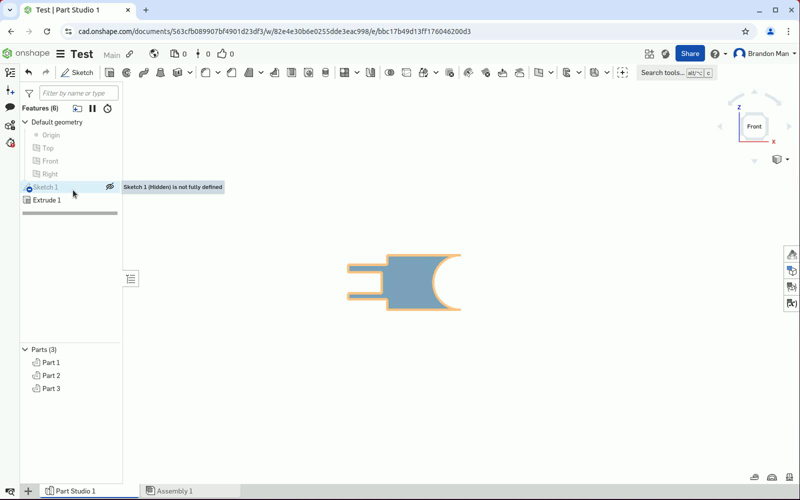
click(73, 189)
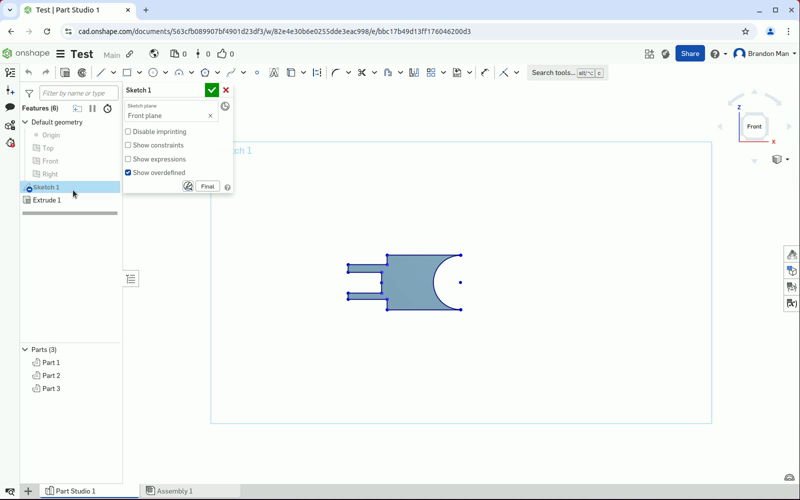
mouse_move(229, 92)
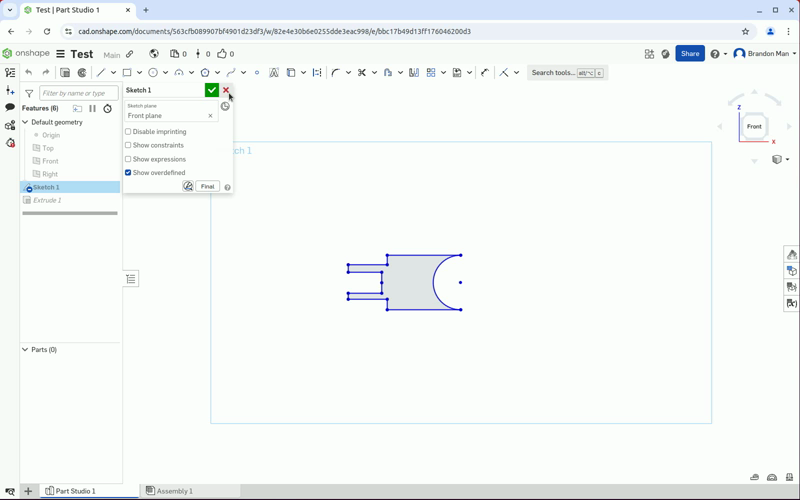
click(229, 92)
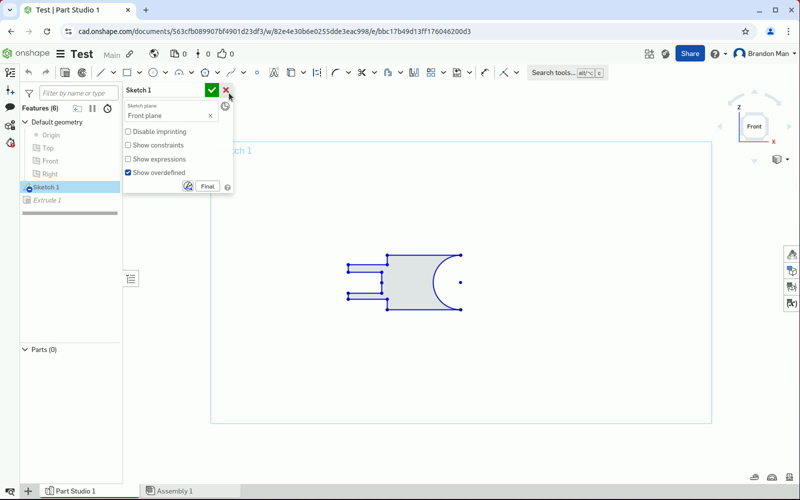
key(shift+s)
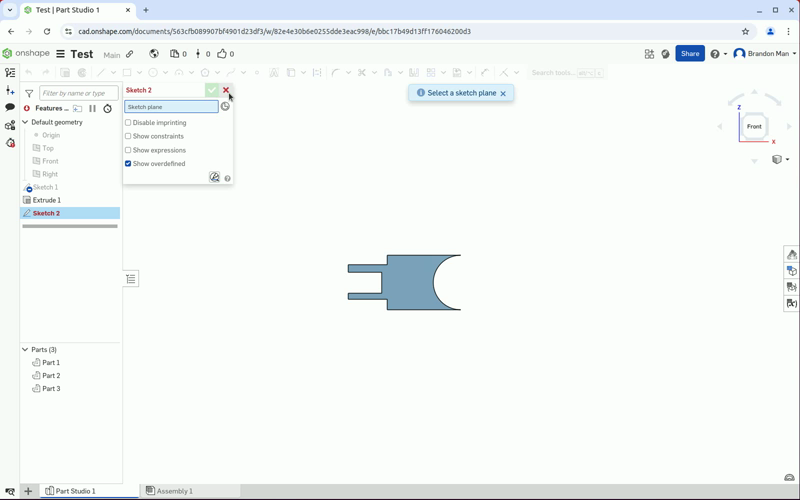
mouse_move(73, 163)
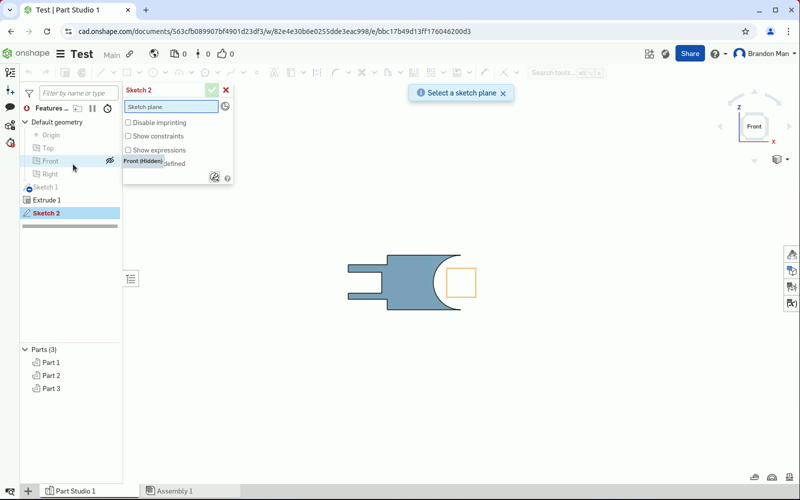
click(73, 163)
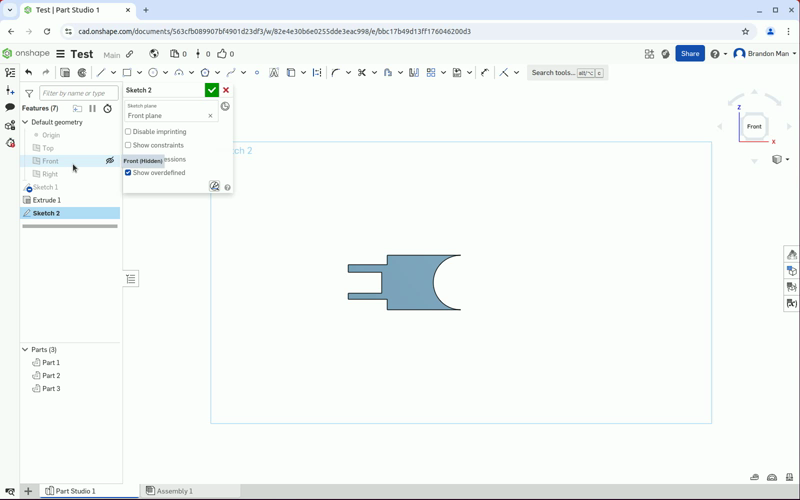
mouse_move(73, 352)
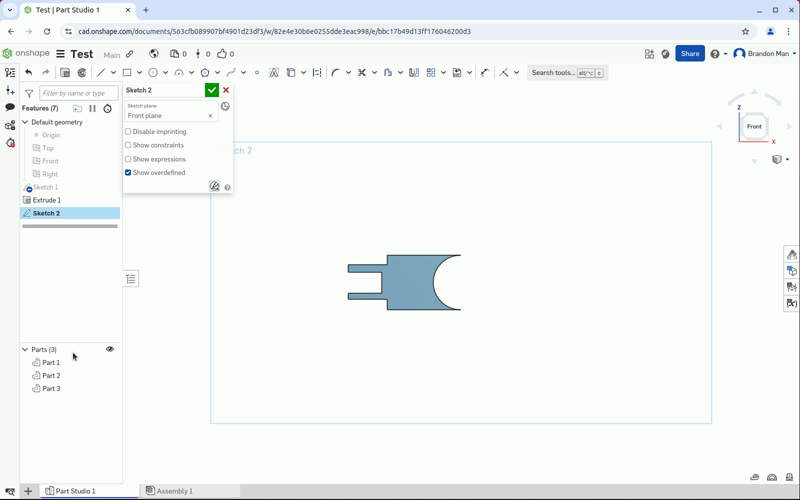
key(y)
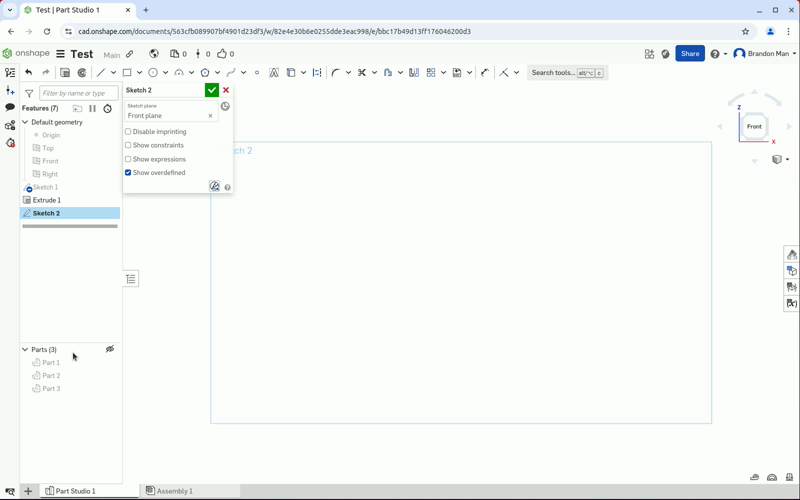
key(c)
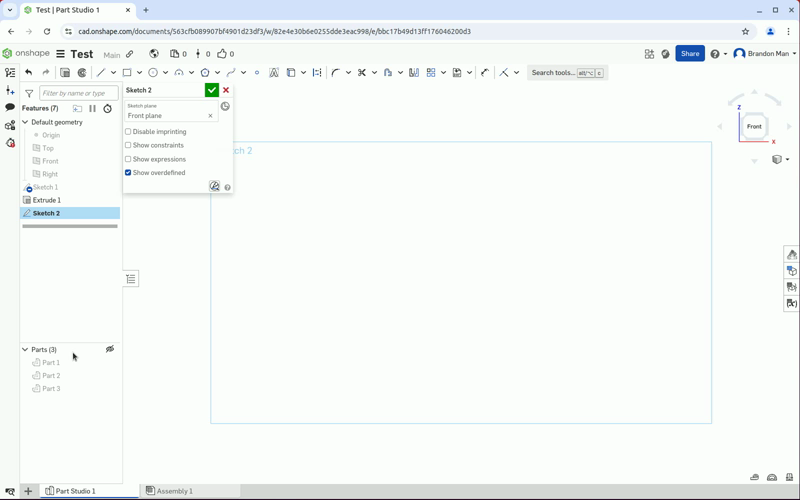
key_down(shift)
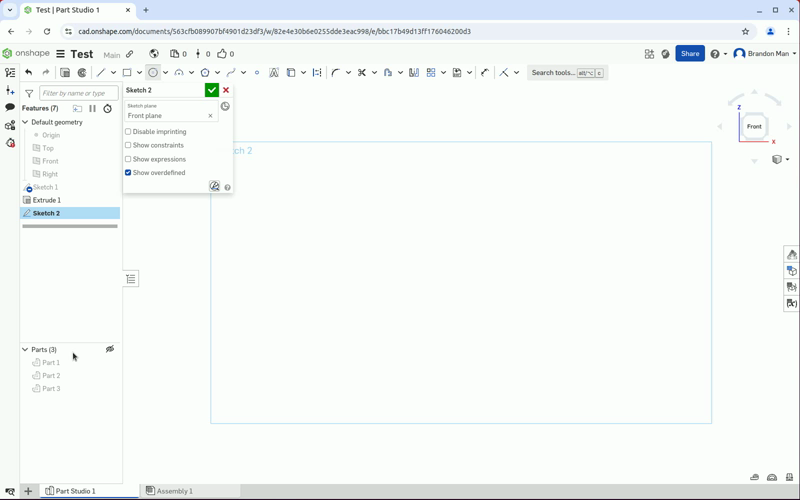
mouse_move(461, 282)
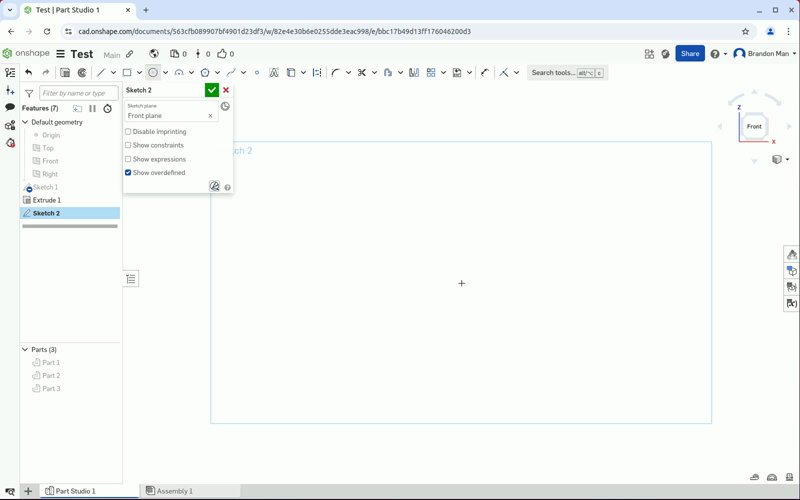
click(461, 282)
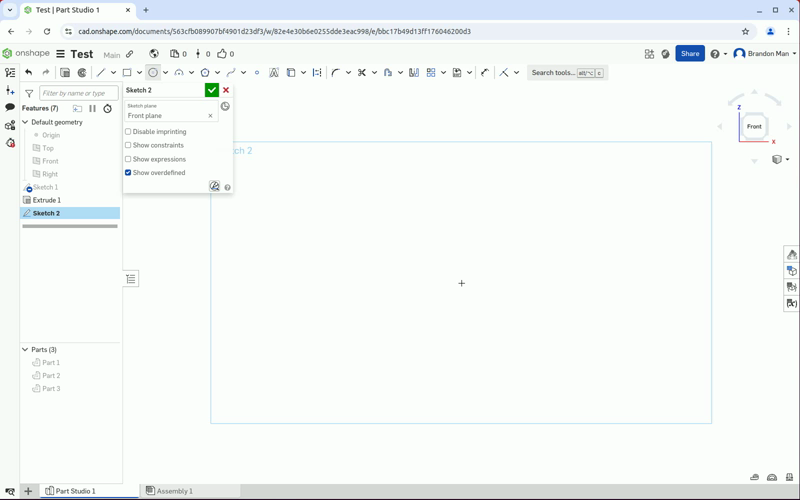
key_up(shift)
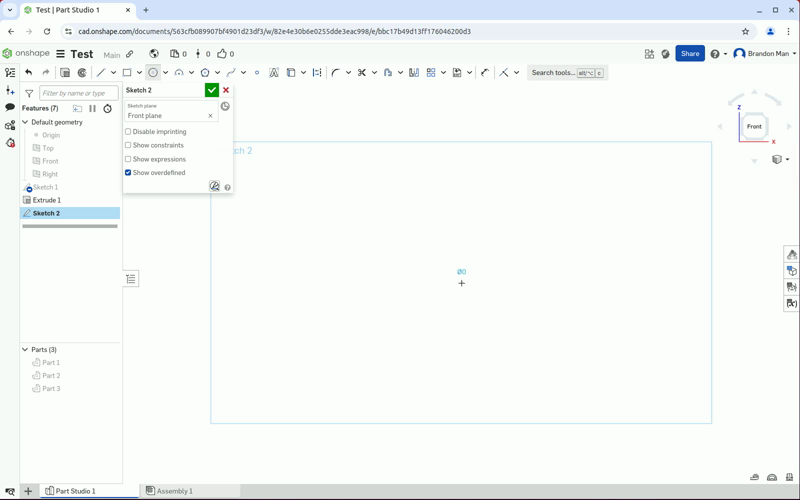
mouse_move(490, 282)
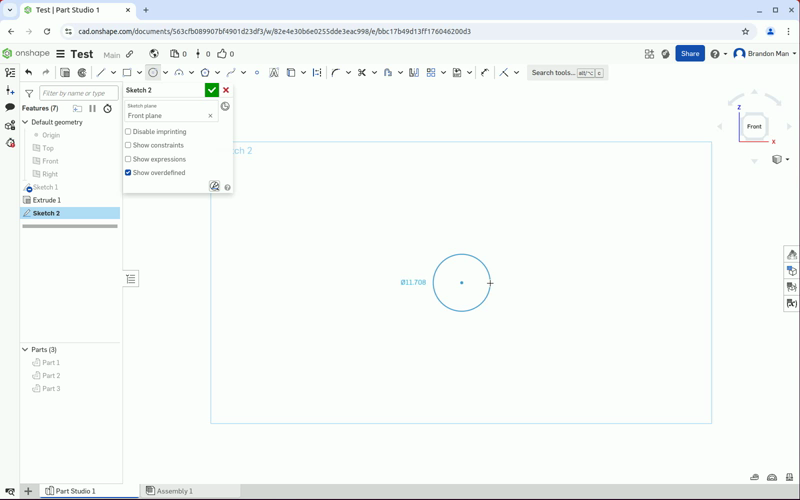
click(490, 282)
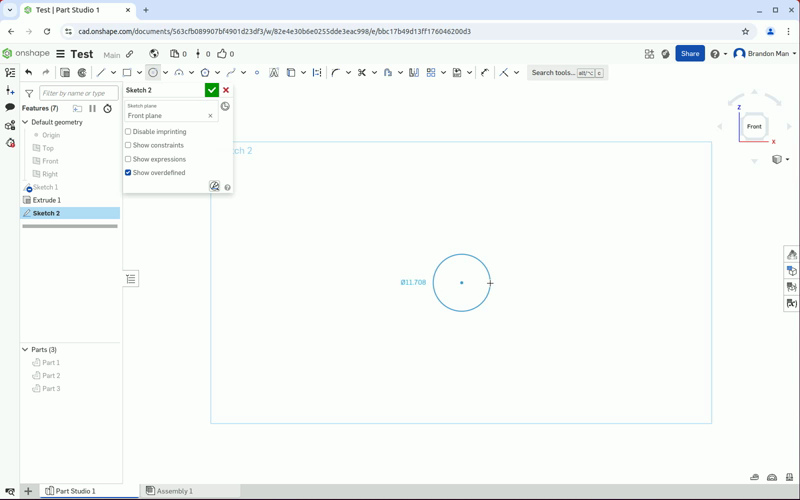
key(esc)
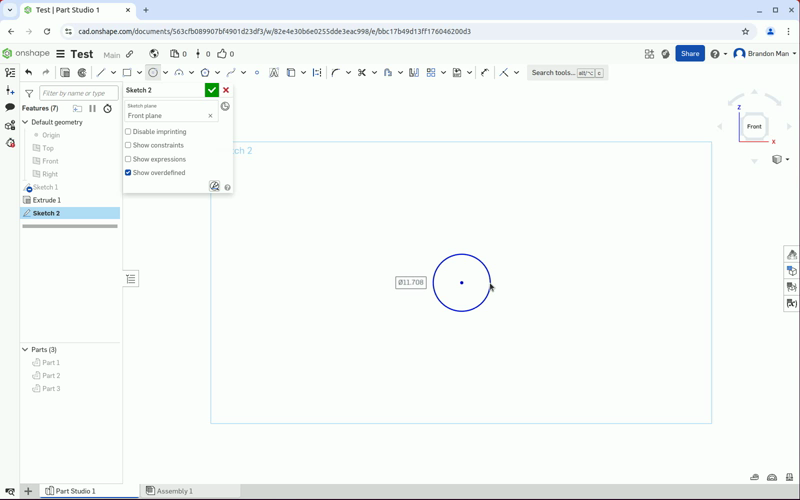
mouse_move(461, 257)
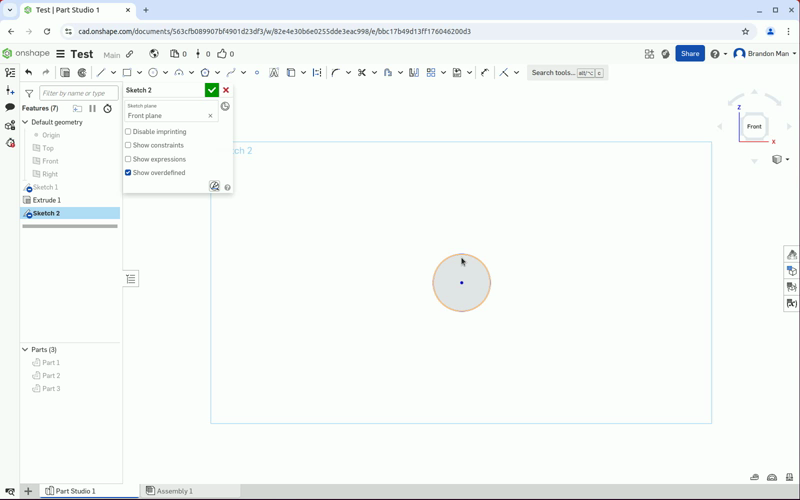
click(461, 257)
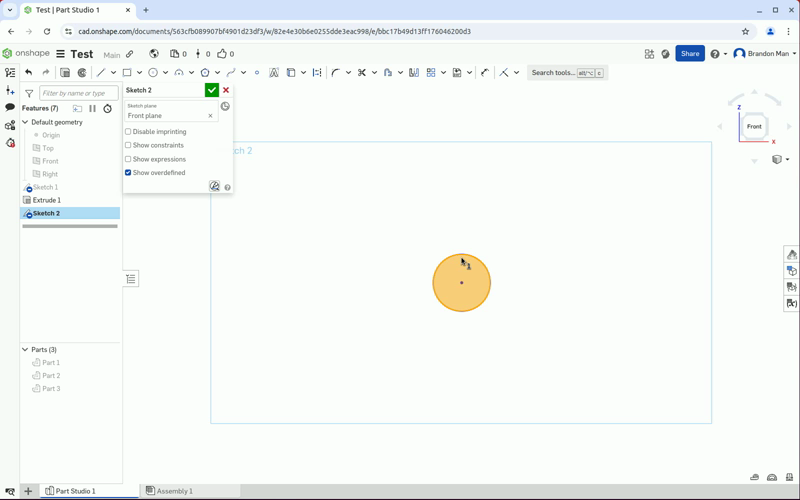
mouse_move(73, 352)
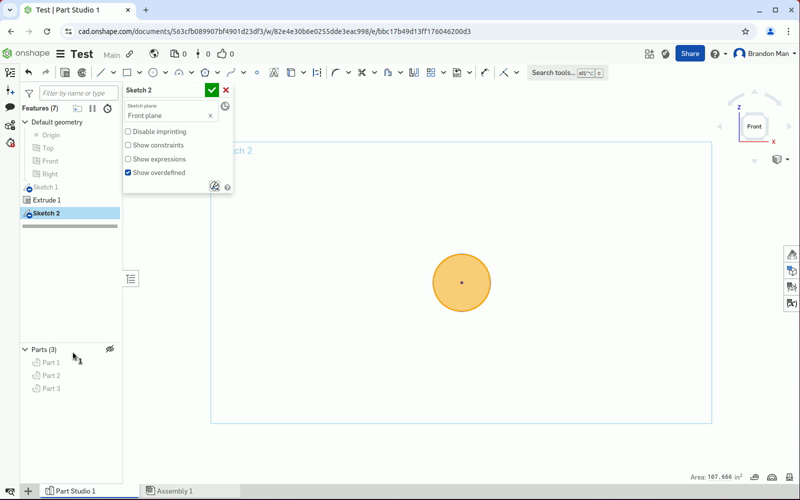
key(shift+y)
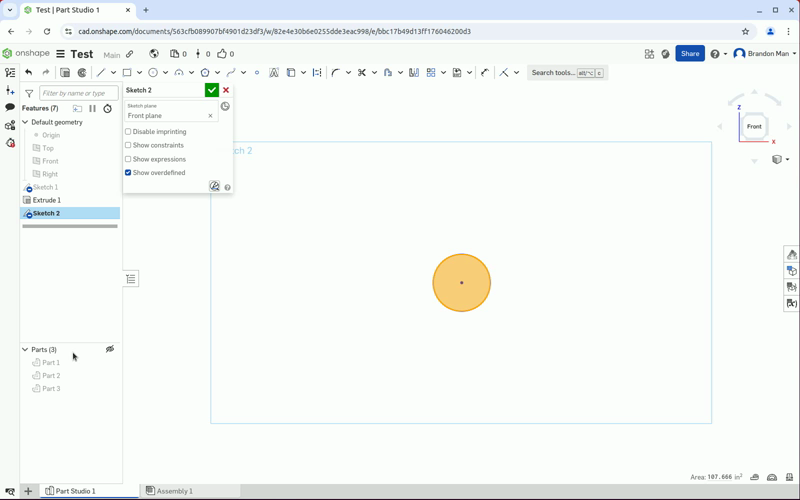
key(shift+e)
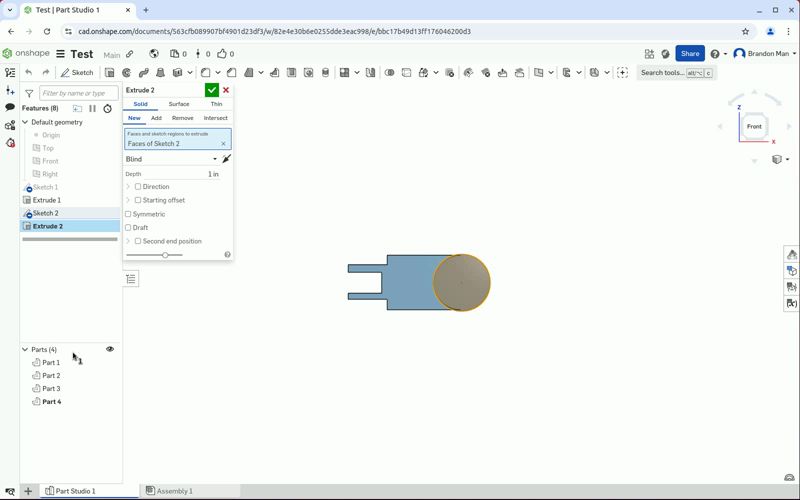
mouse_move(143, 106)
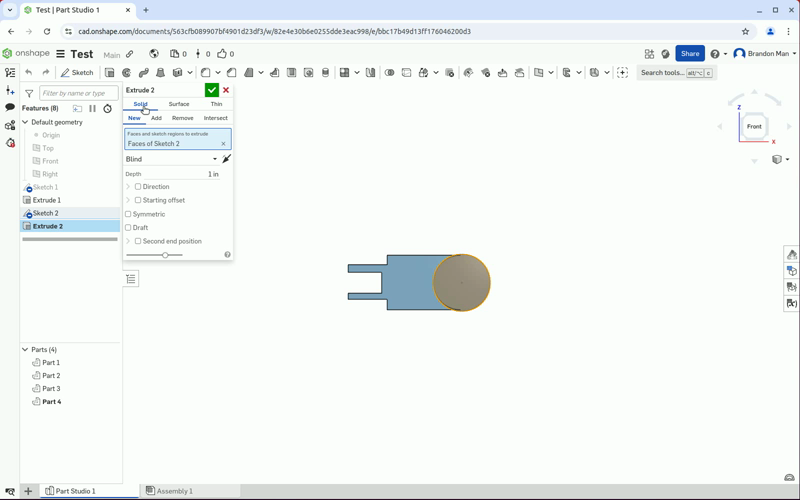
click(143, 106)
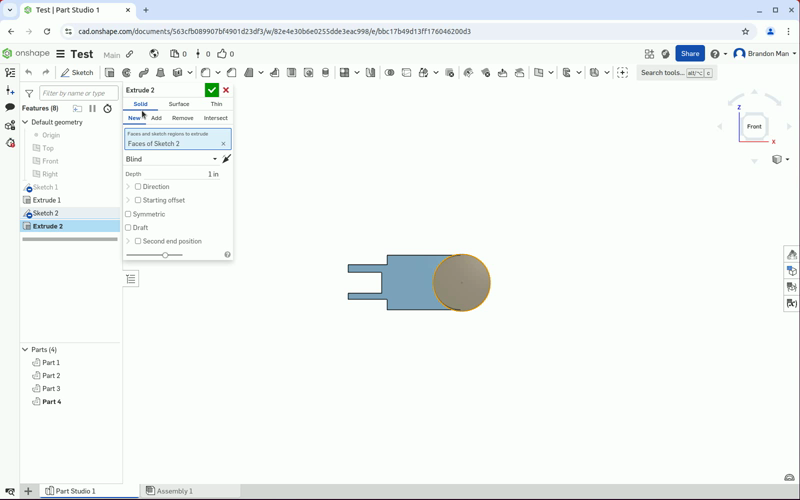
mouse_move(137, 120)
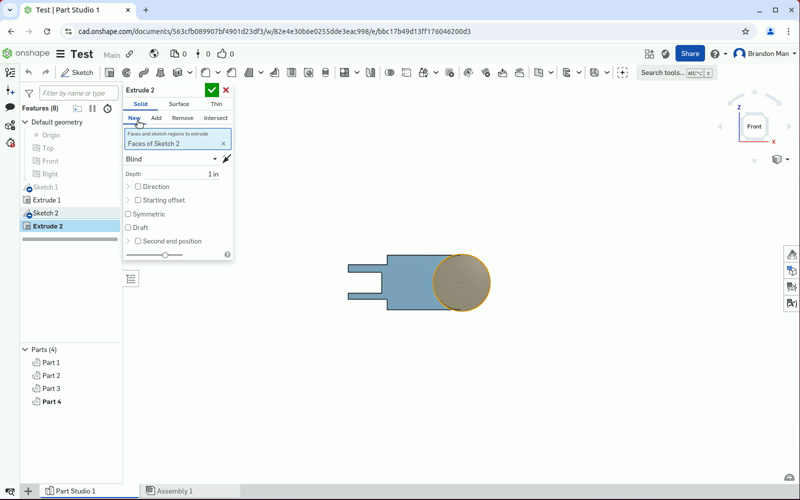
click(137, 120)
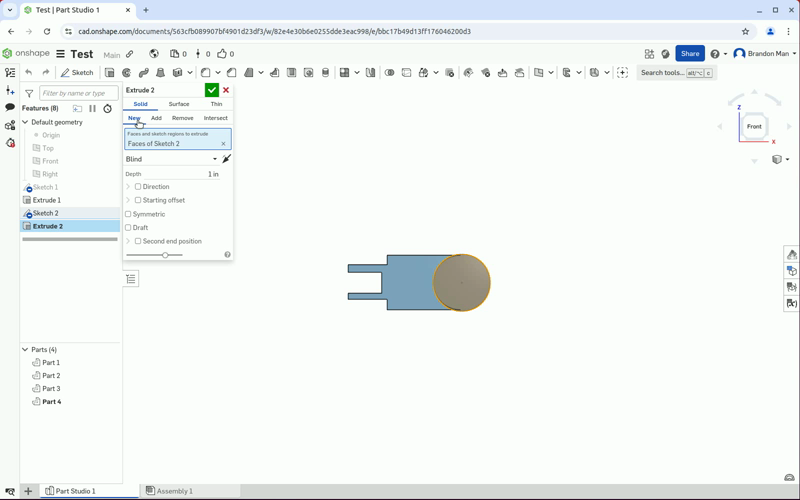
key(tab, 4)
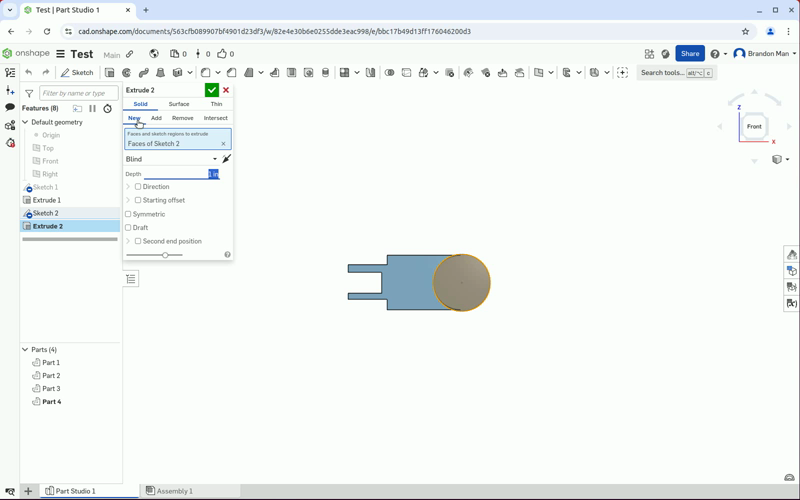
text(1.204)
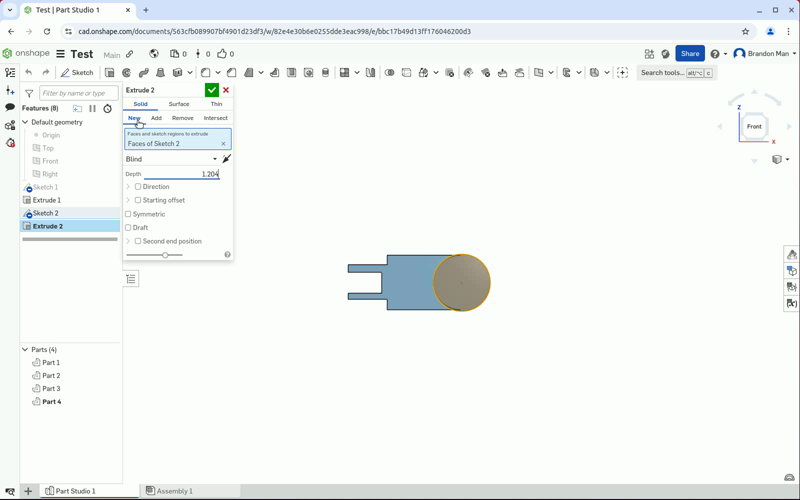
key(enter)
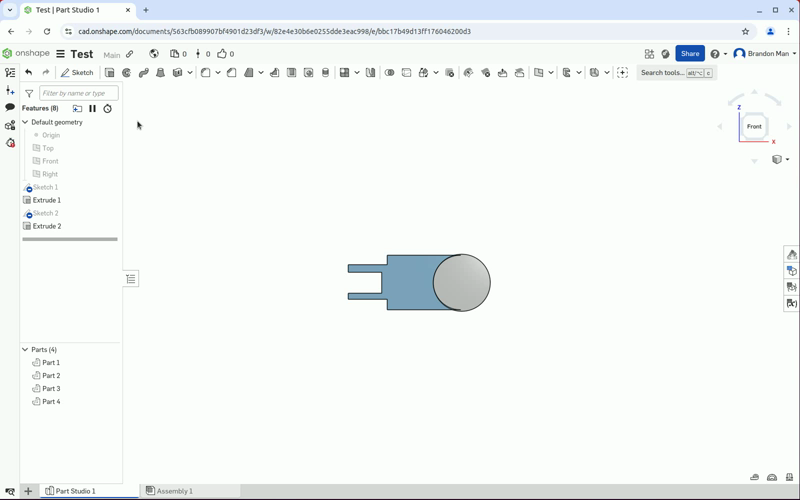
key(shift+h)
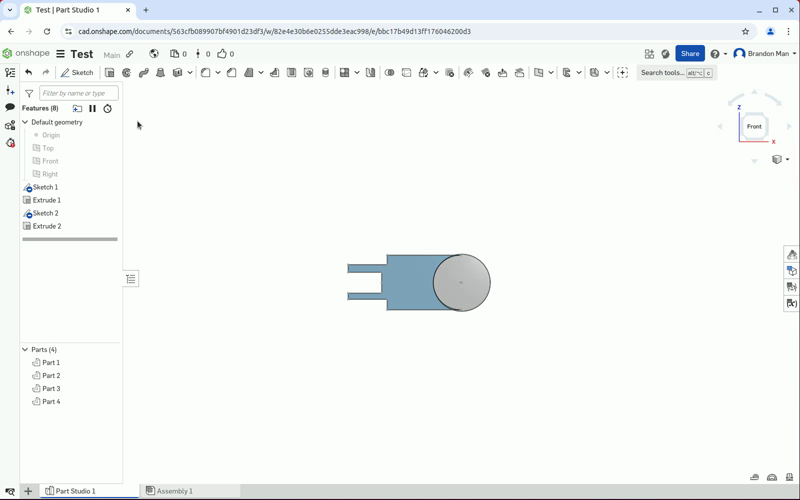
key(shift+h)
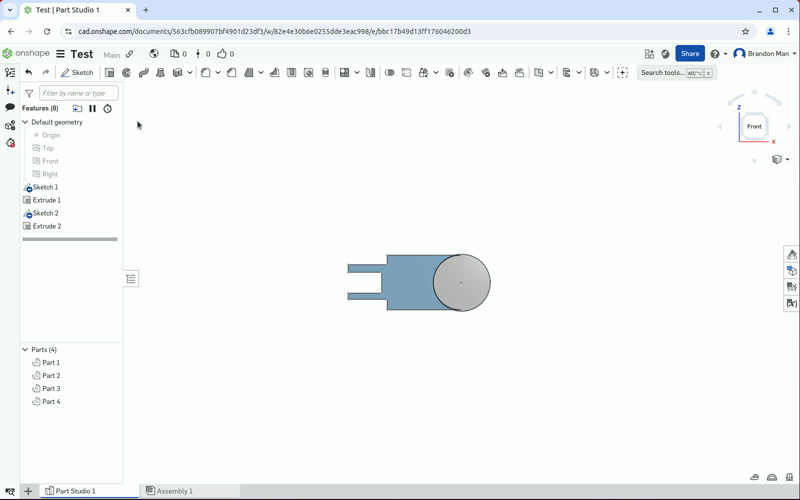
key(shift+7)
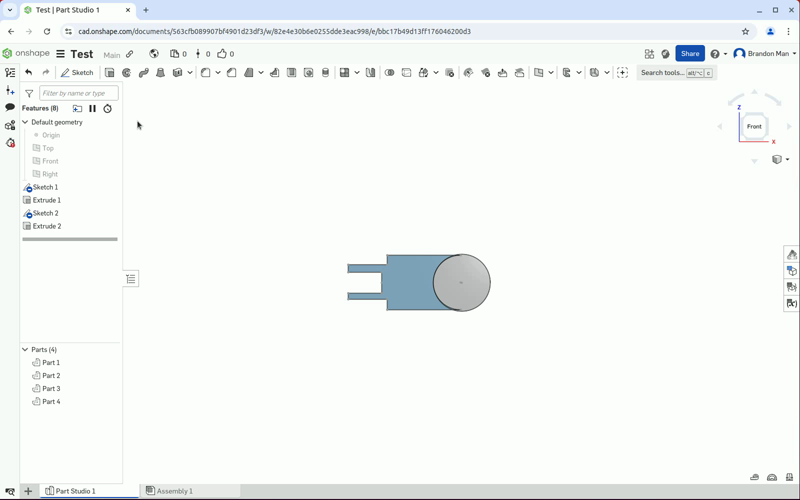
key(left, 2)
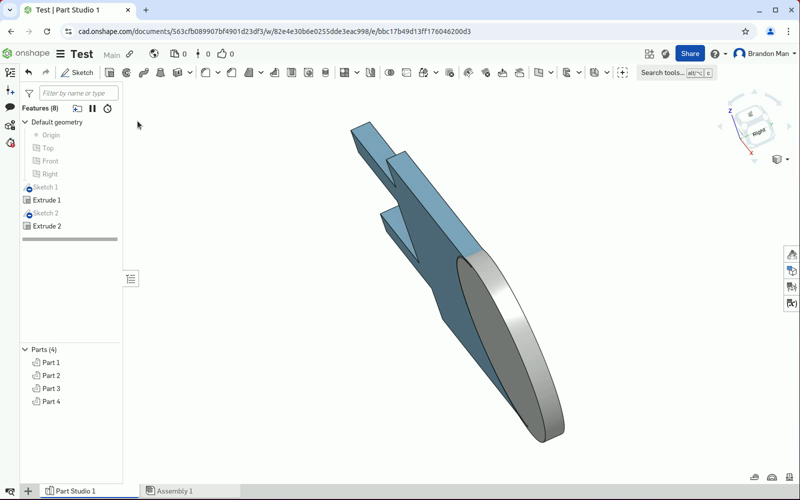
key(down, 2)
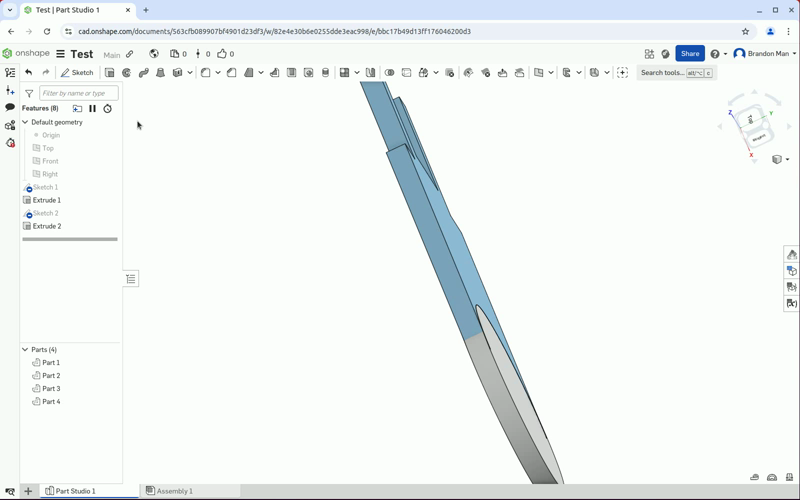
key(up, 2)
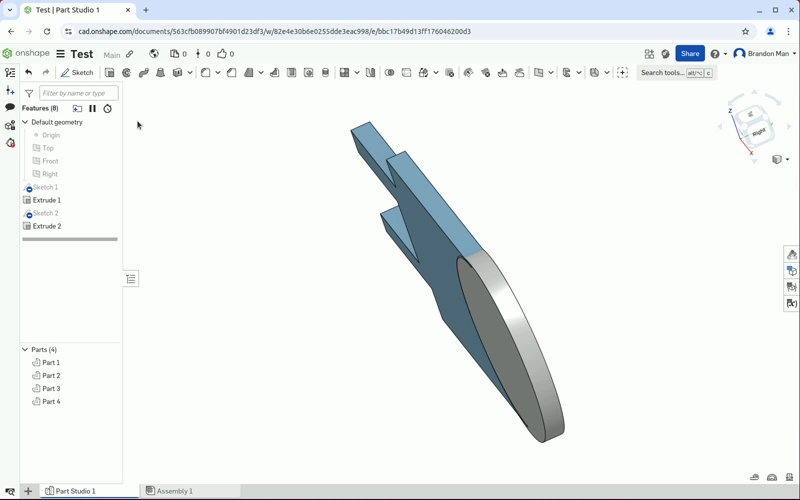
key(right, 2)
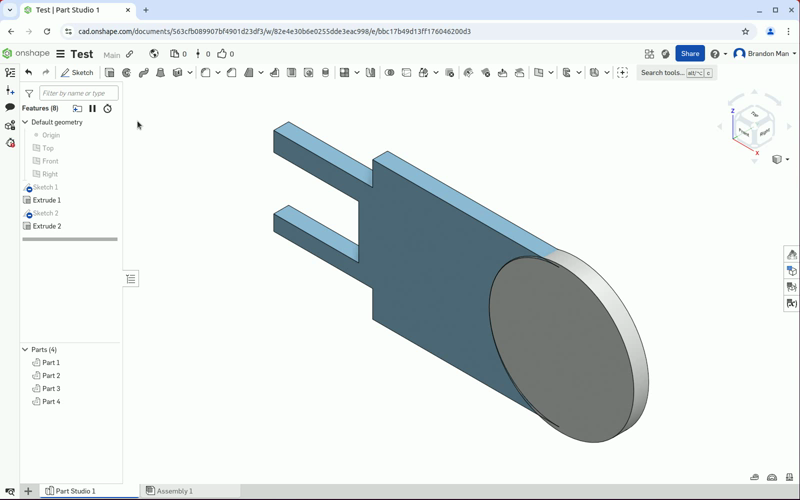
mouse_move(73, 189)
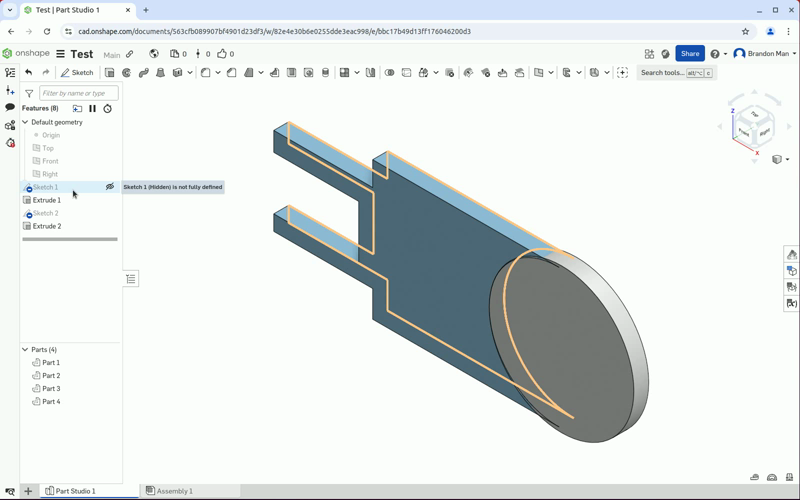
click(73, 189)